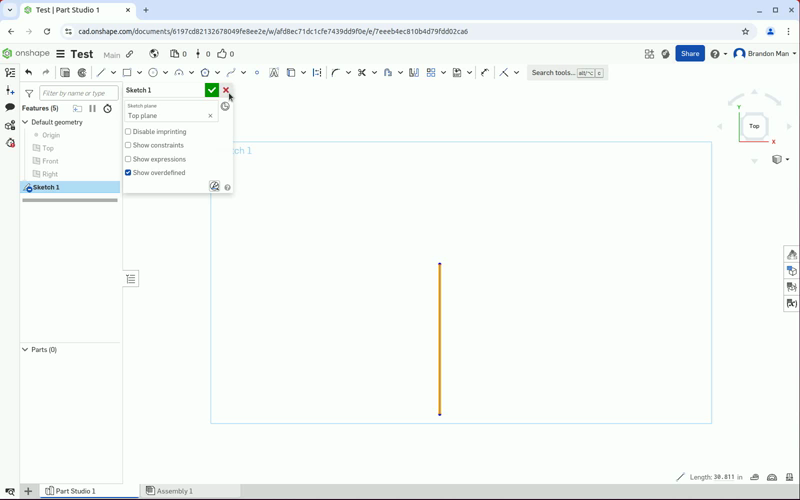
key(shift+h)
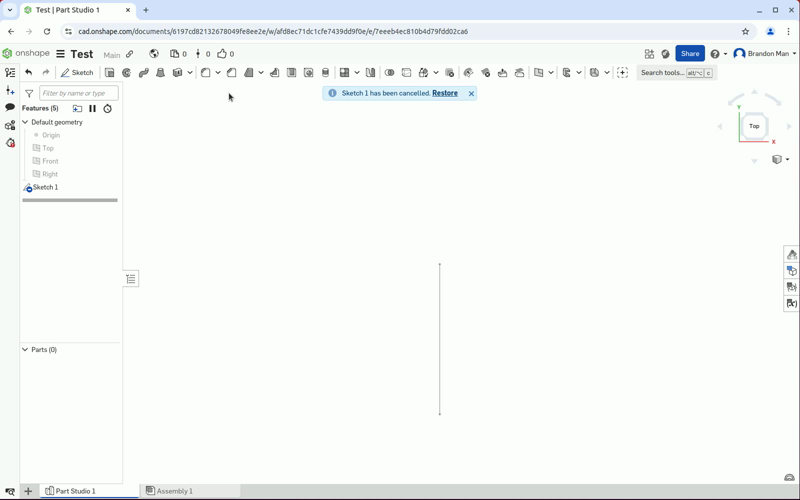
mouse_move(73, 352)
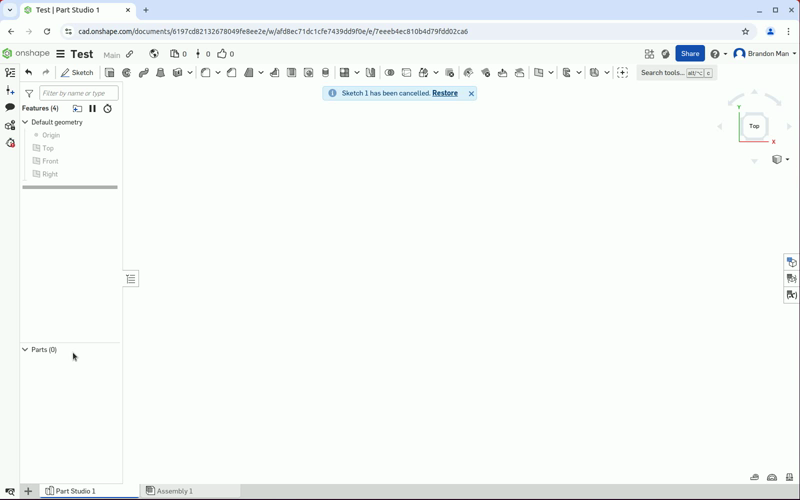
key(y)
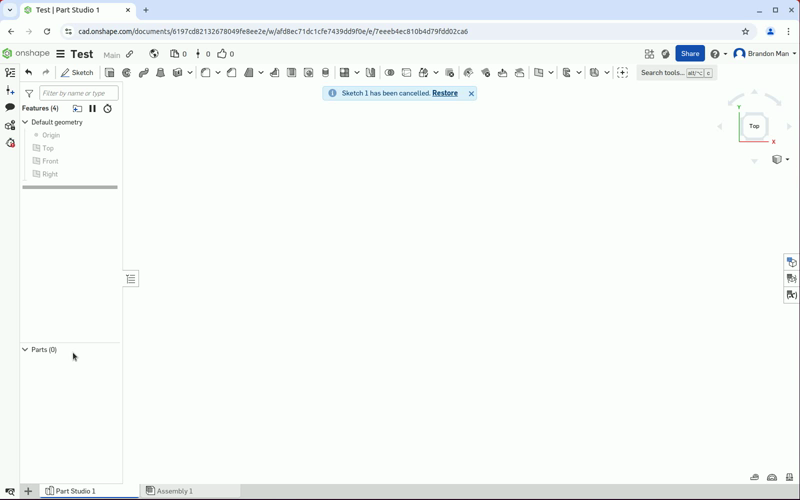
key(shift+p)
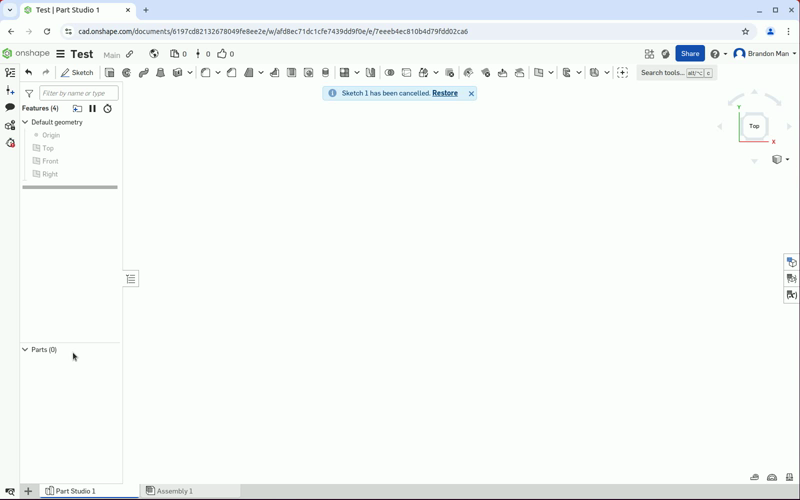
key(space)
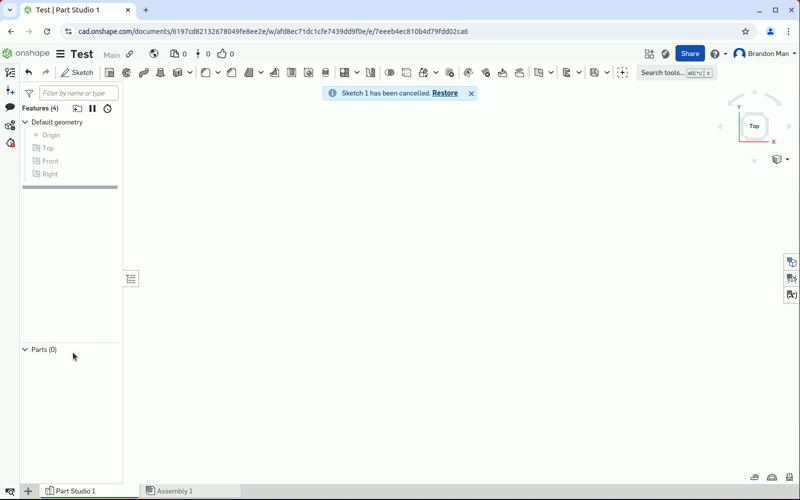
key_down(shift)
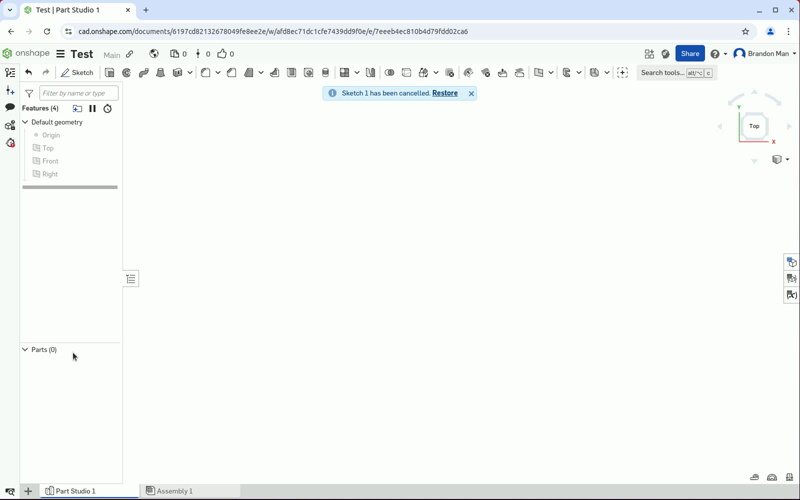
key(up)
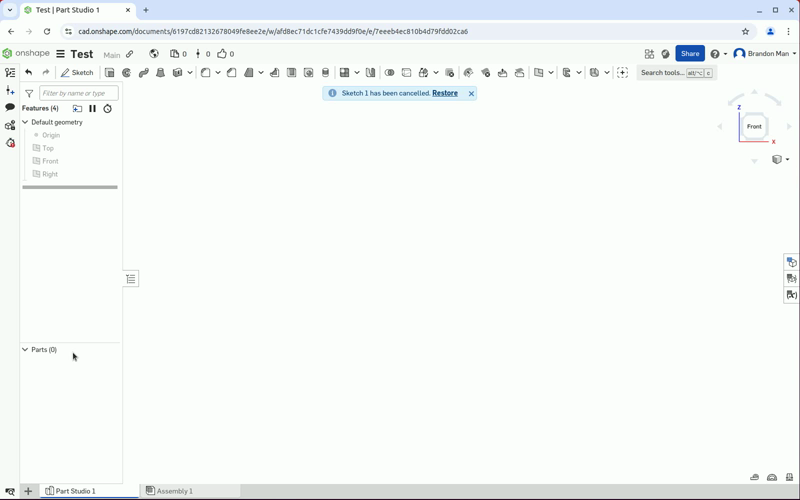
key_up(shift)
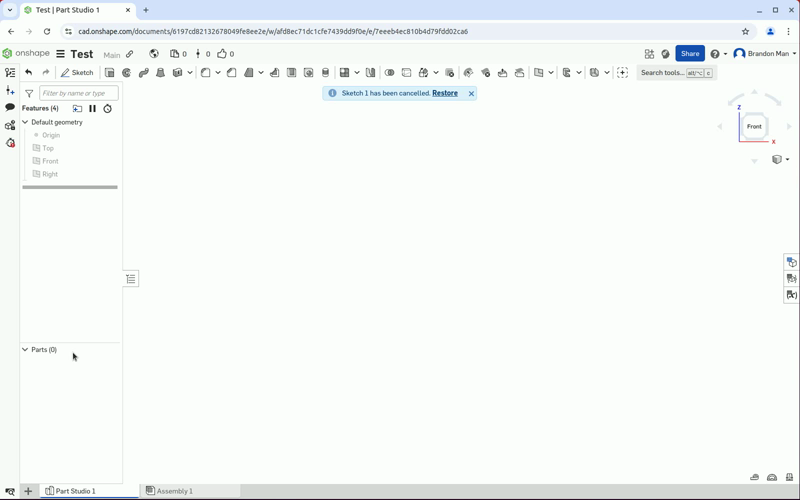
mouse_move(73, 352)
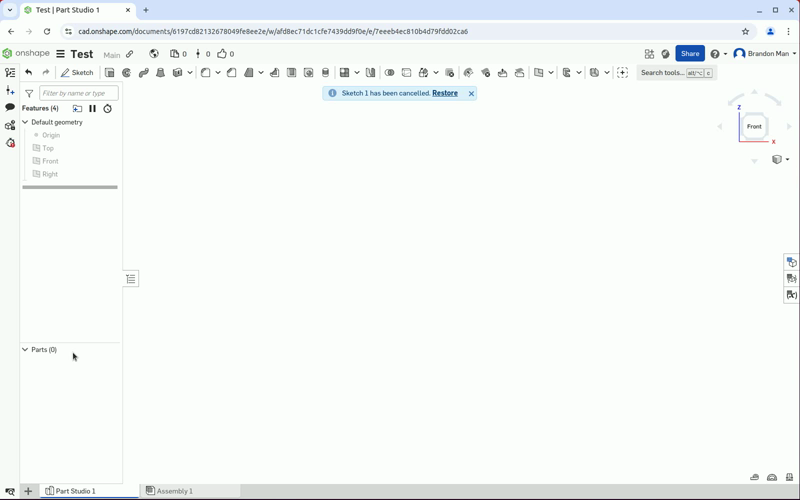
key(shift+y)
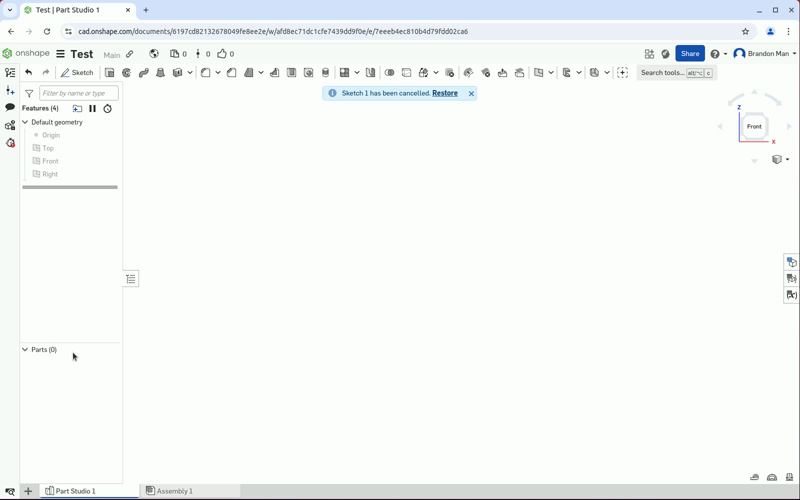
key(shift+s)
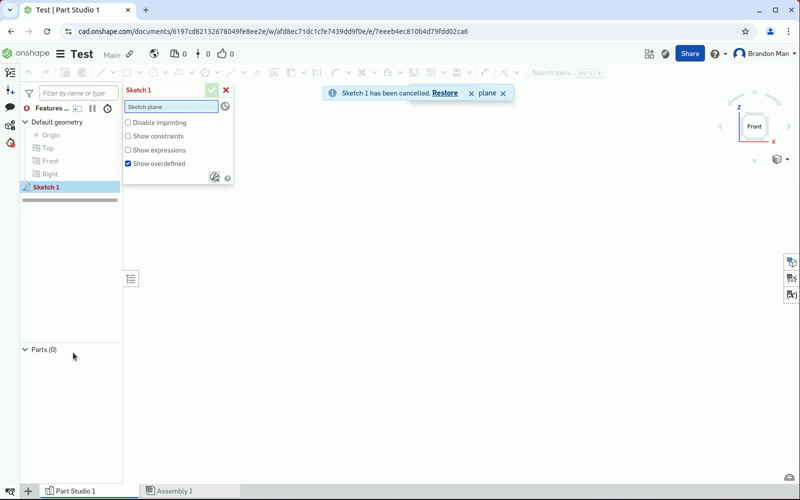
mouse_move(73, 163)
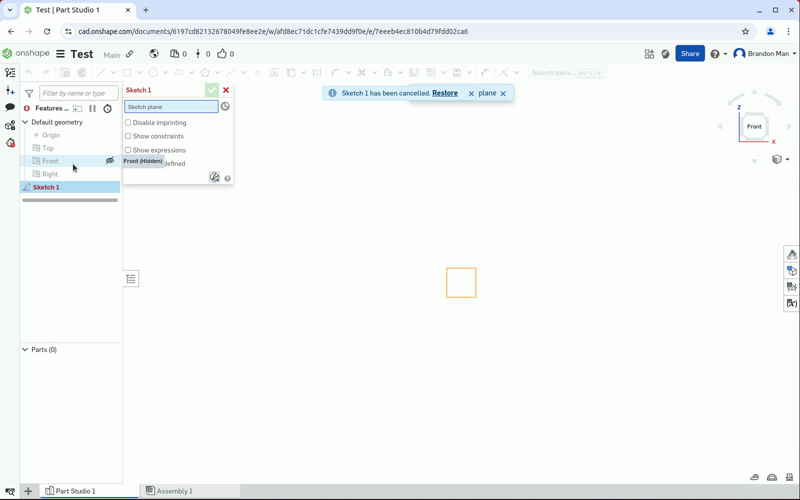
click(73, 163)
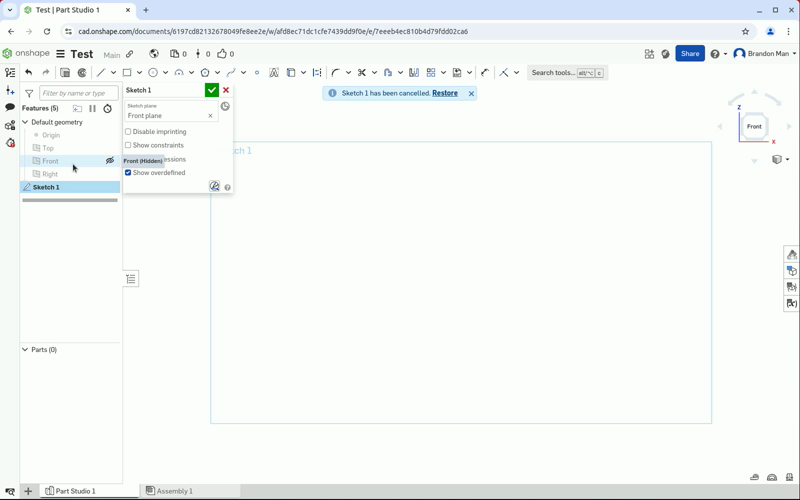
mouse_move(73, 352)
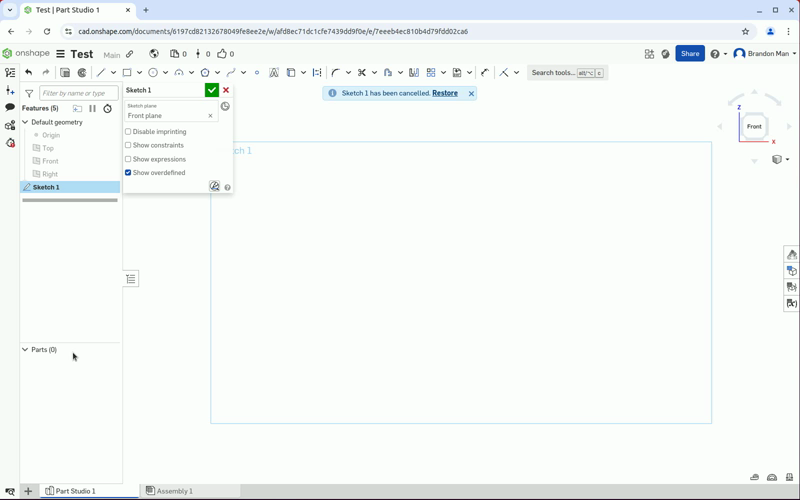
key(y)
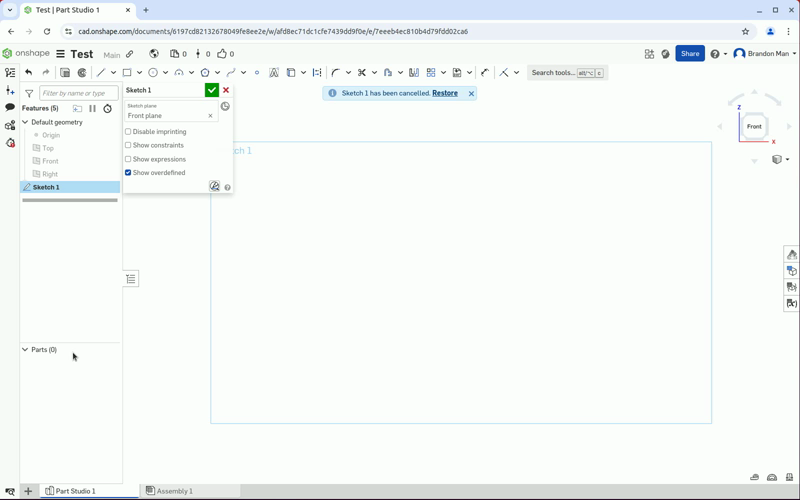
key(a)
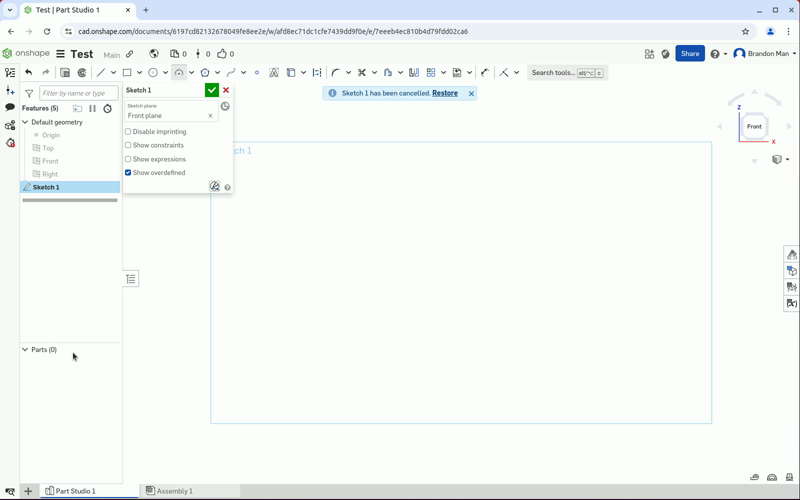
key_down(shift)
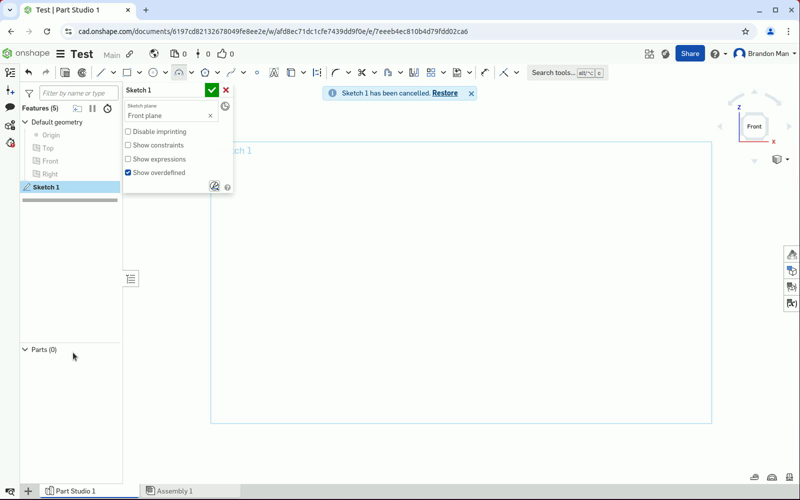
mouse_move(474, 294)
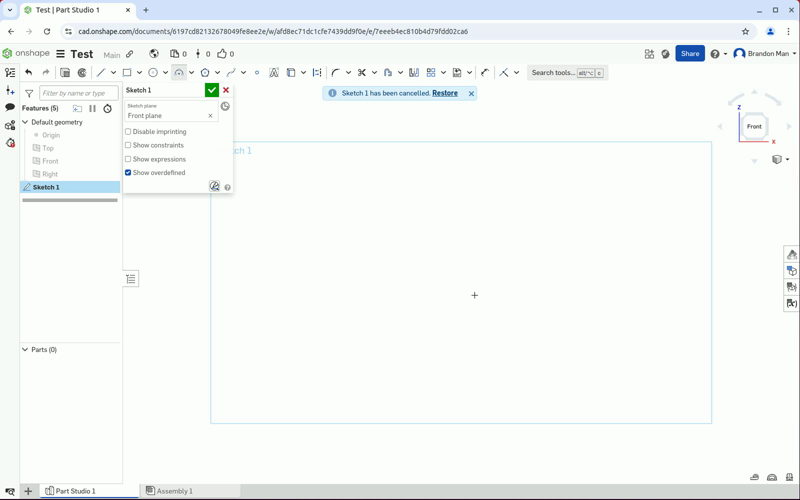
click(474, 294)
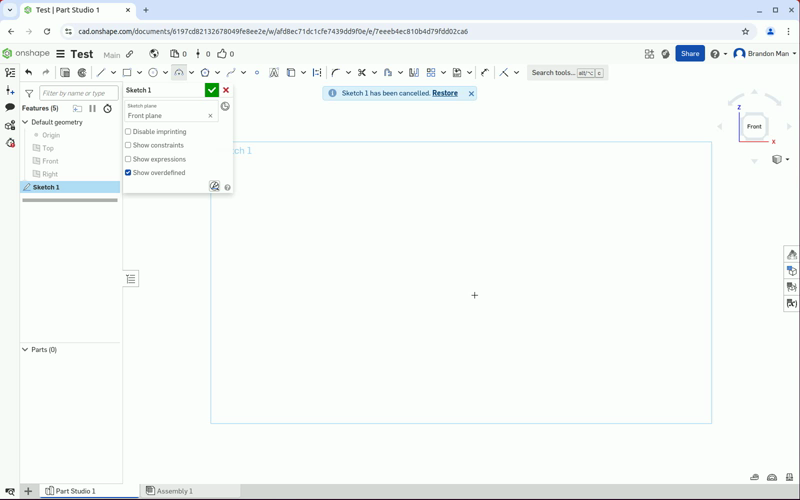
key_up(shift)
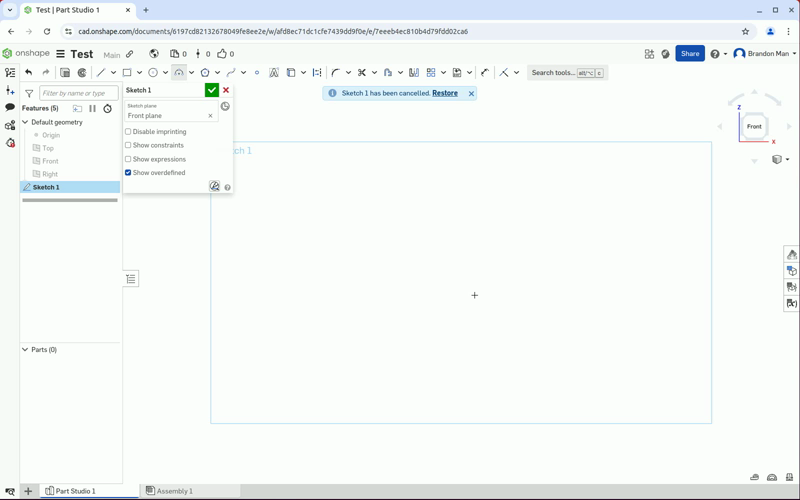
key_down(shift)
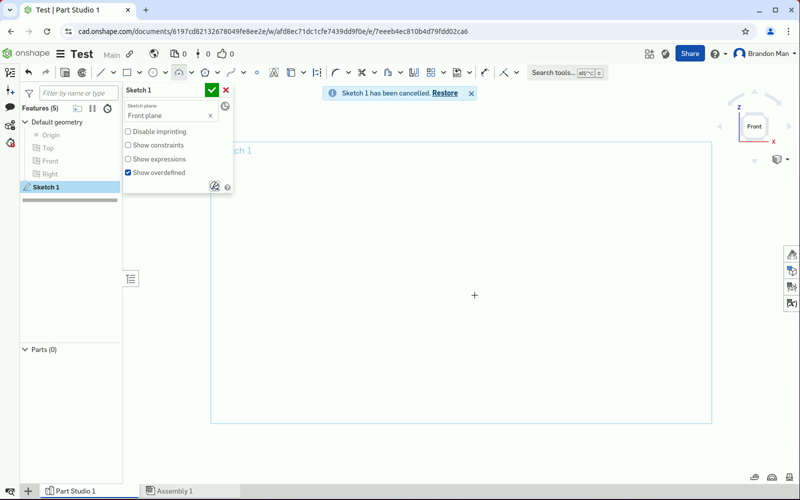
mouse_move(478, 288)
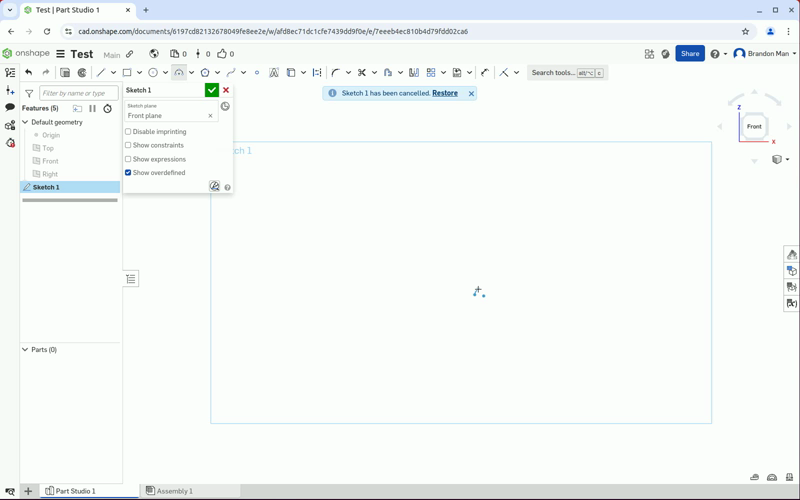
scroll(6)
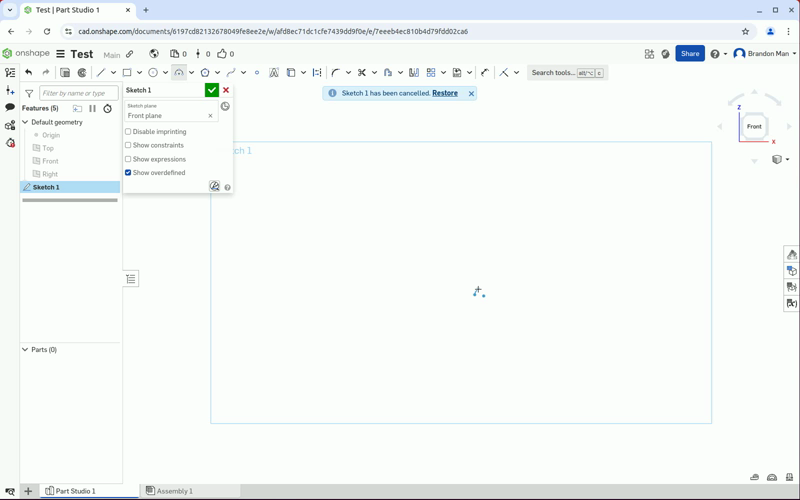
scroll(6)
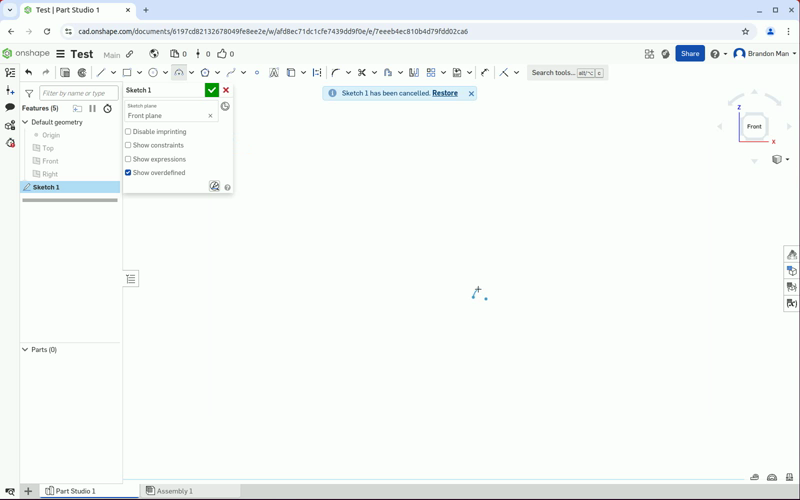
scroll(6)
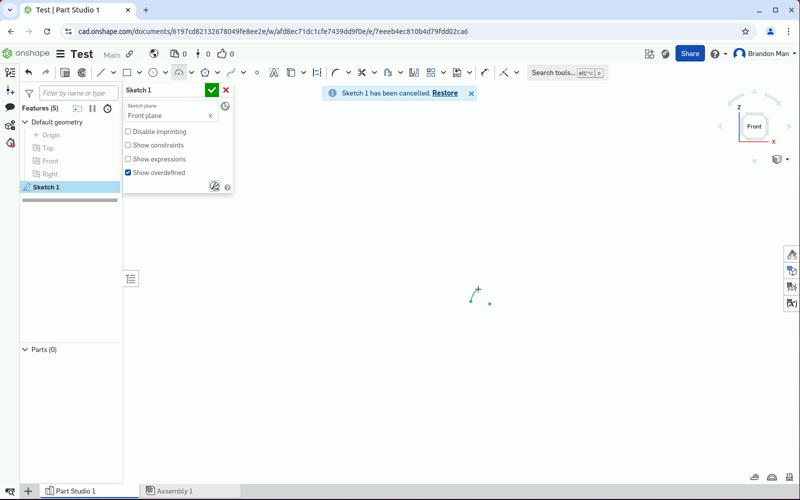
scroll(6)
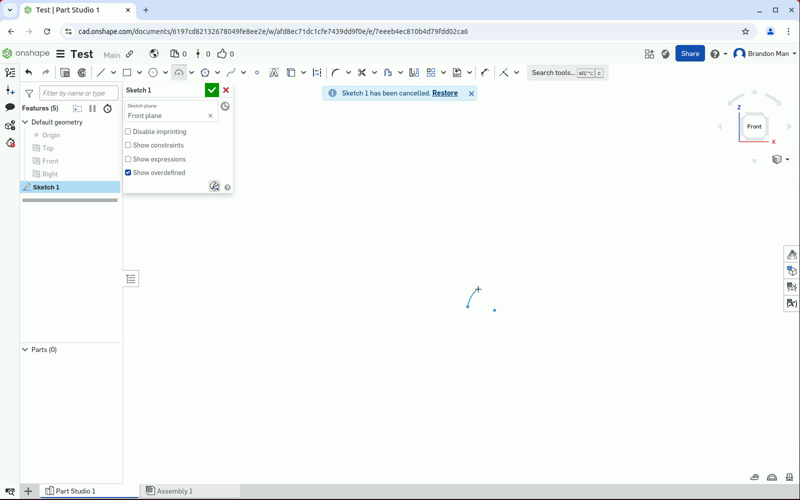
scroll(6)
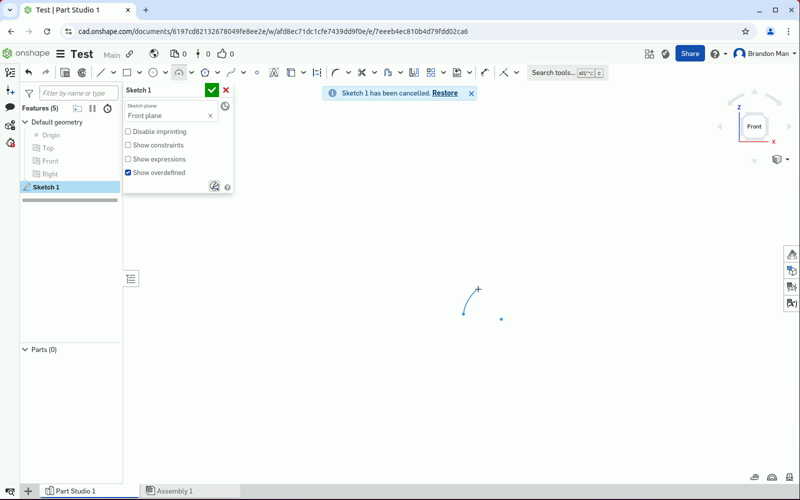
scroll(6)
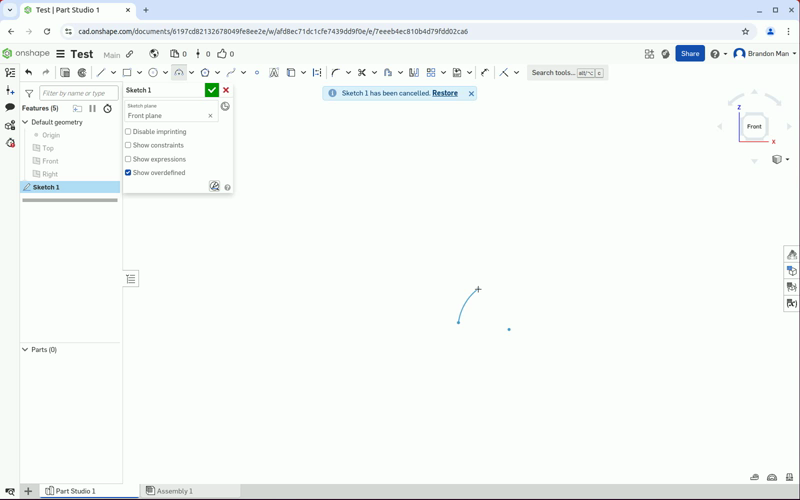
scroll(6)
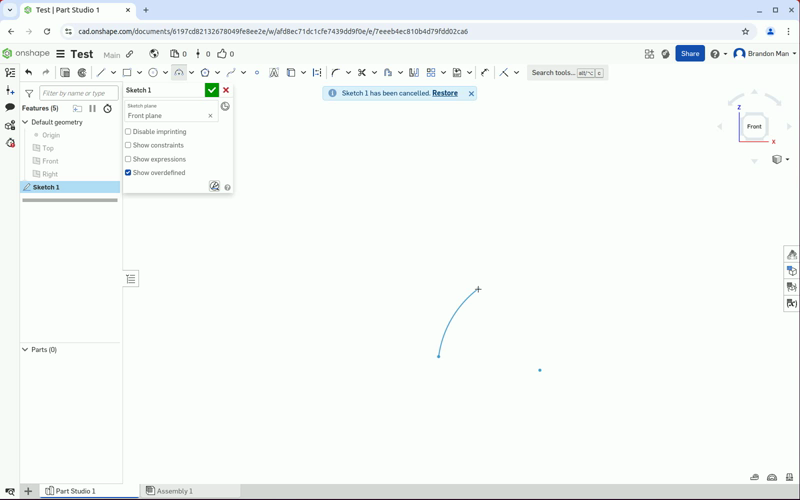
click(478, 288)
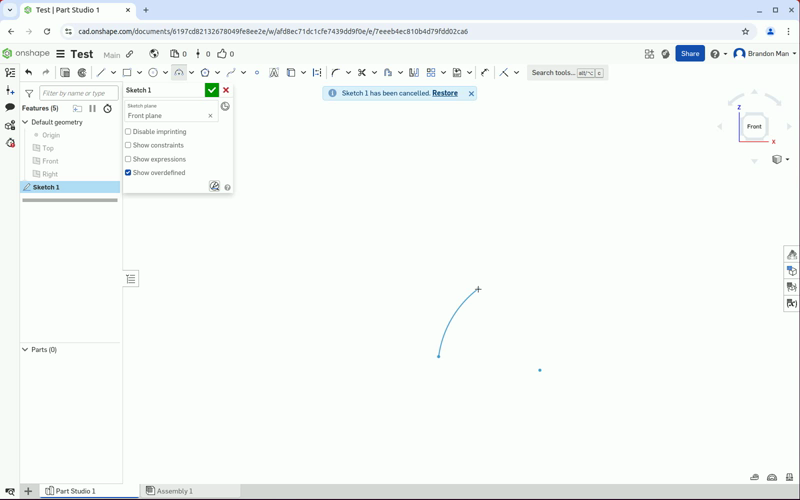
scroll(-6)
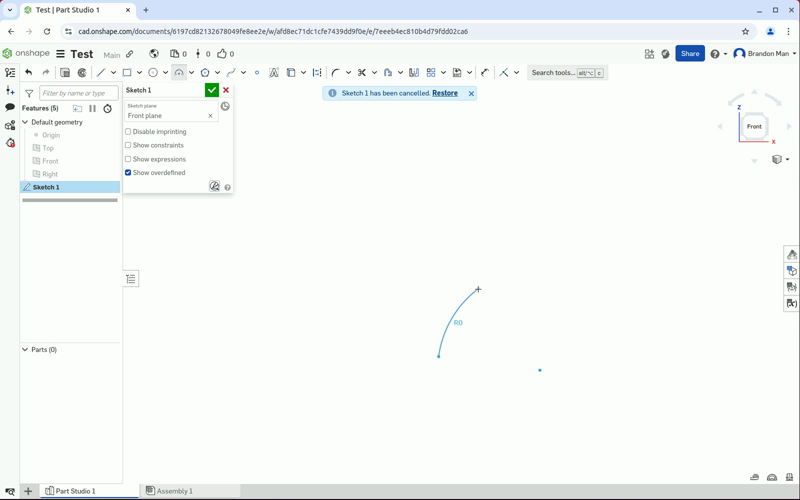
scroll(-6)
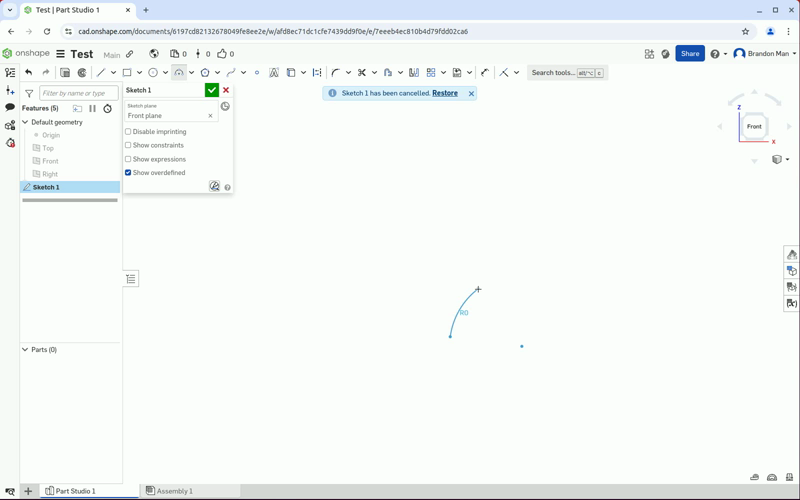
scroll(-6)
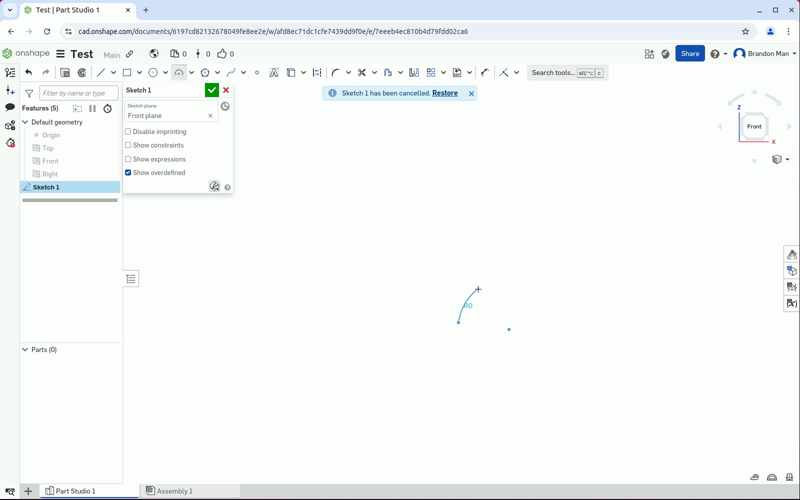
scroll(-6)
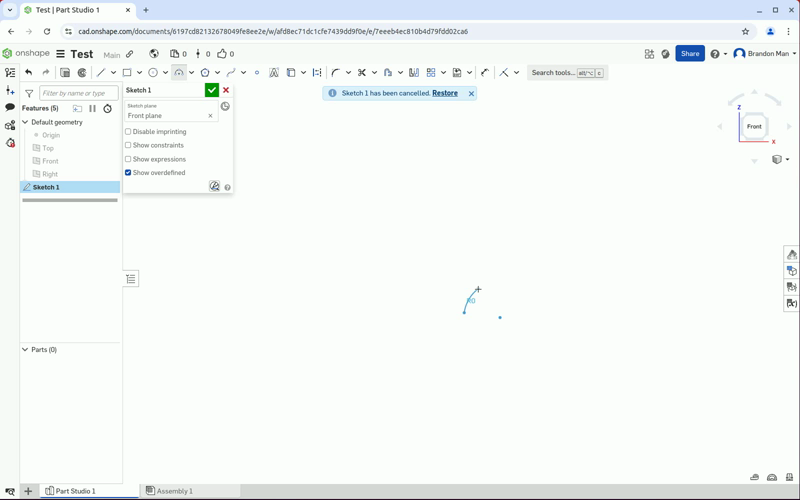
scroll(-6)
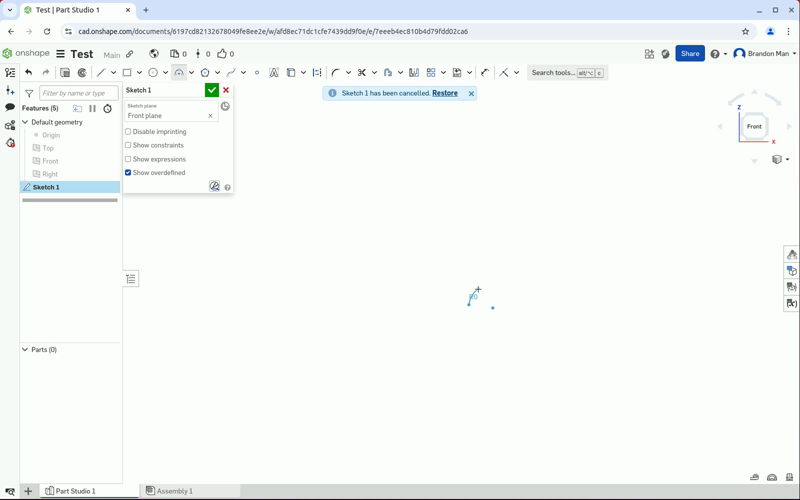
scroll(-6)
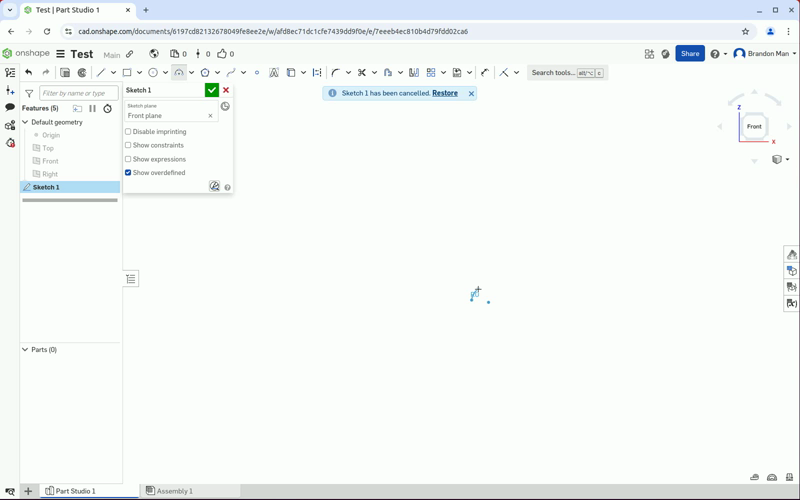
scroll(-6)
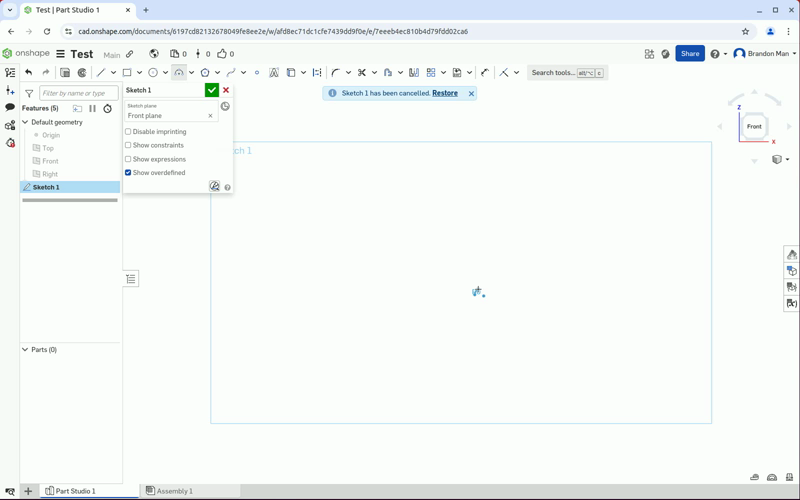
mouse_move(476, 291)
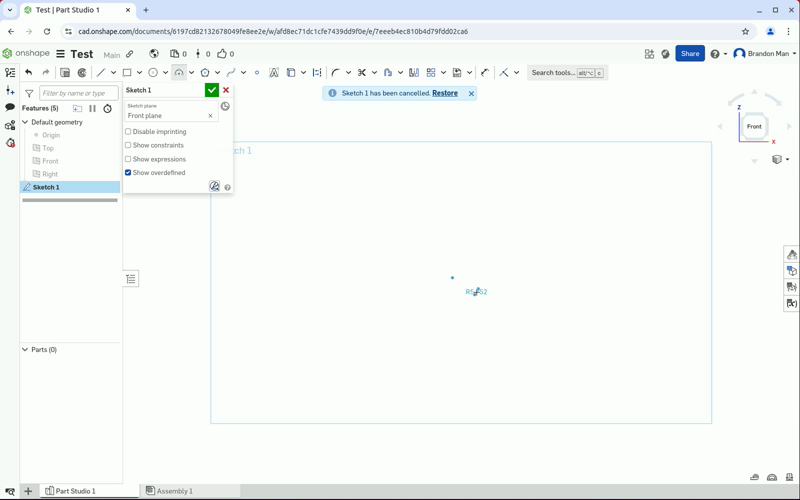
scroll(6)
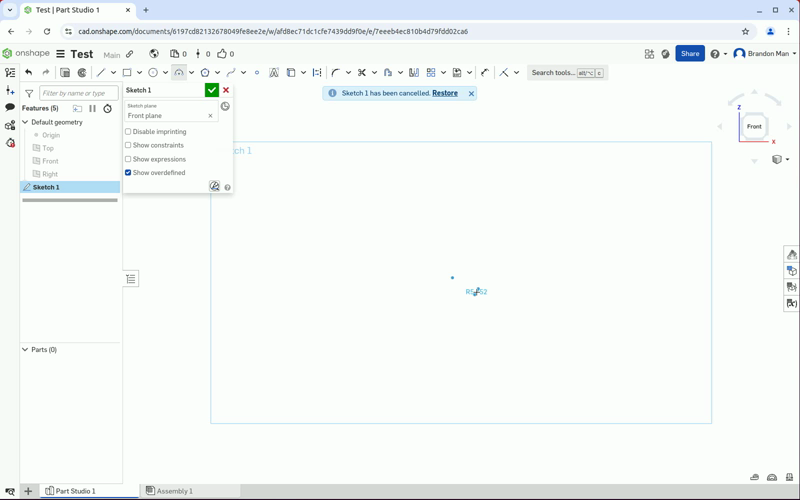
scroll(6)
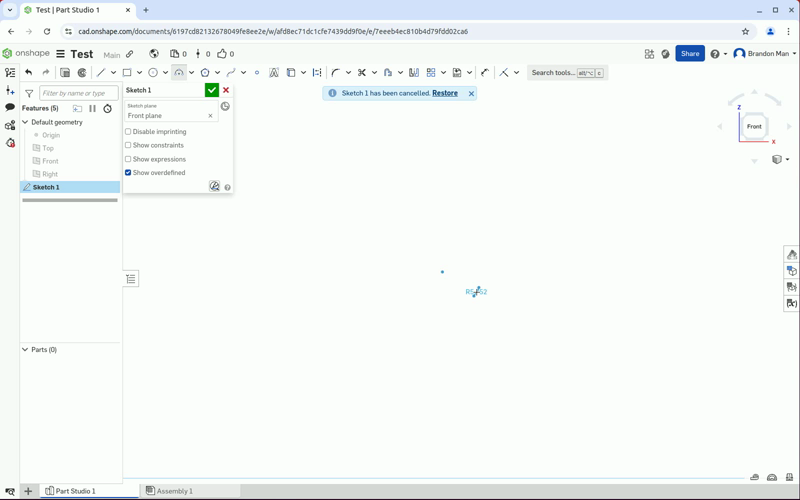
scroll(6)
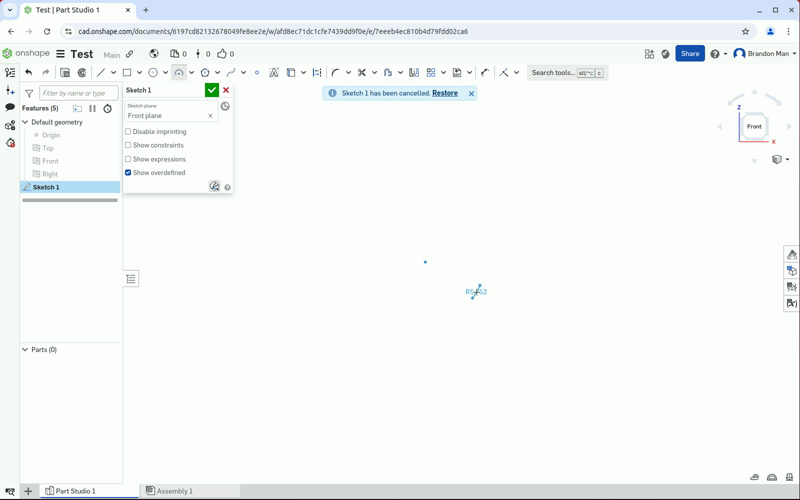
scroll(6)
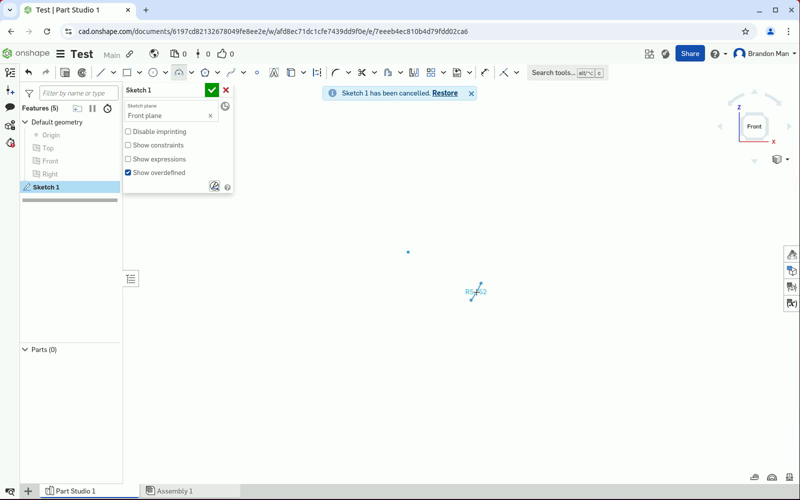
scroll(6)
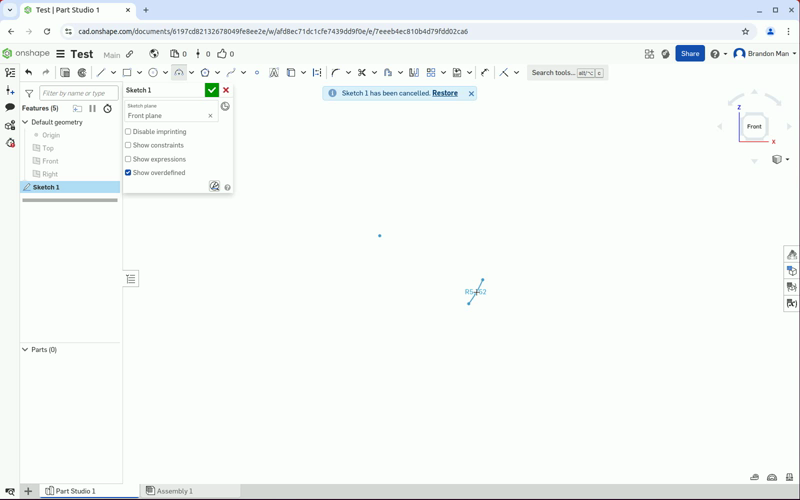
scroll(6)
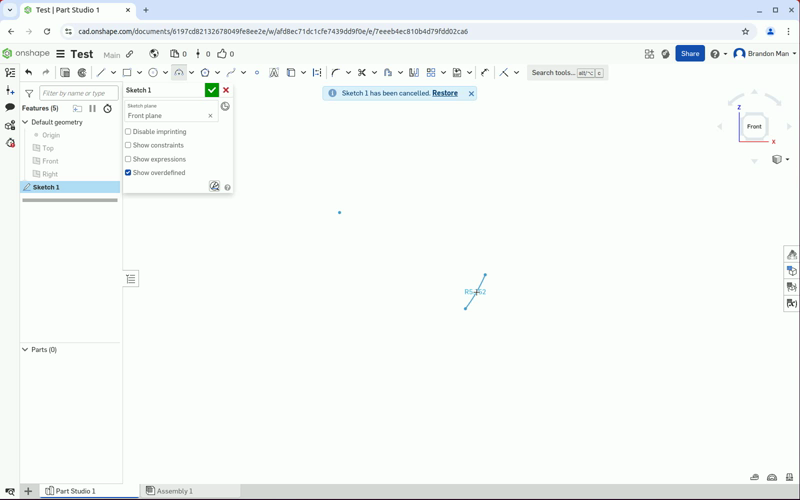
scroll(6)
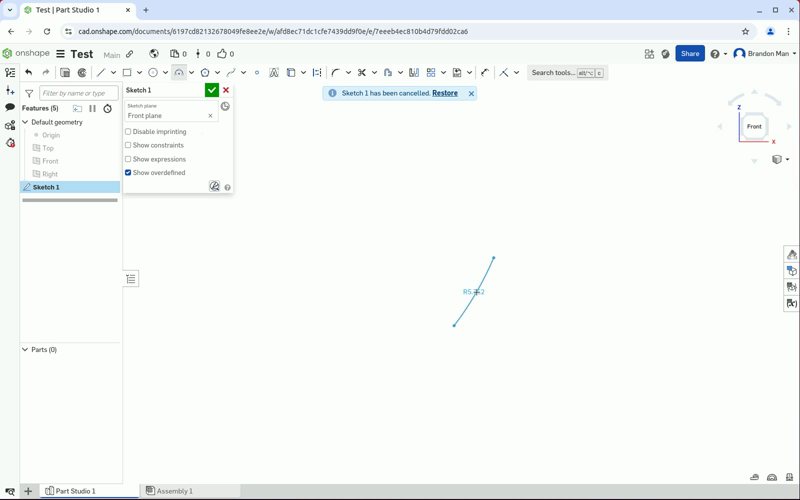
click(476, 291)
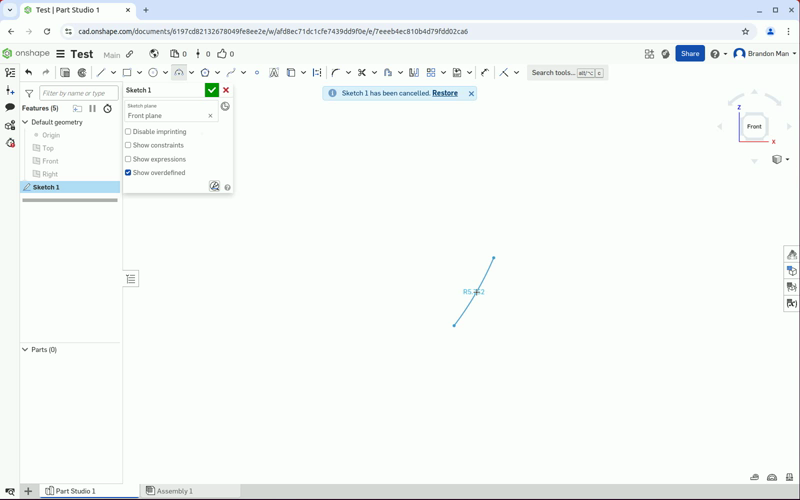
scroll(-6)
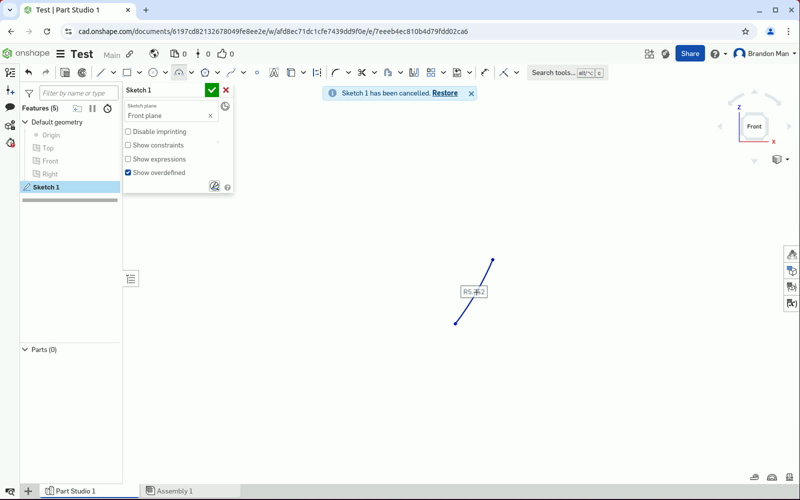
scroll(-6)
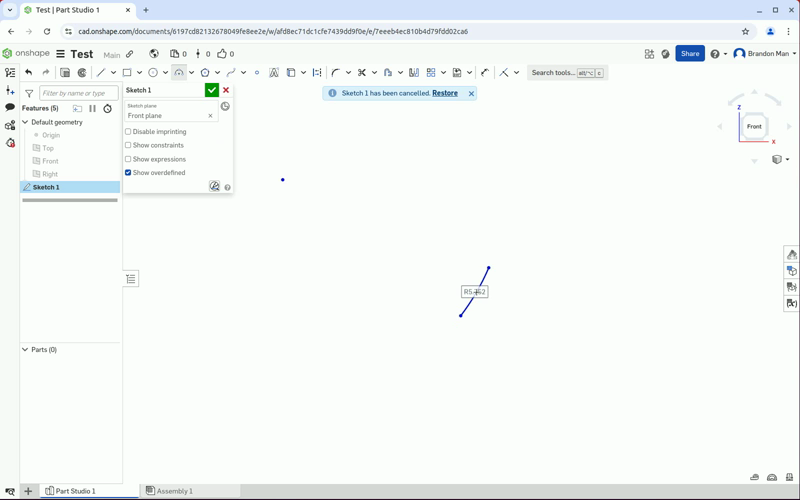
scroll(-6)
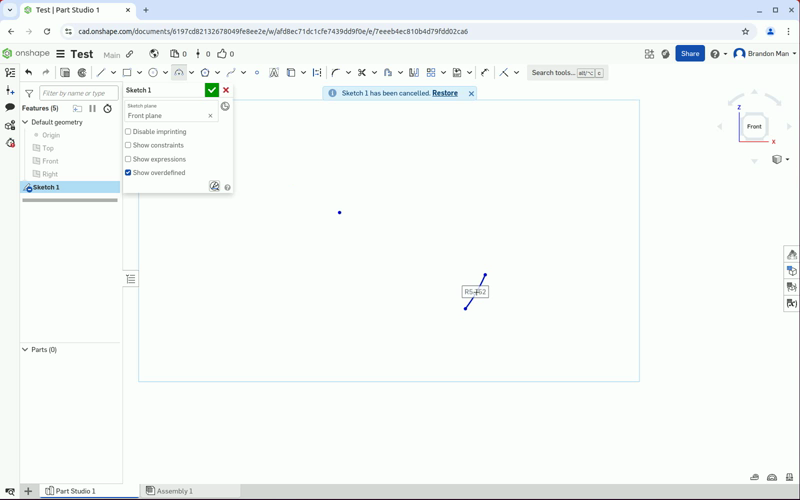
scroll(-6)
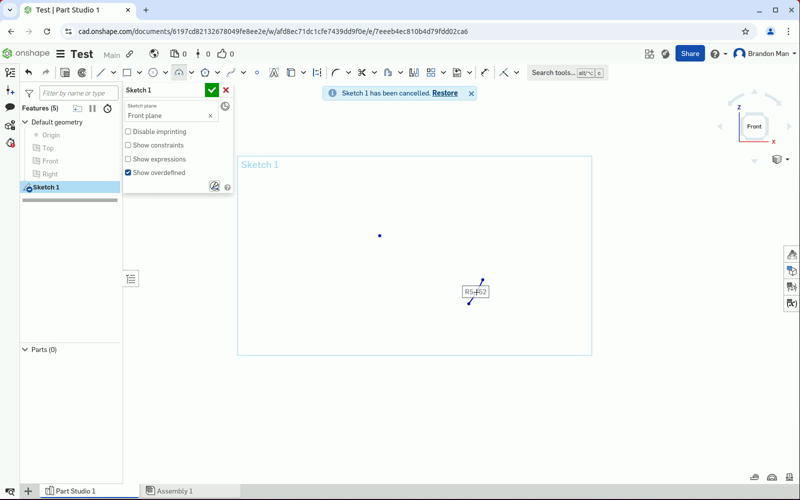
scroll(-6)
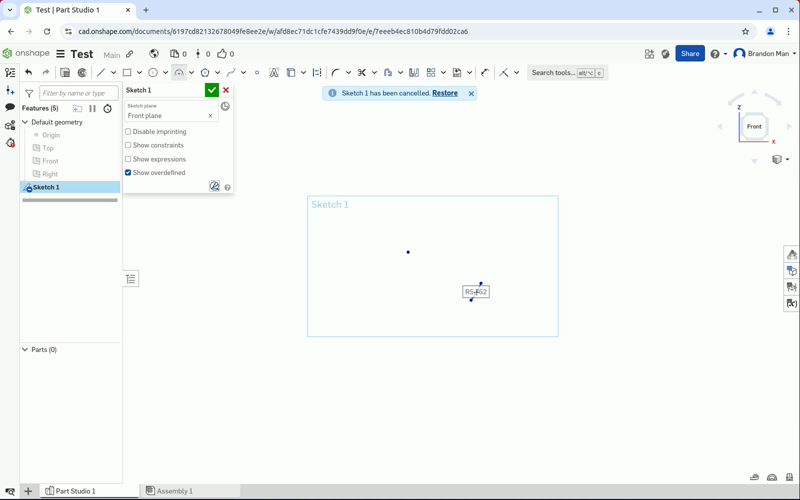
scroll(-6)
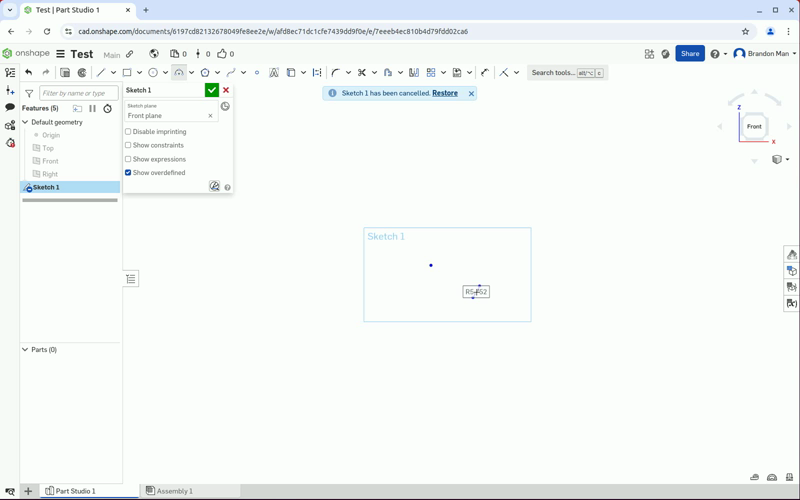
scroll(-6)
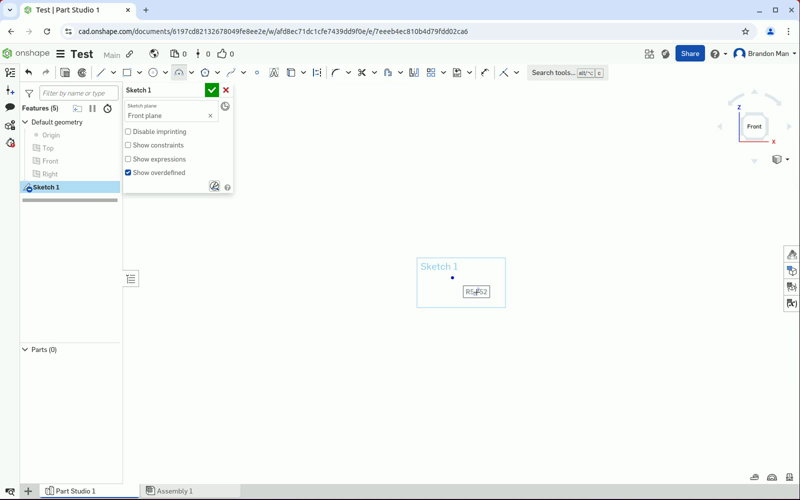
key_up(shift)
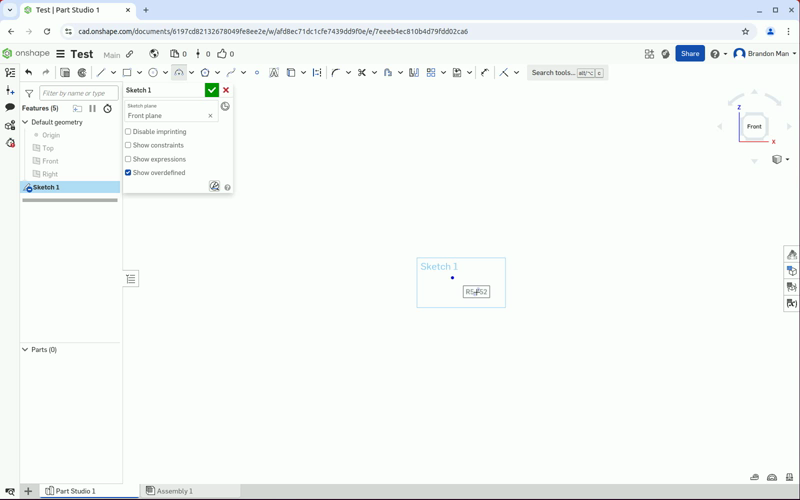
key(esc)
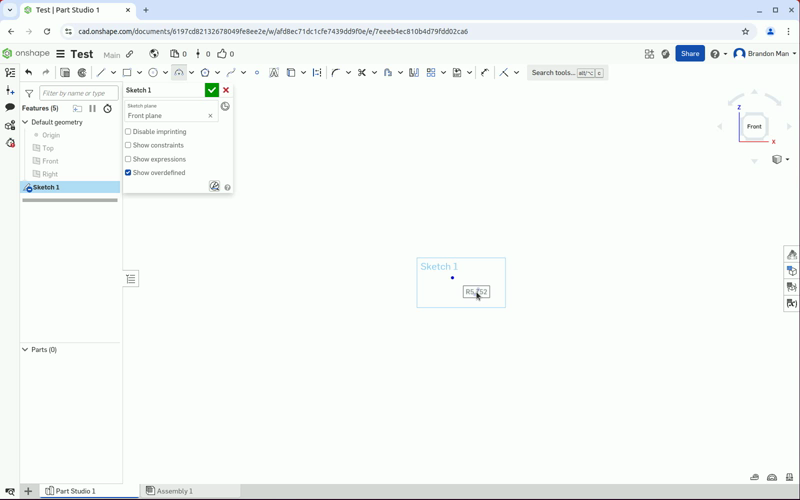
key(l)
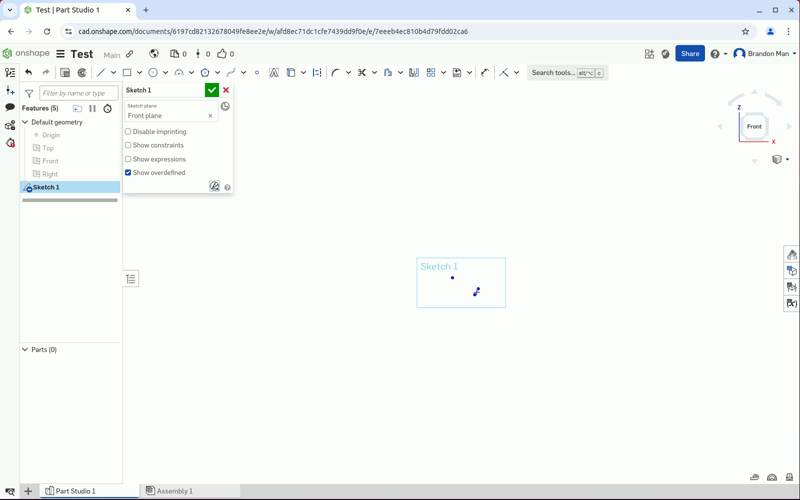
mouse_move(478, 288)
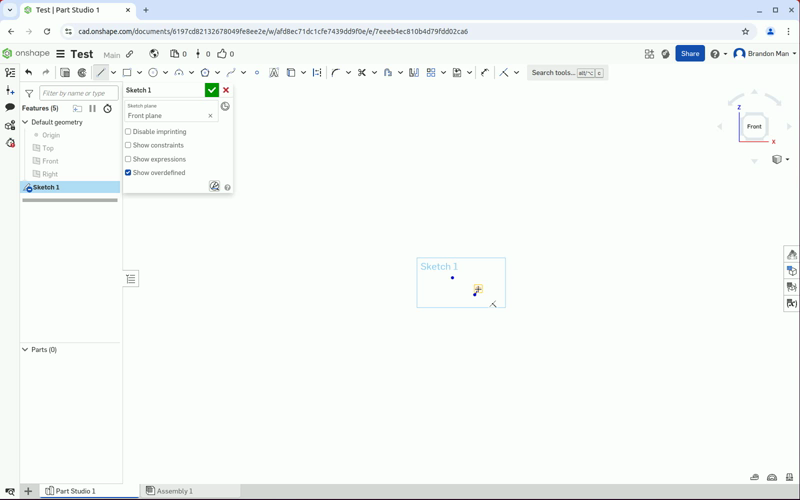
scroll(6)
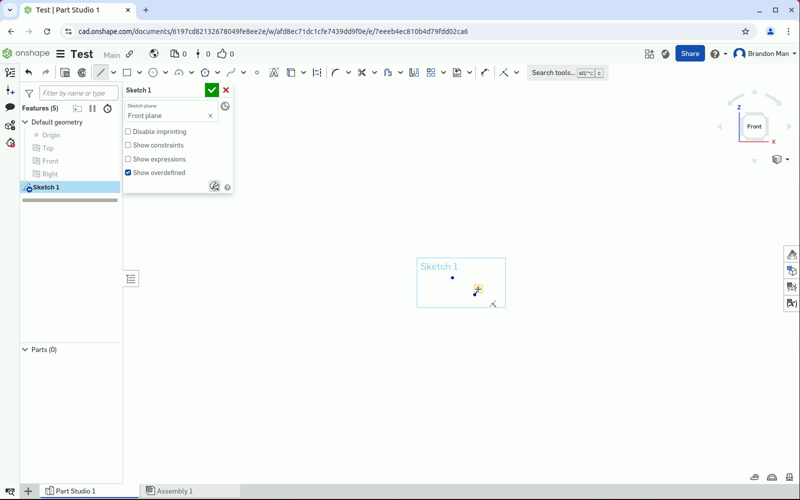
scroll(6)
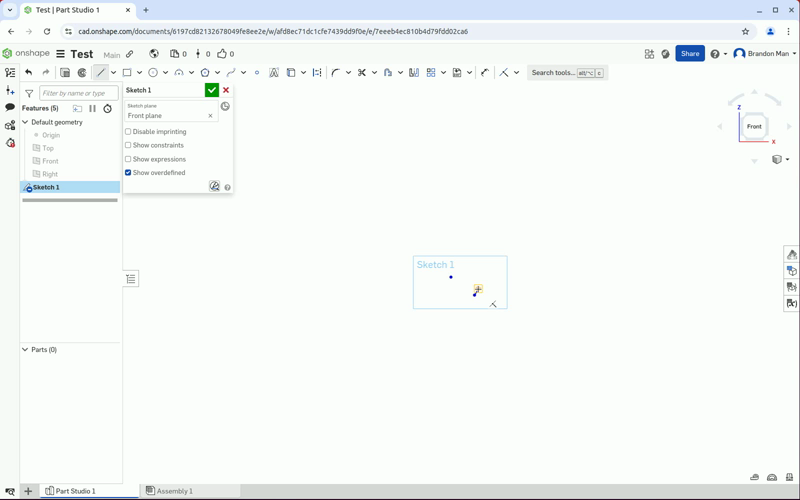
scroll(6)
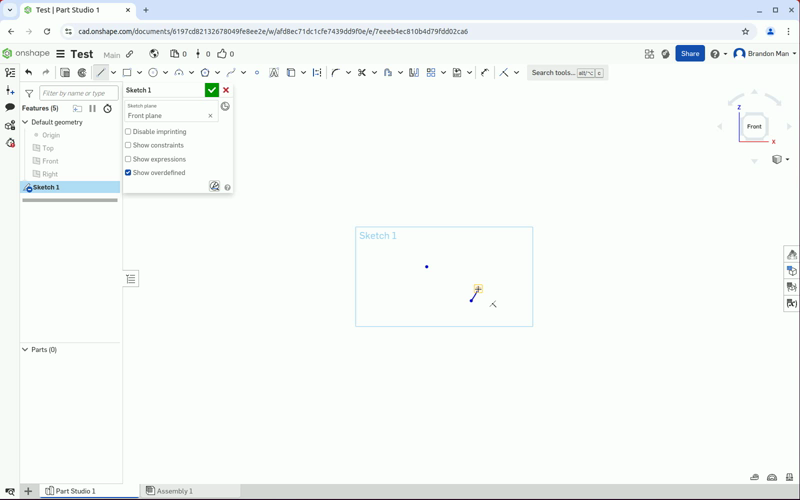
scroll(6)
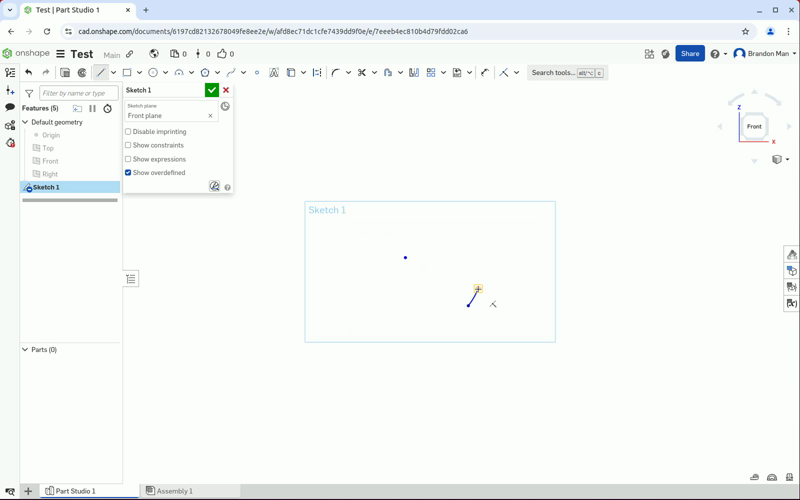
scroll(6)
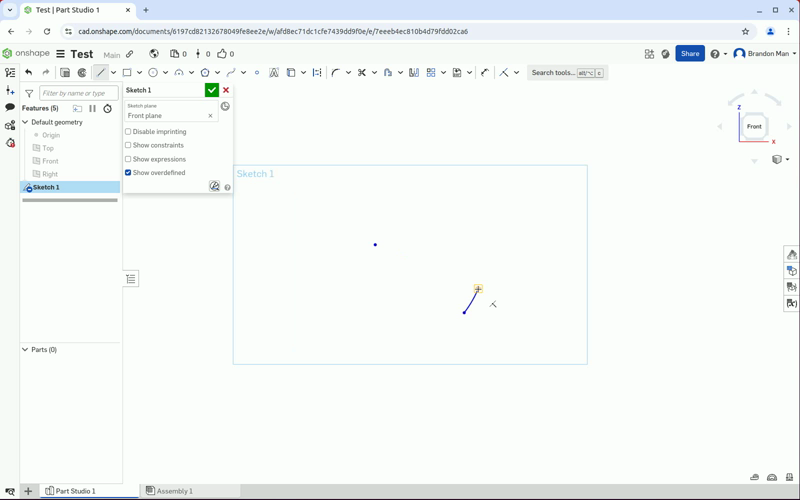
scroll(6)
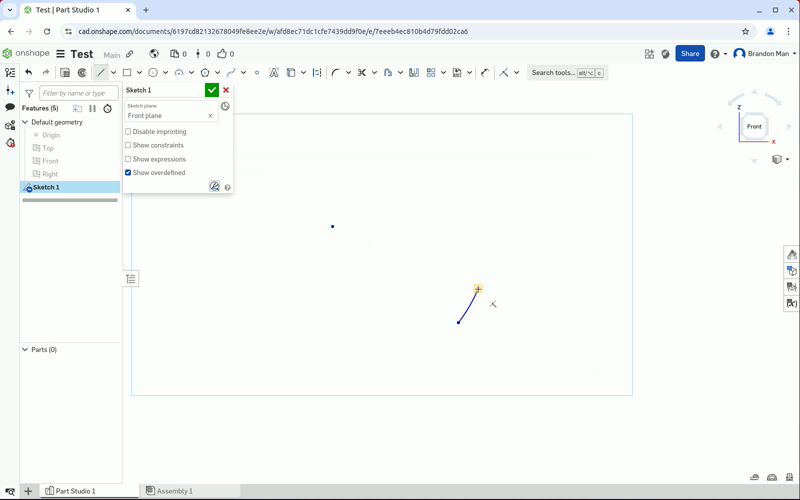
scroll(6)
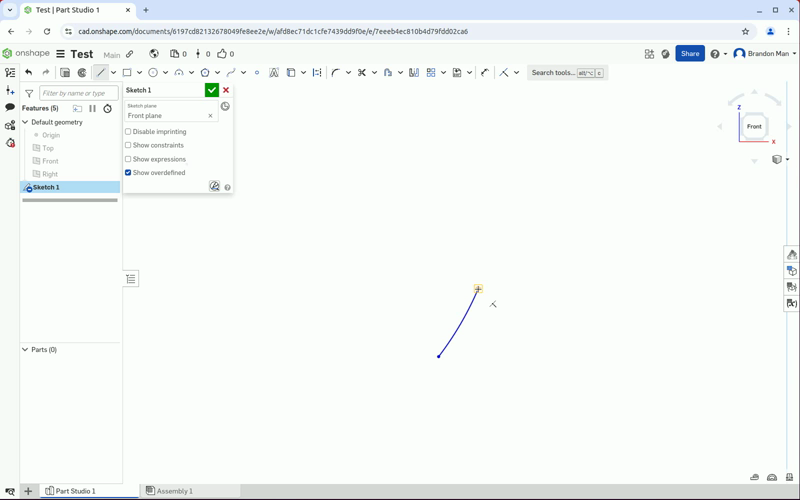
click(478, 288)
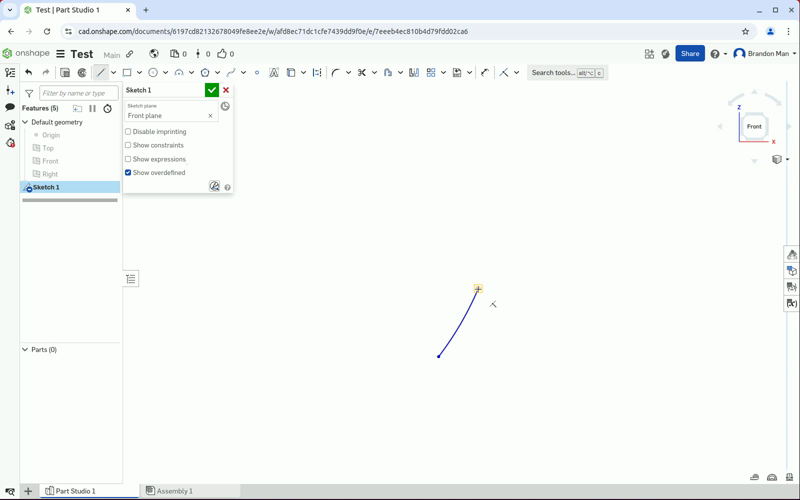
scroll(-6)
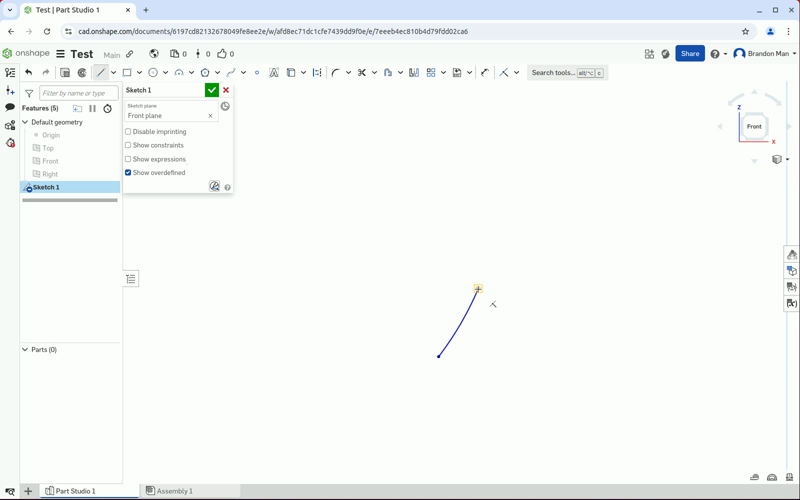
scroll(-6)
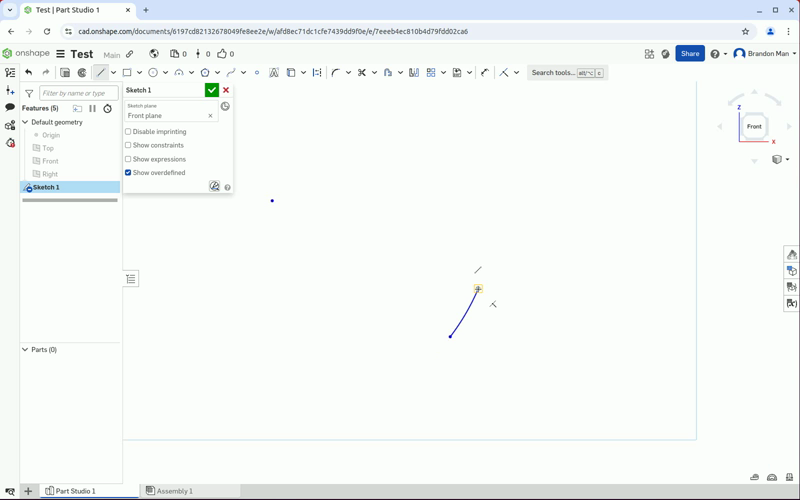
scroll(-6)
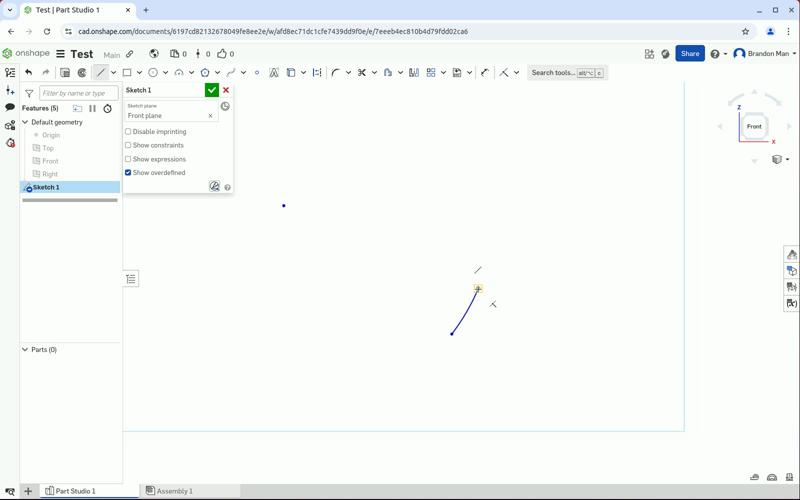
scroll(-6)
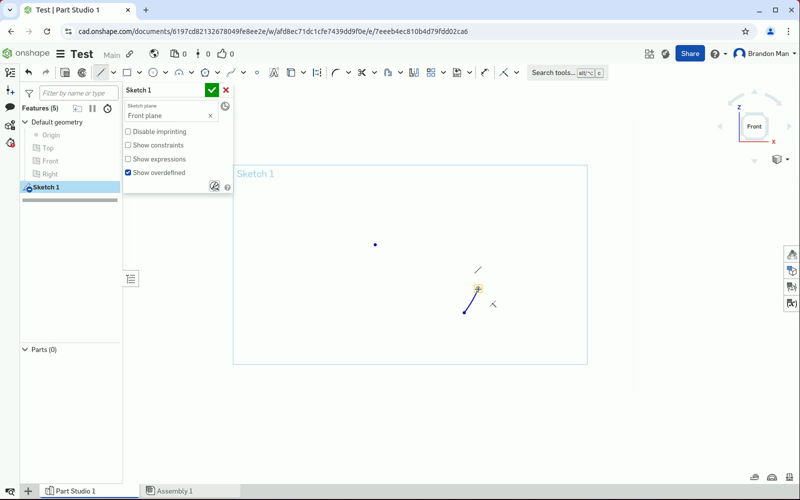
scroll(-6)
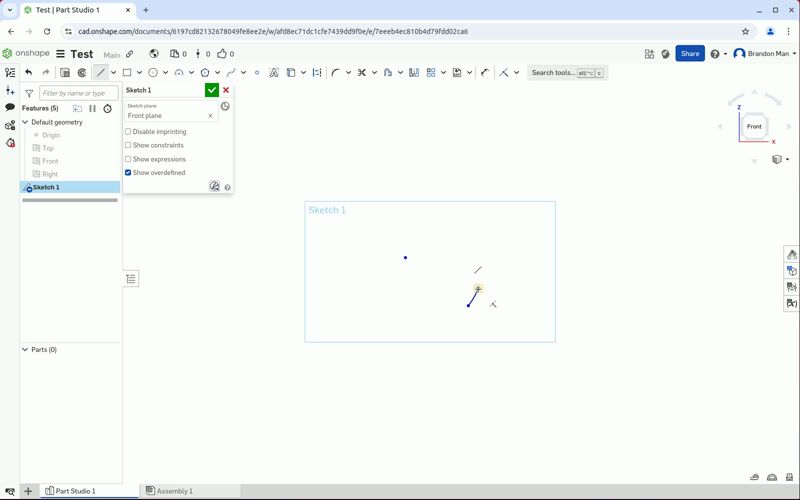
scroll(-6)
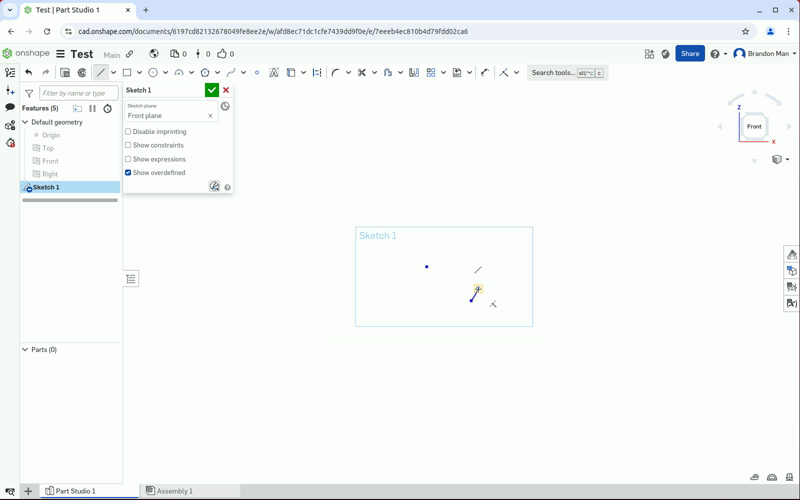
scroll(-6)
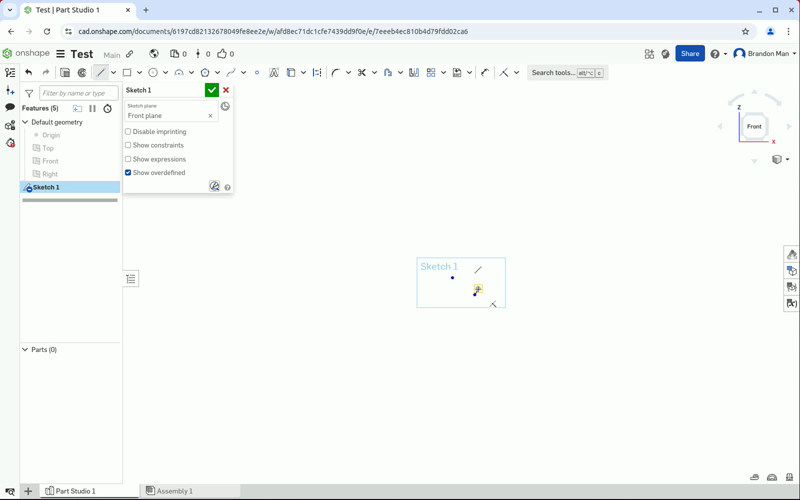
mouse_move(508, 288)
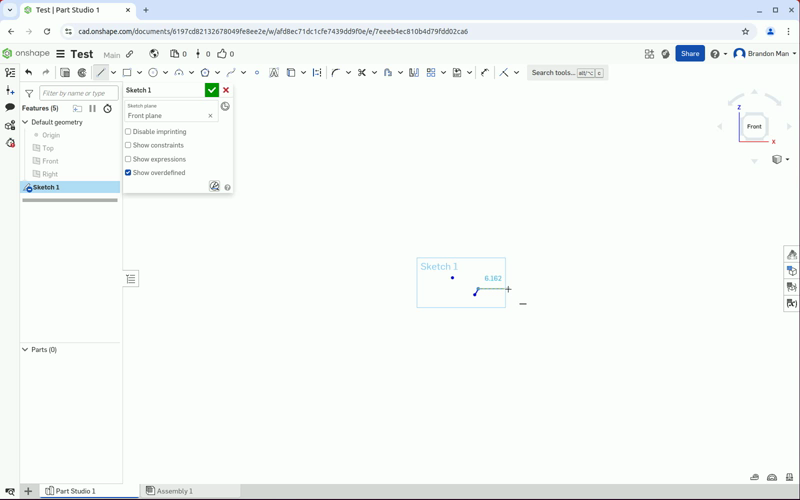
key_down(shift)
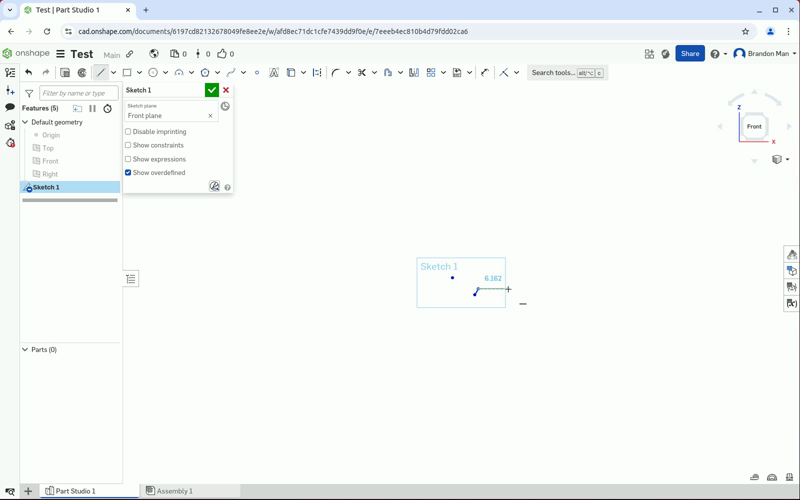
mouse_move(474, 294)
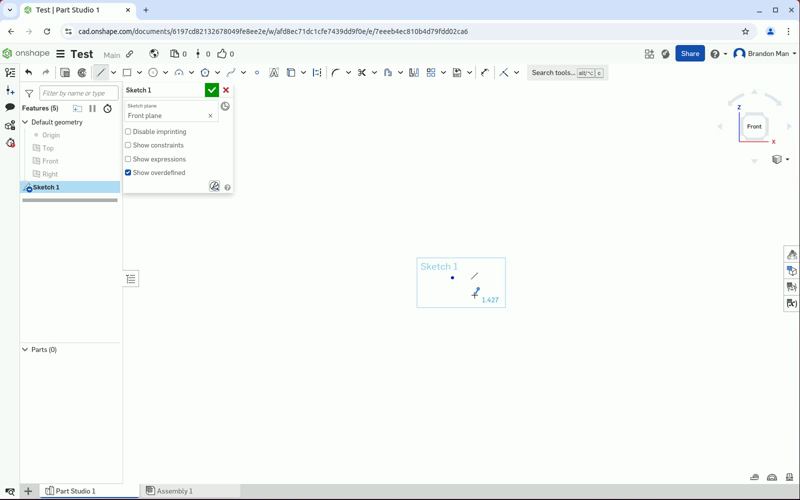
scroll(6)
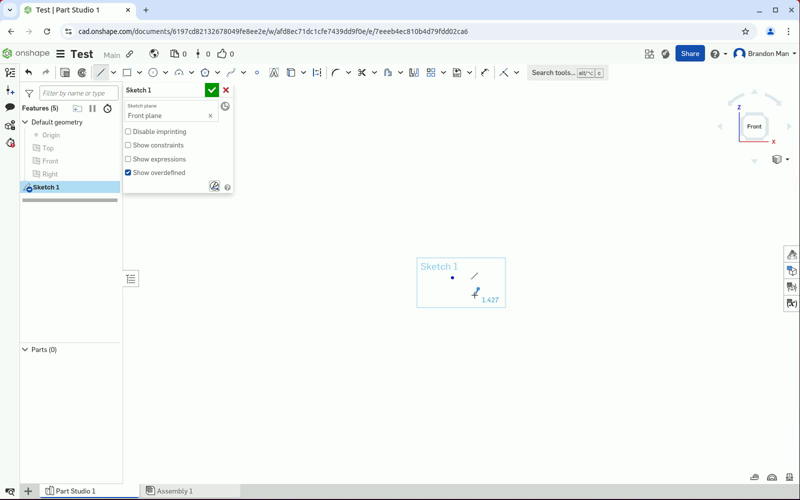
scroll(6)
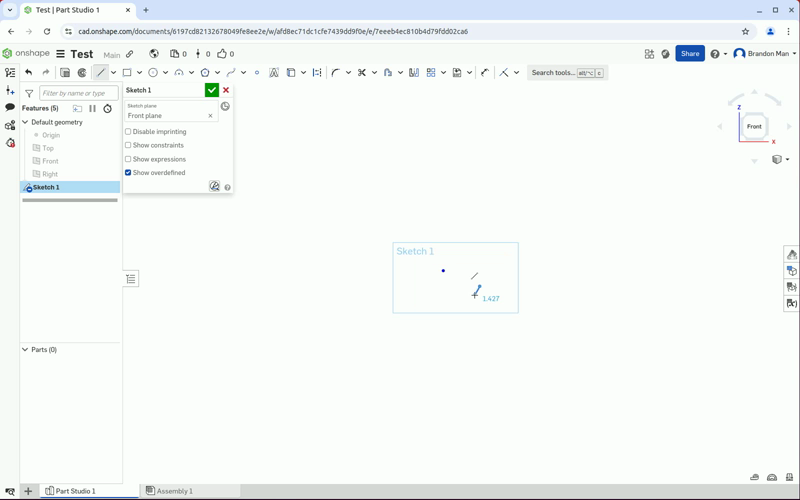
scroll(6)
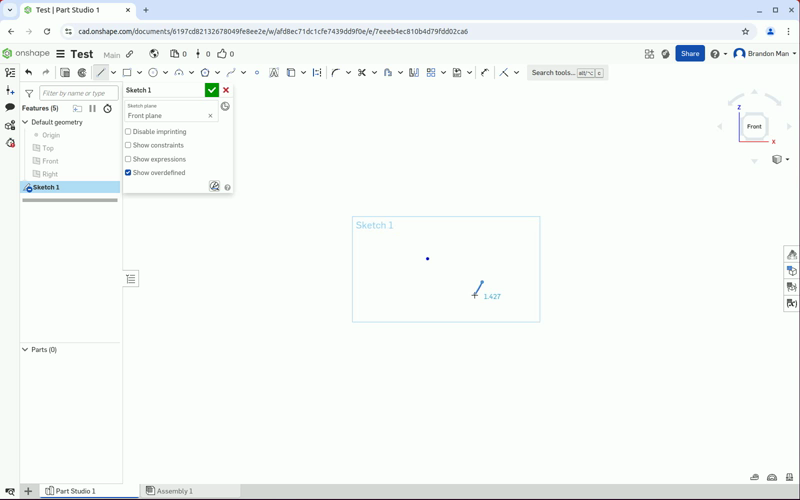
scroll(6)
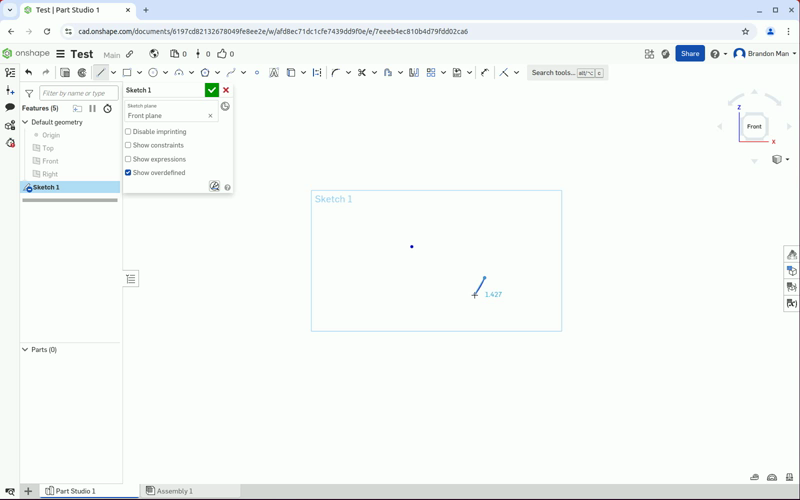
scroll(6)
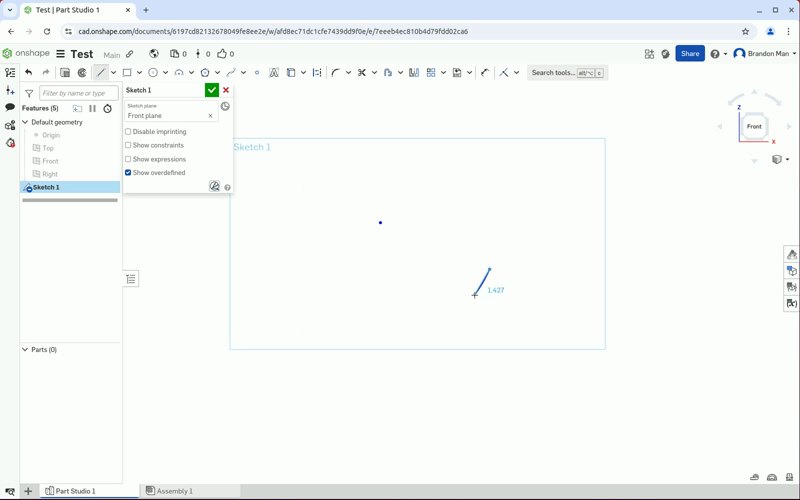
scroll(6)
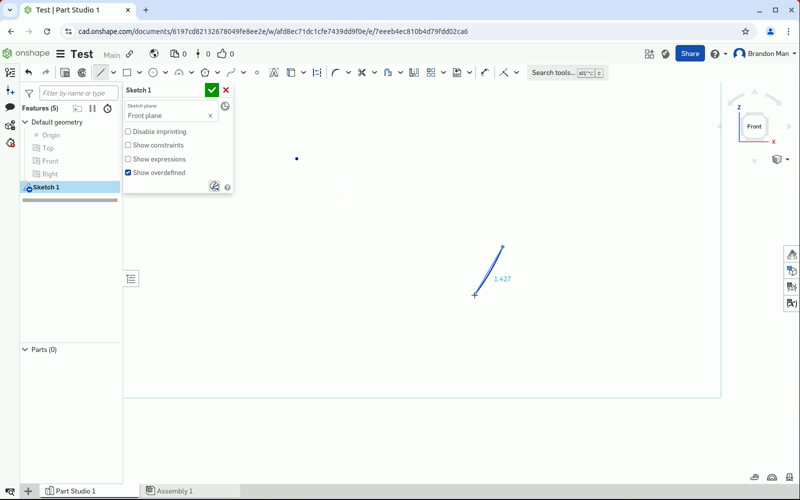
scroll(6)
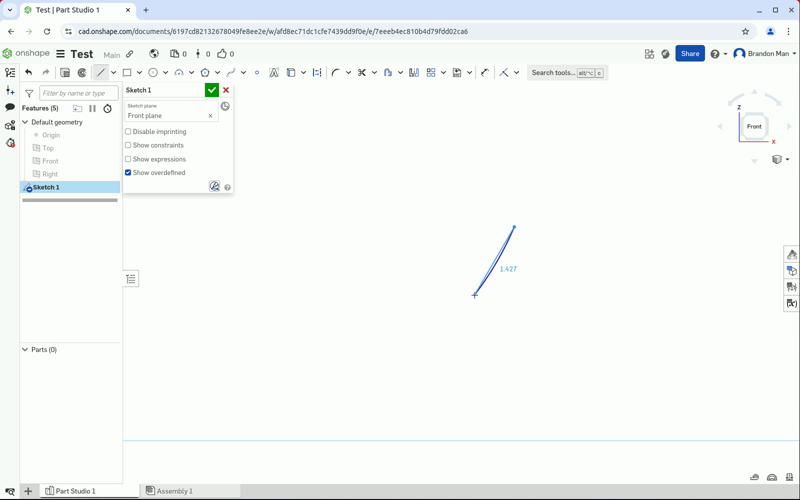
key_up(shift)
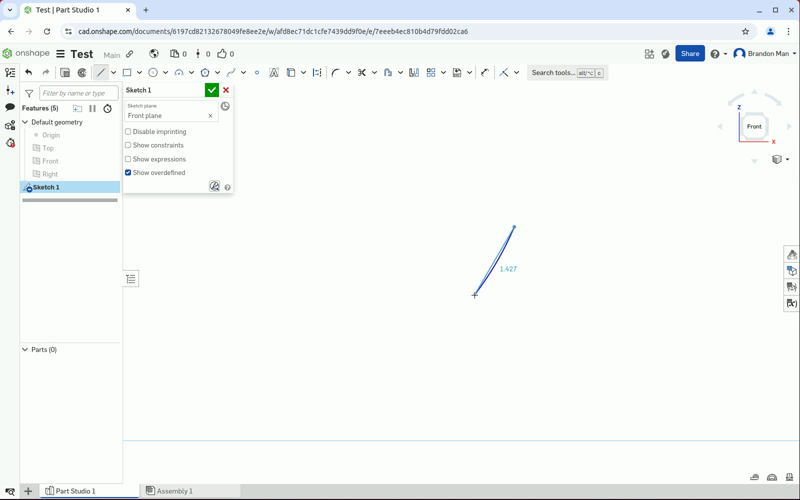
click(474, 294)
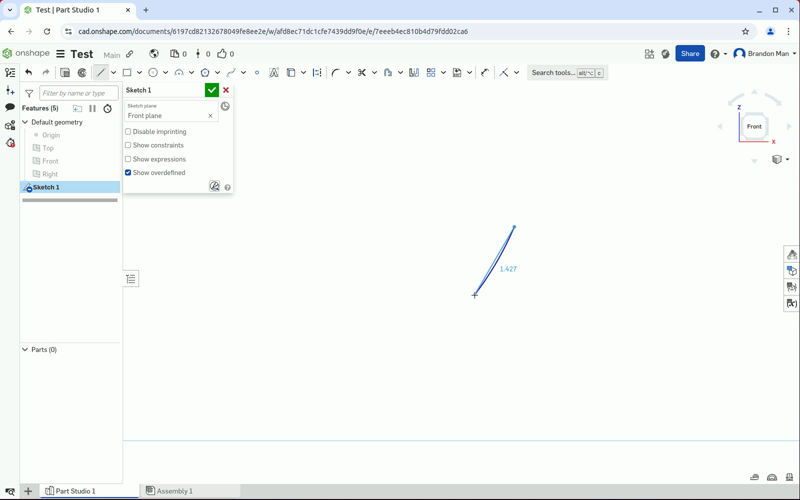
scroll(-6)
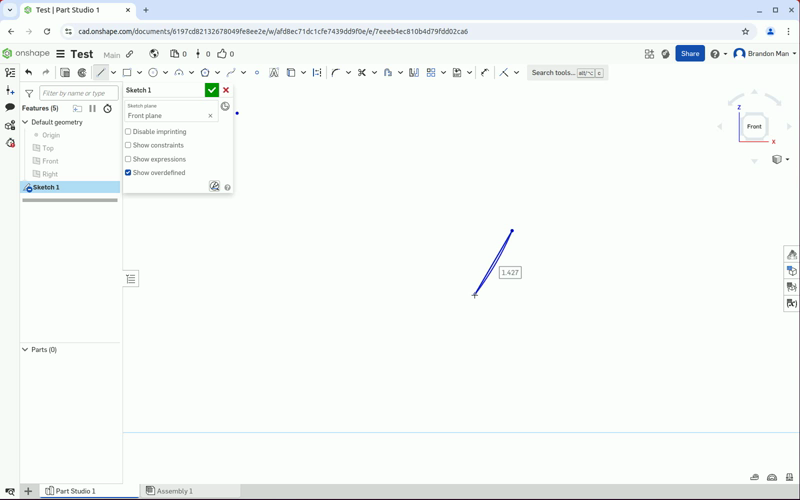
scroll(-6)
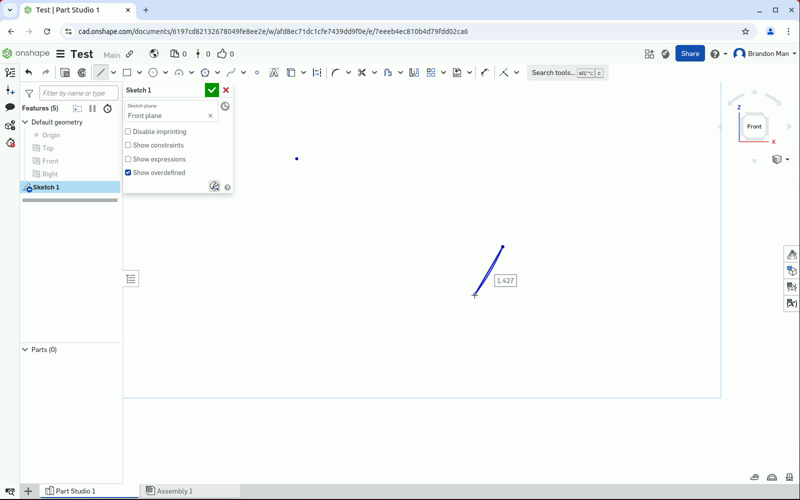
scroll(-6)
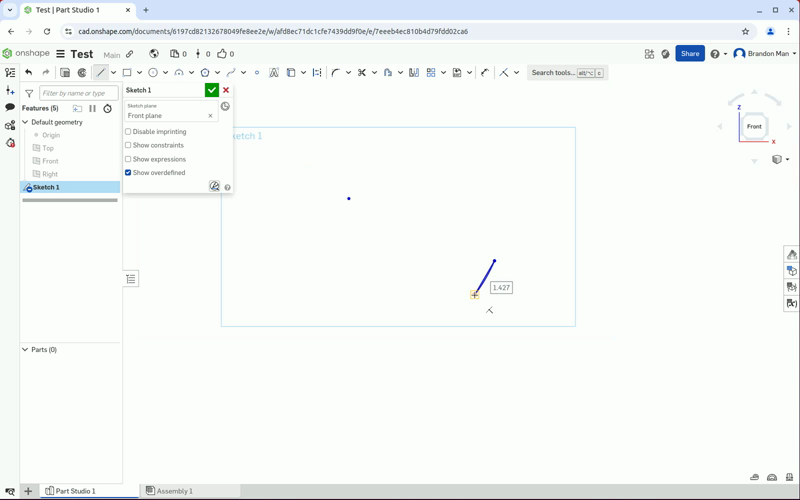
scroll(-6)
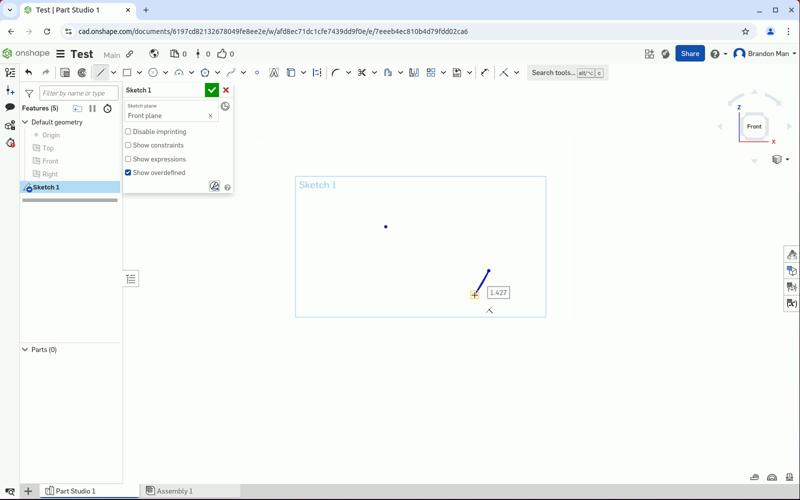
scroll(-6)
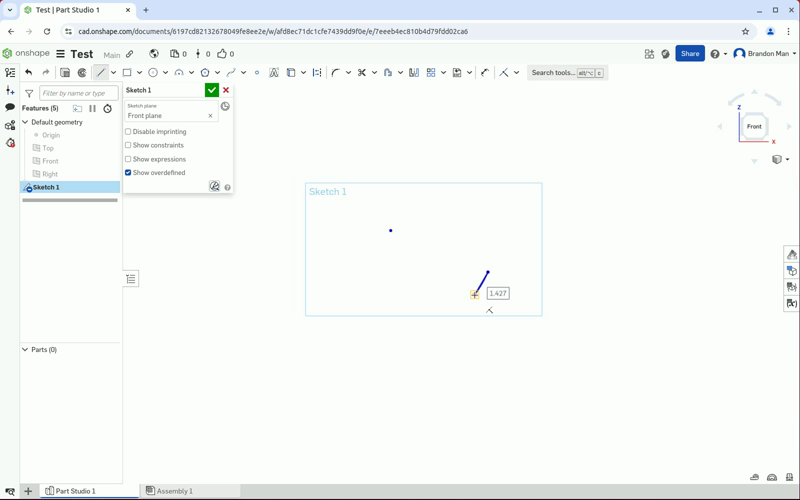
scroll(-6)
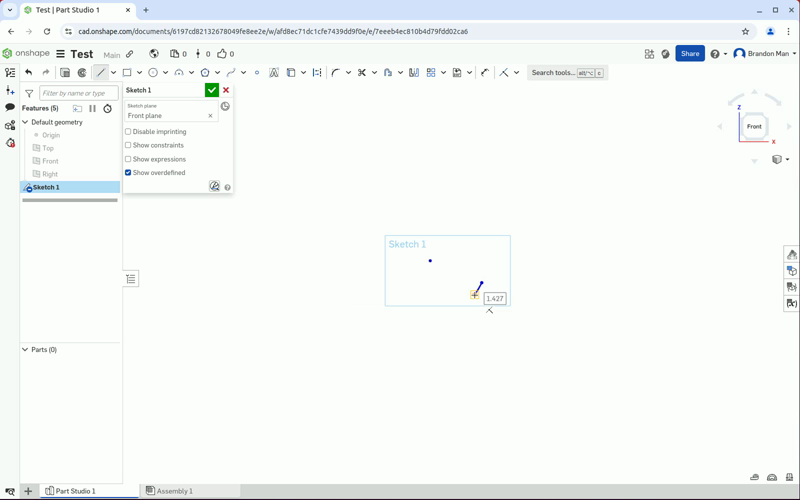
scroll(-6)
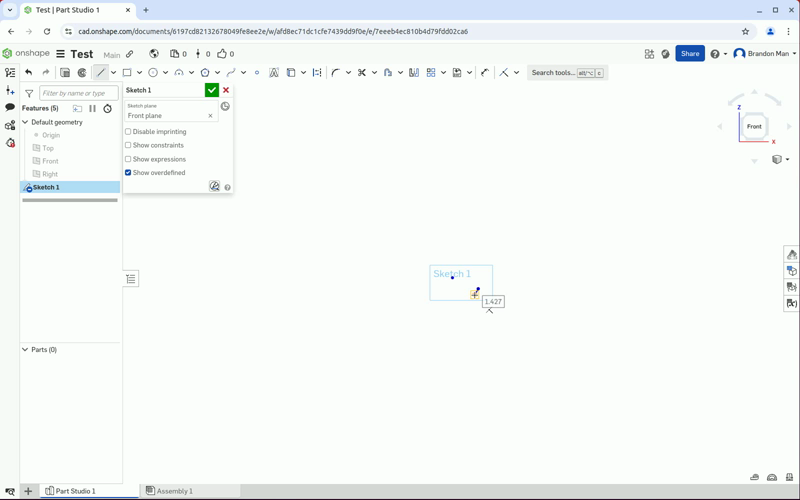
key(esc)
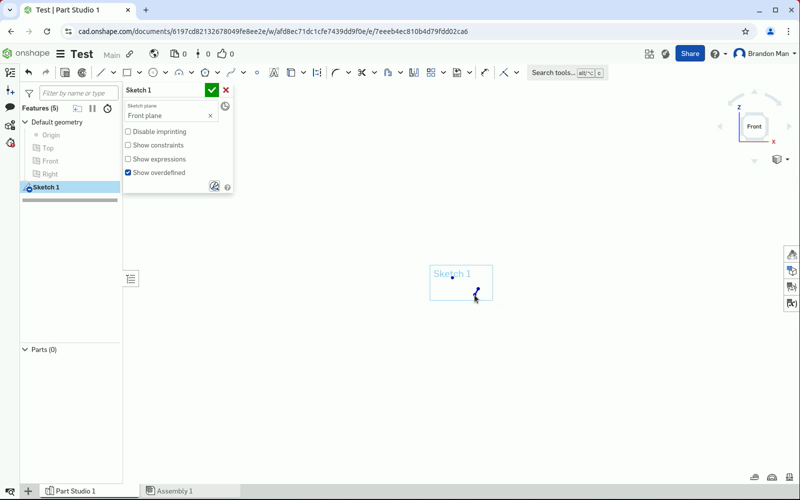
mouse_move(475, 293)
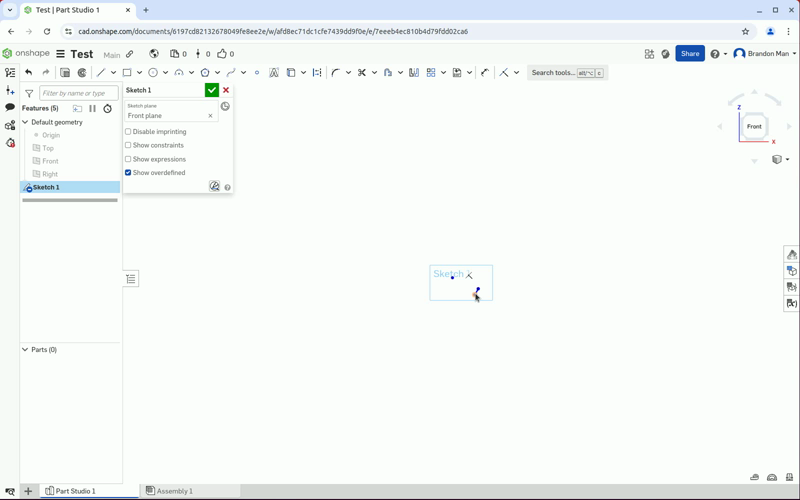
scroll(6)
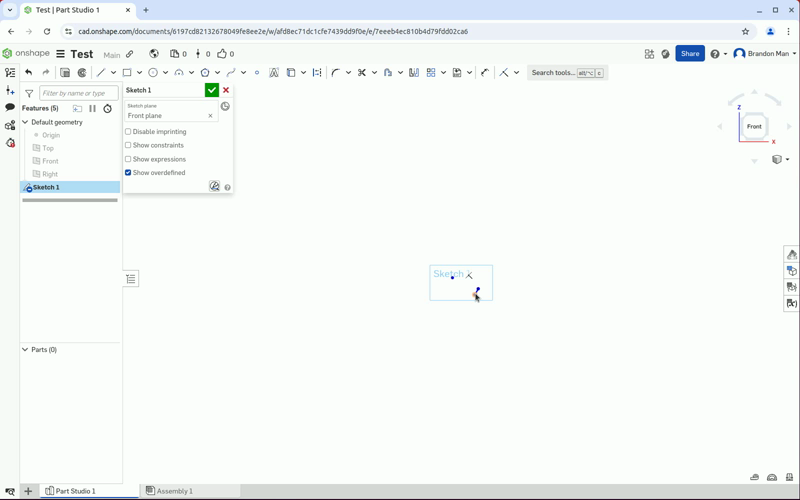
scroll(6)
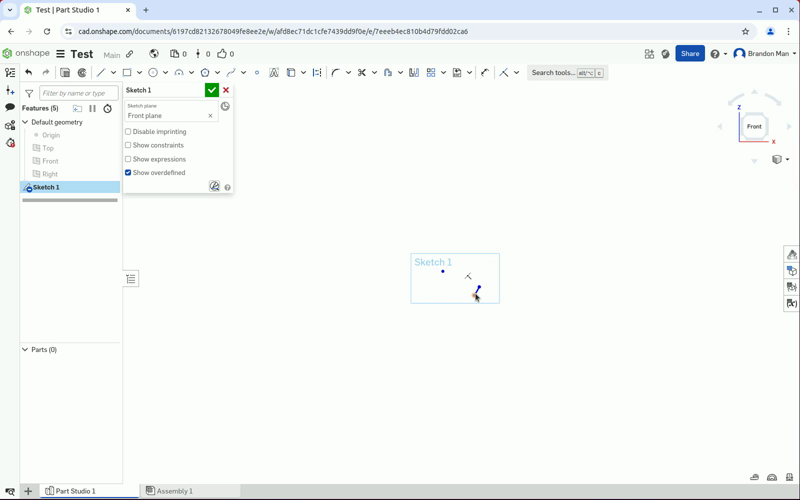
scroll(6)
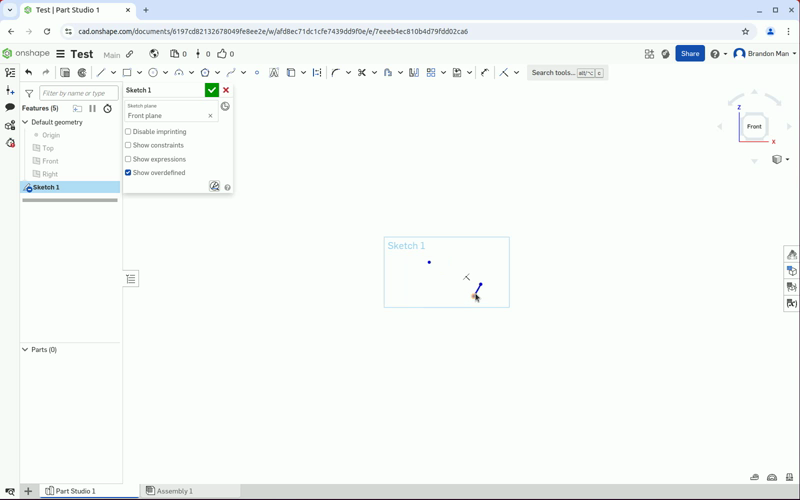
scroll(6)
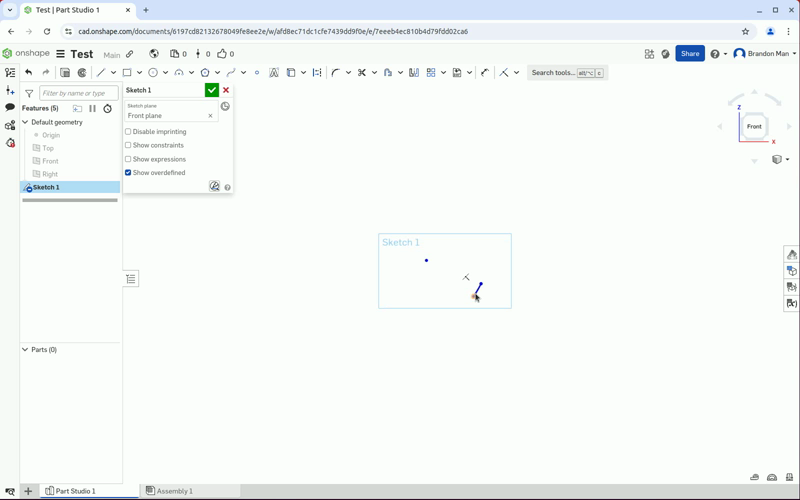
scroll(6)
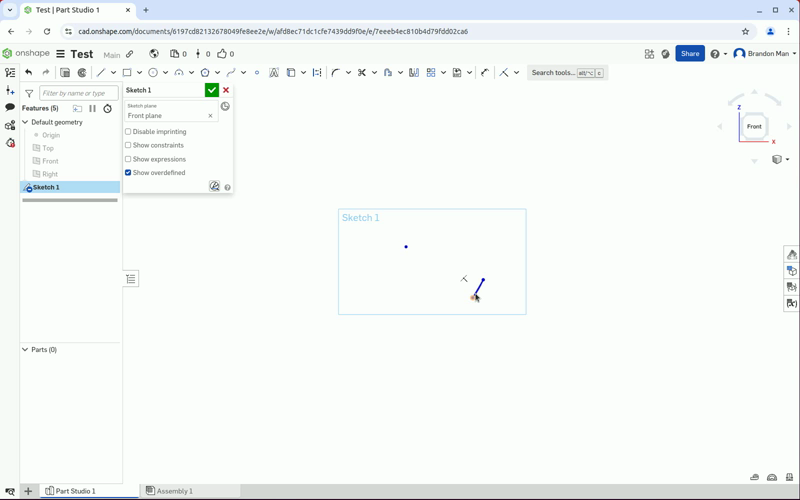
scroll(6)
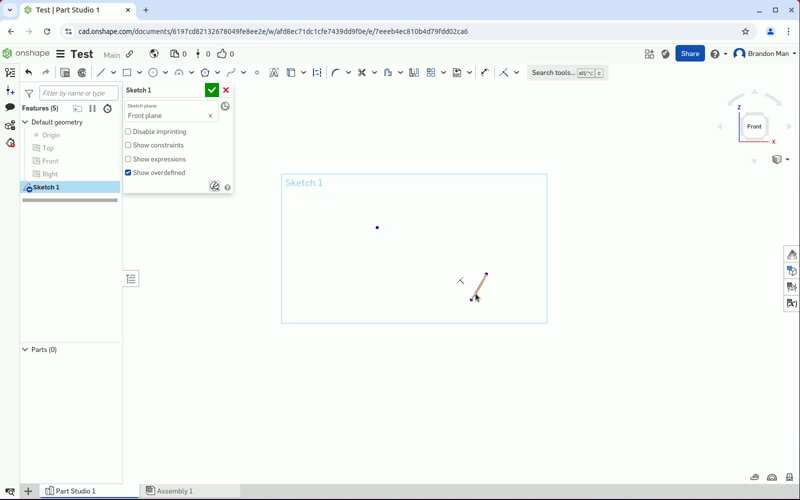
scroll(6)
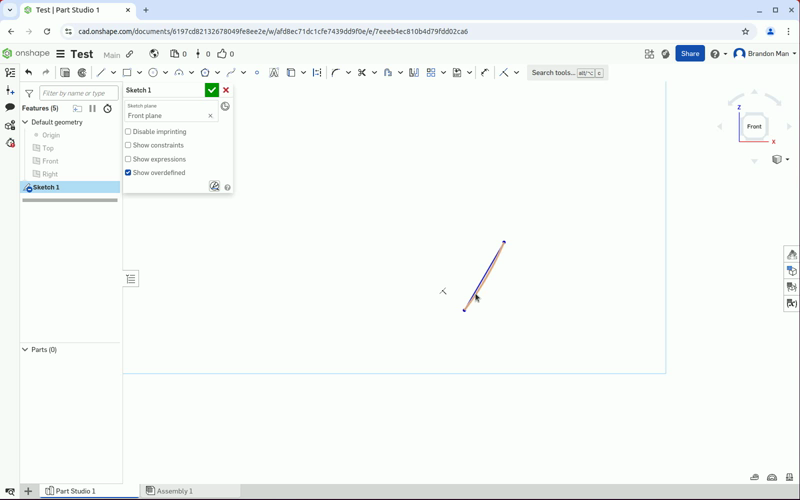
click(475, 293)
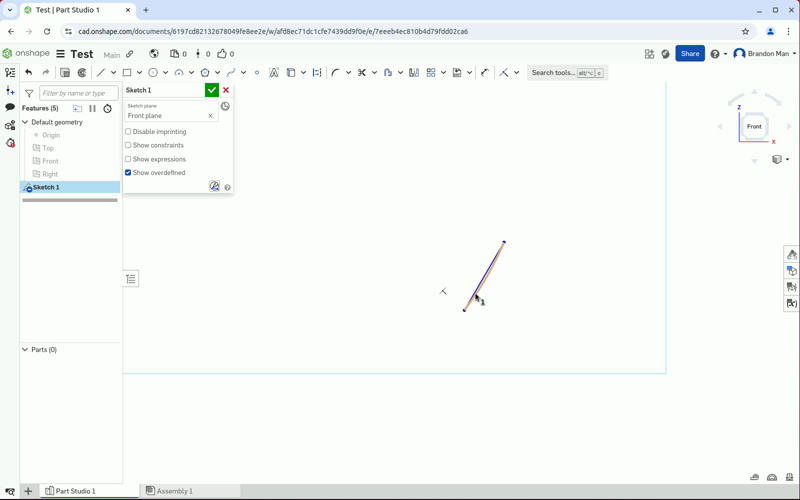
scroll(-6)
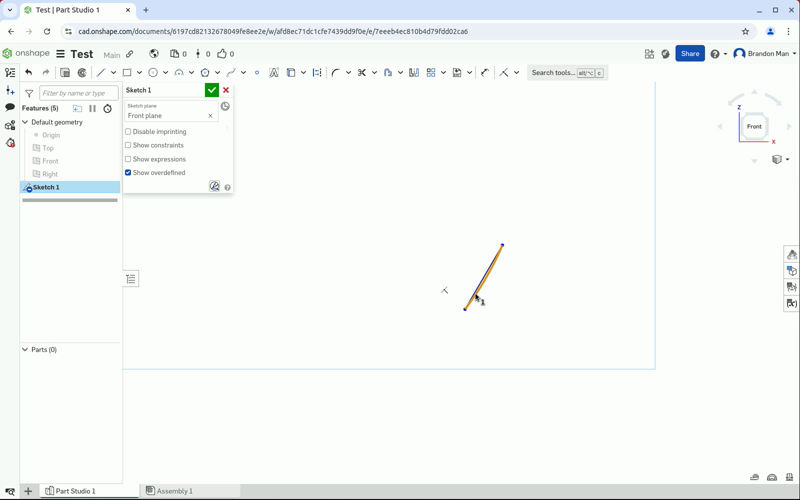
scroll(-6)
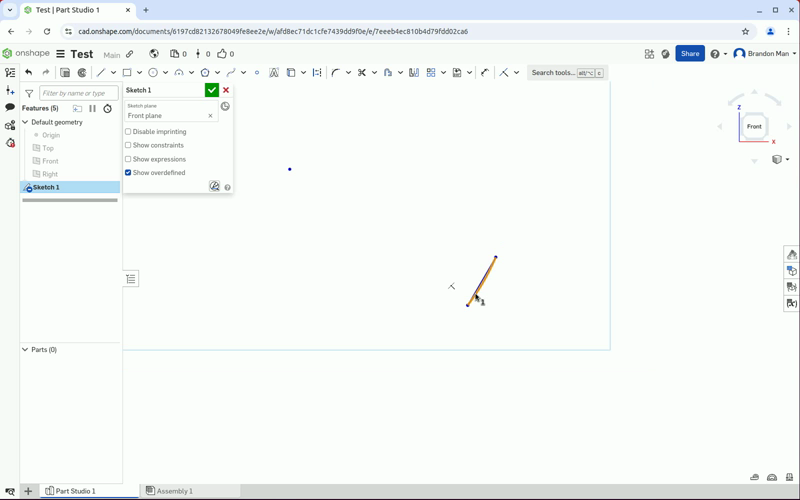
scroll(-6)
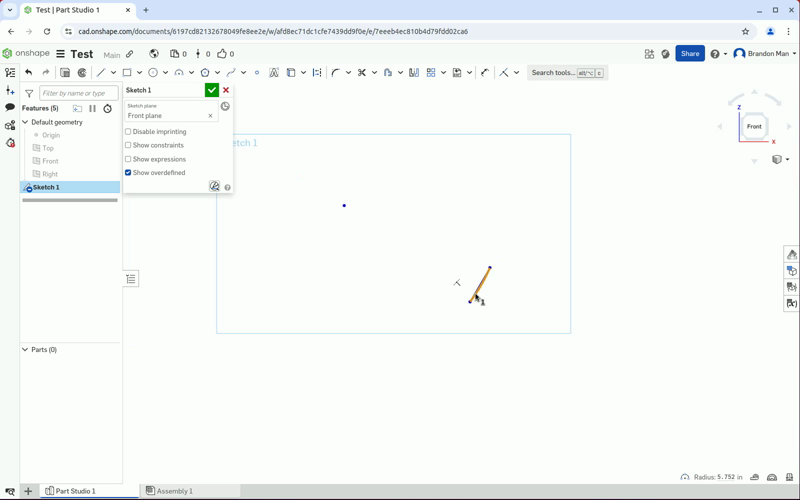
scroll(-6)
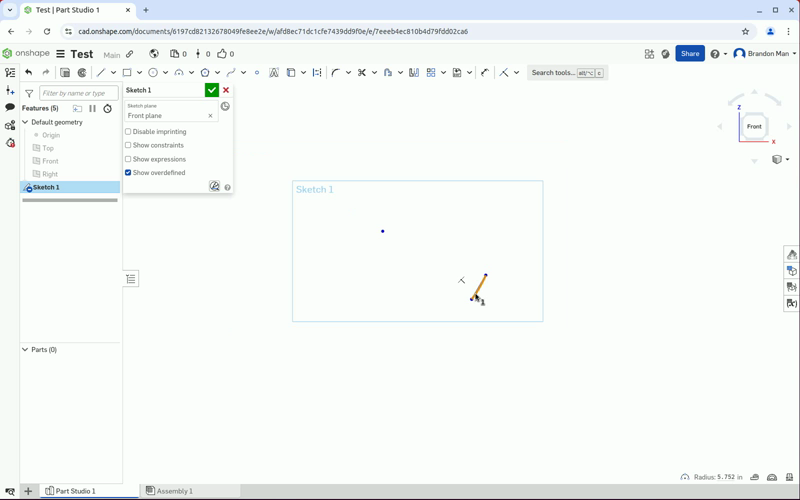
scroll(-6)
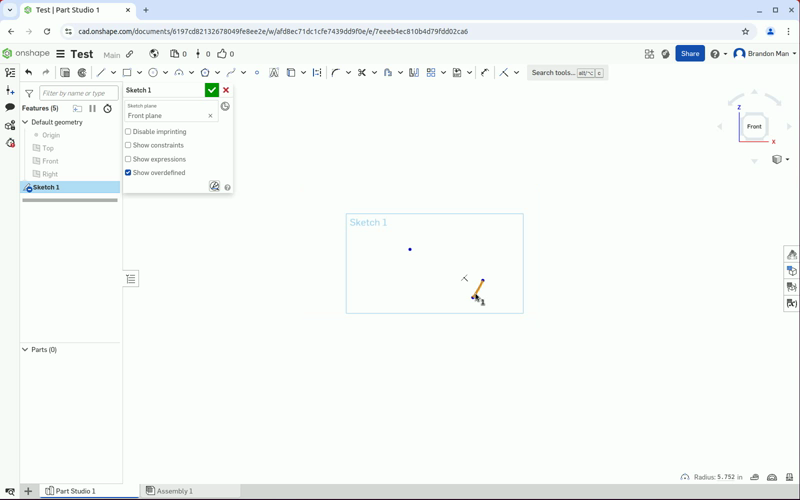
scroll(-6)
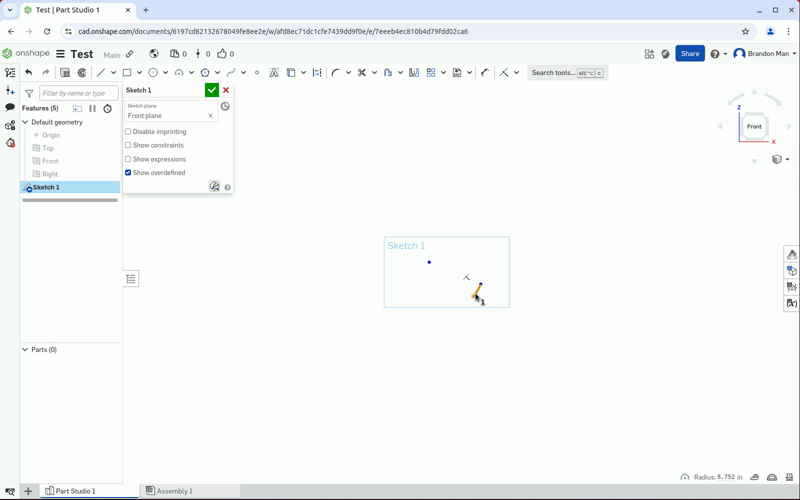
scroll(-6)
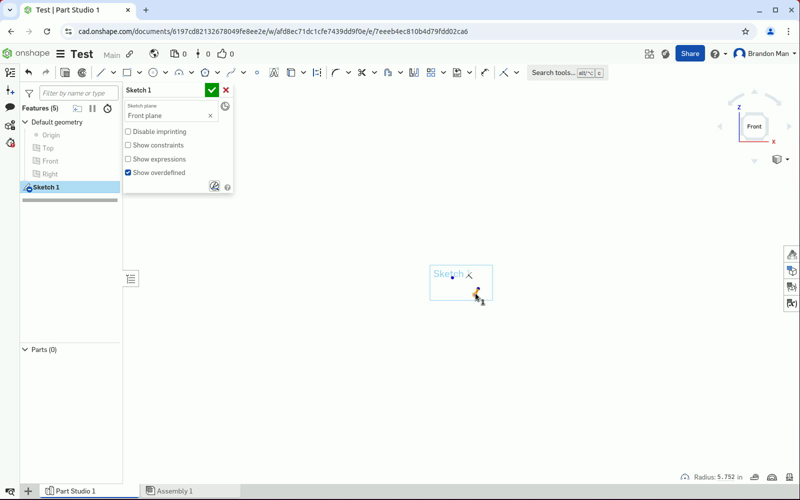
mouse_move(73, 352)
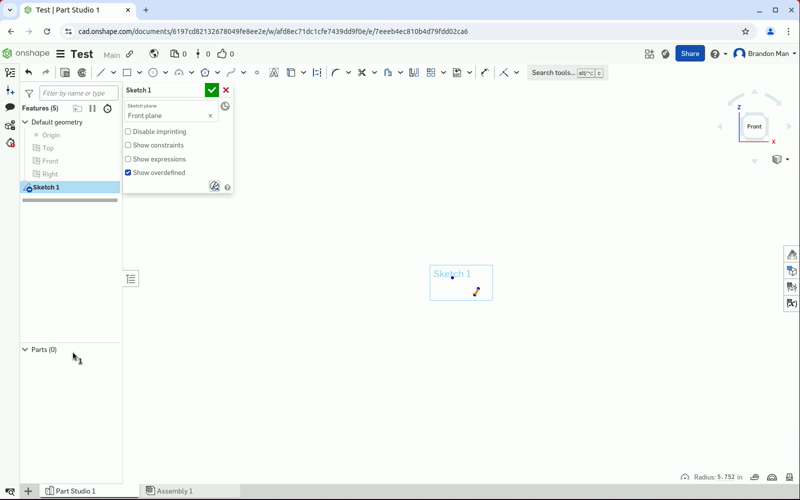
key(shift+y)
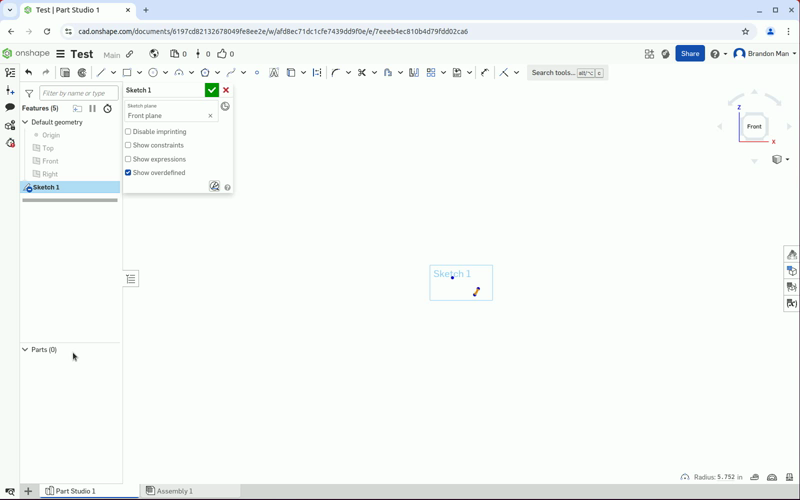
key(shift+e)
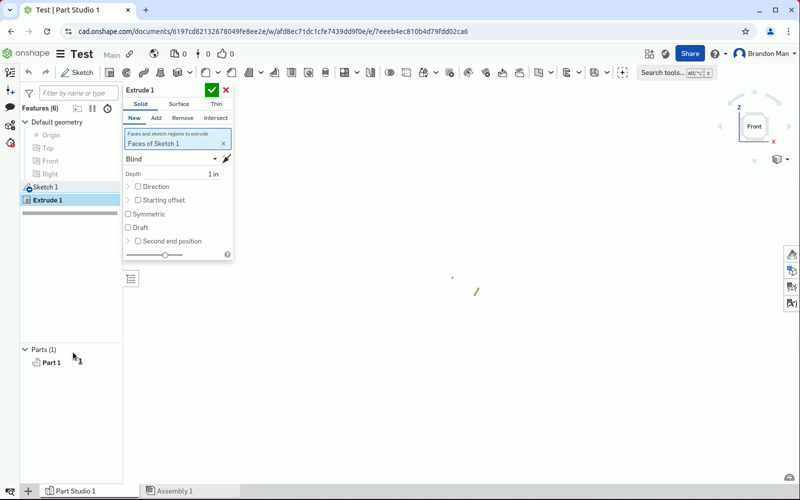
mouse_move(143, 106)
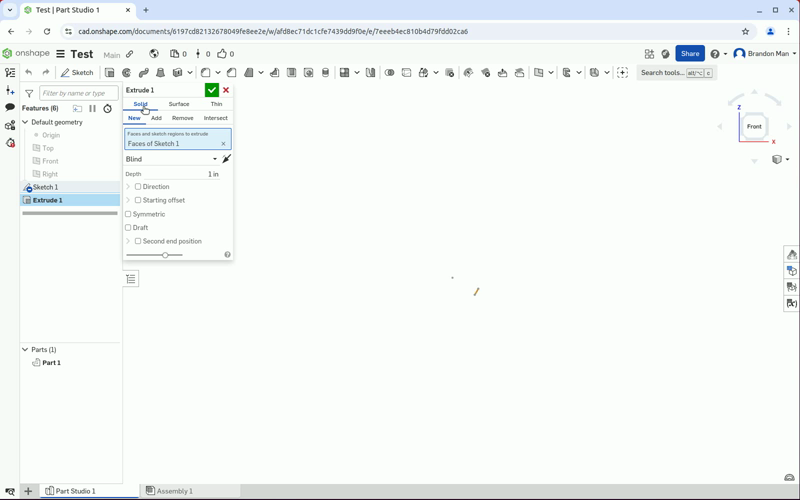
click(143, 106)
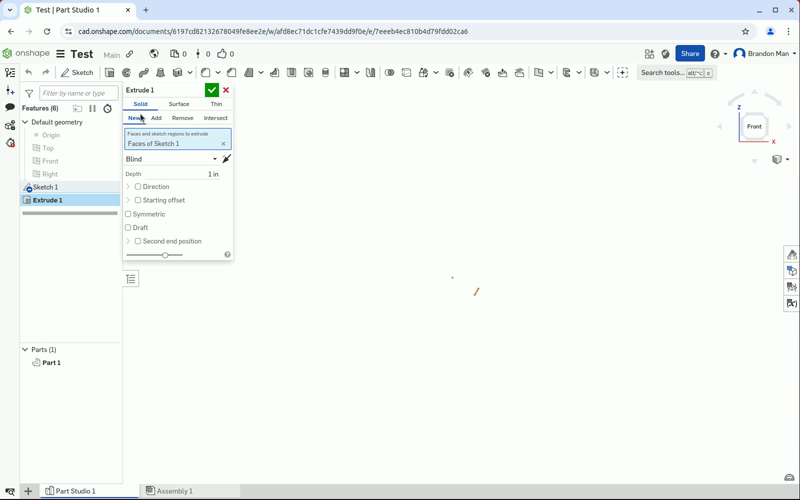
mouse_move(137, 120)
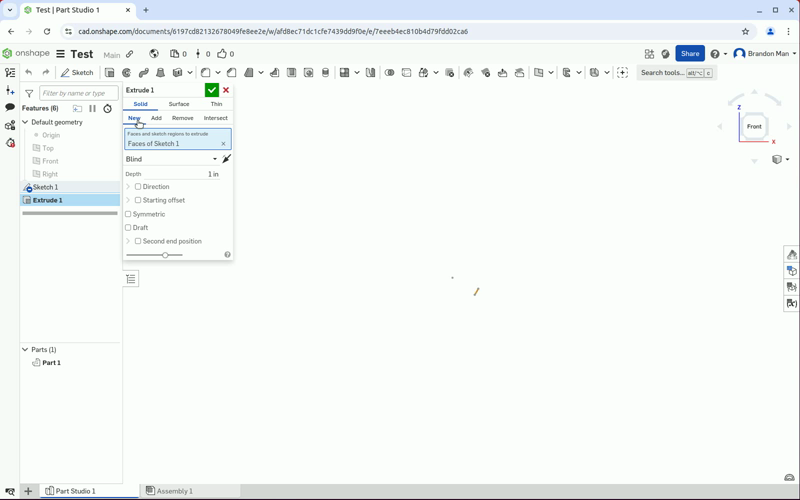
click(137, 120)
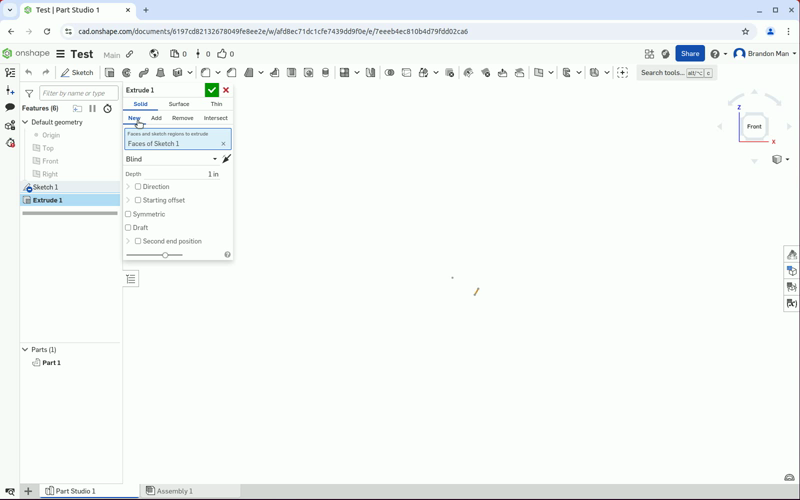
key(tab, 4)
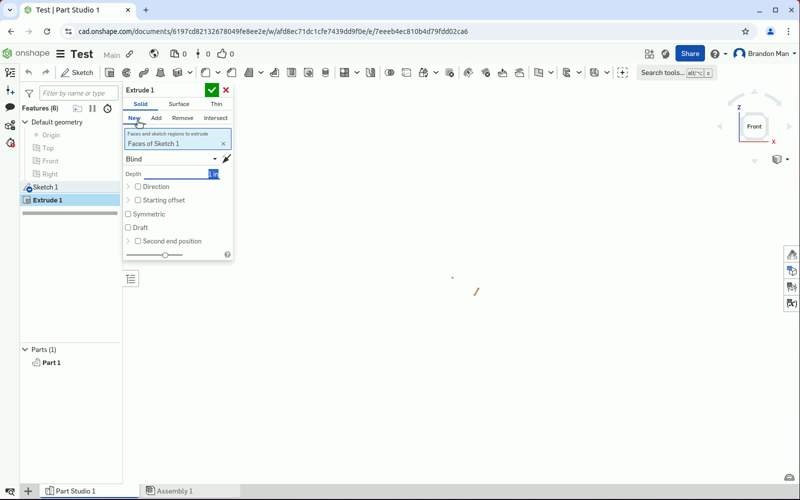
text(1.926)
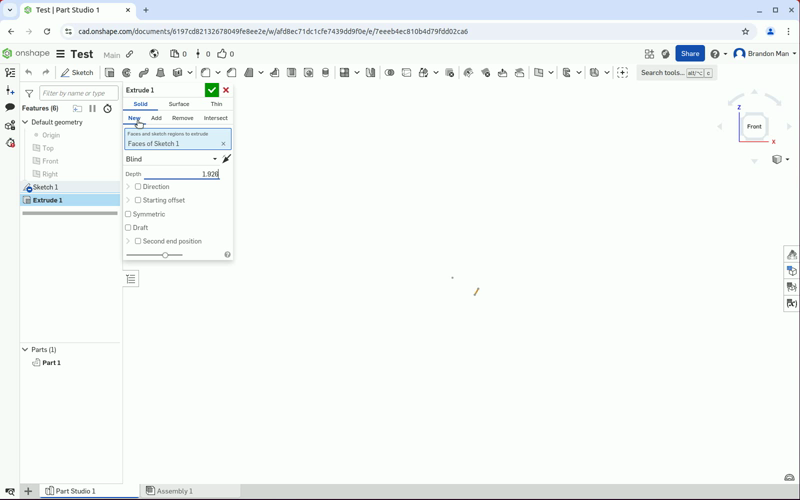
key(enter)
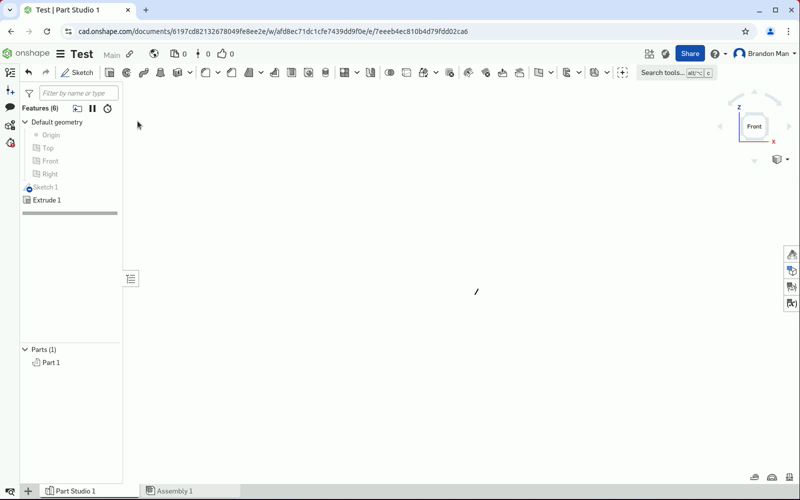
key(shift+h)
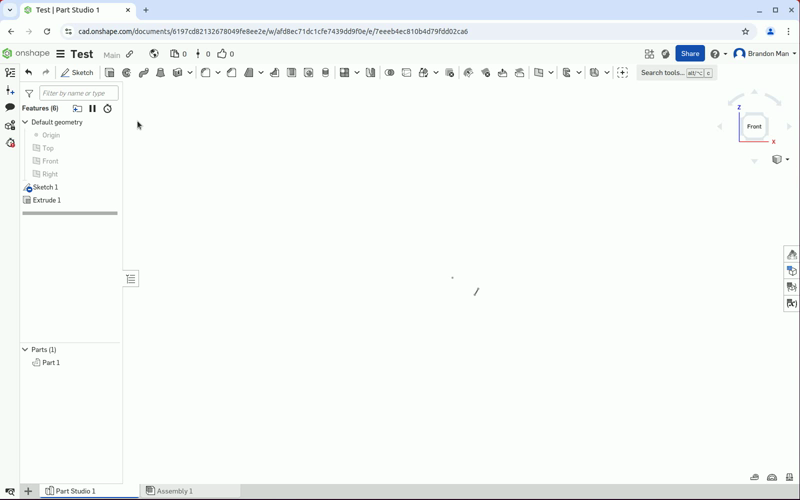
key(shift+h)
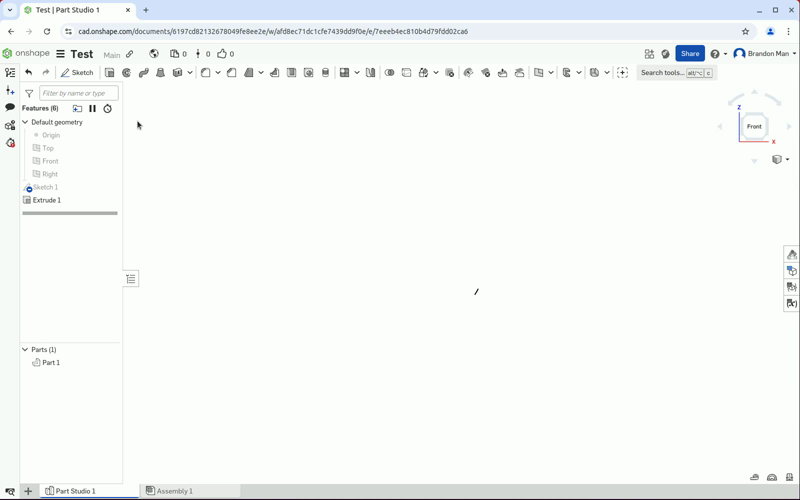
mouse_move(73, 189)
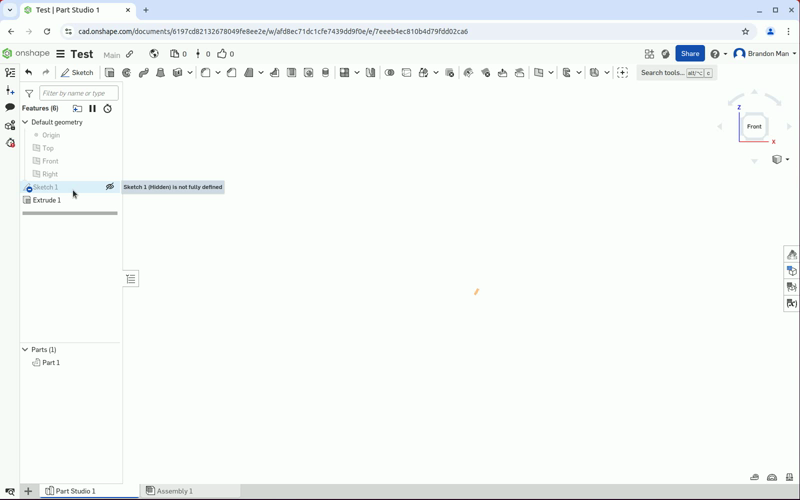
click(73, 189)
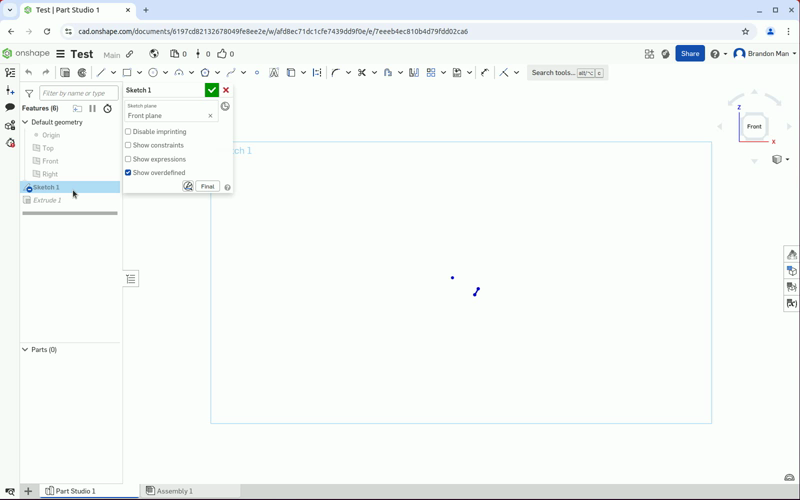
mouse_move(229, 92)
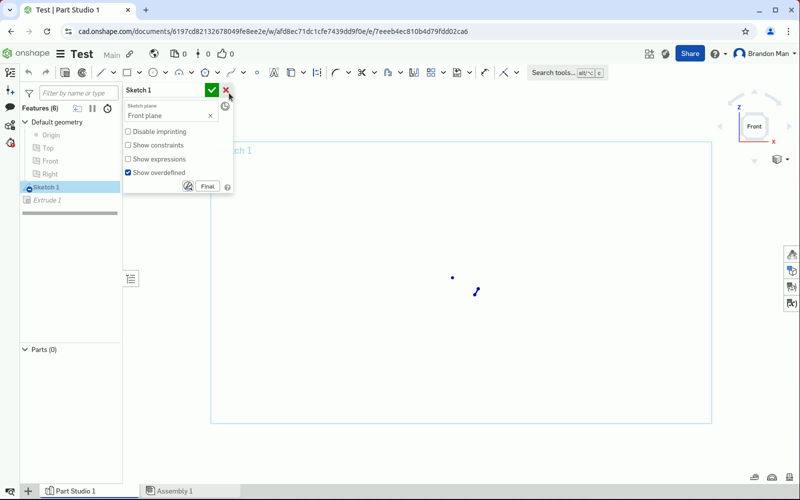
click(229, 92)
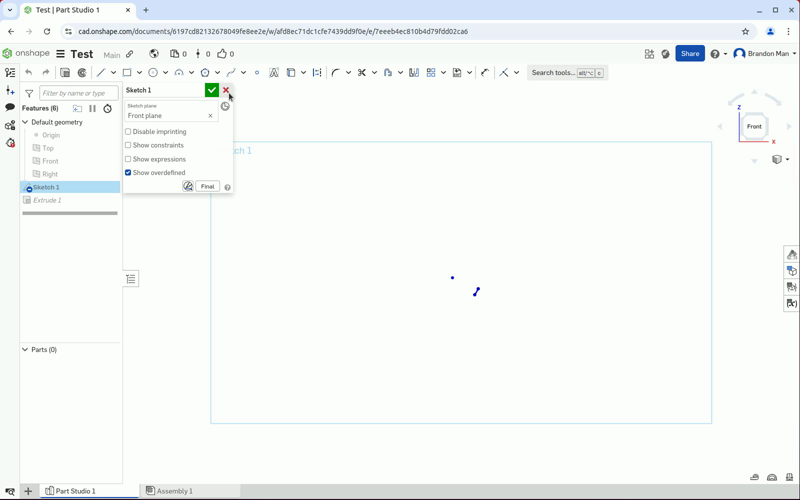
key(shift+s)
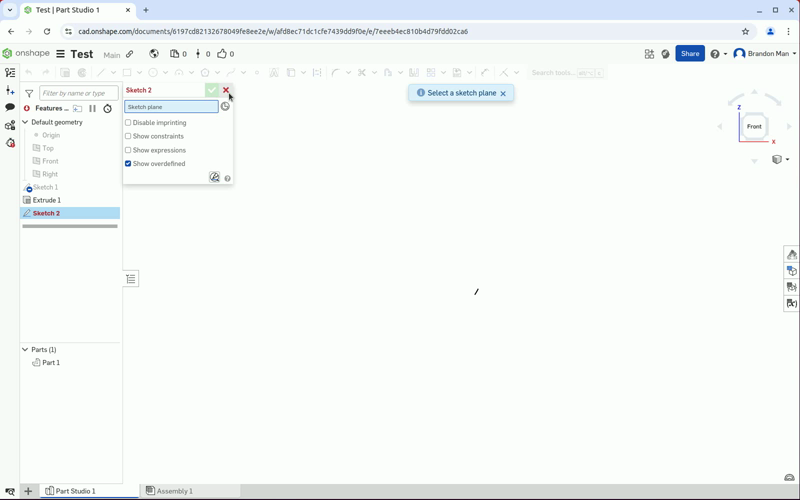
mouse_move(73, 163)
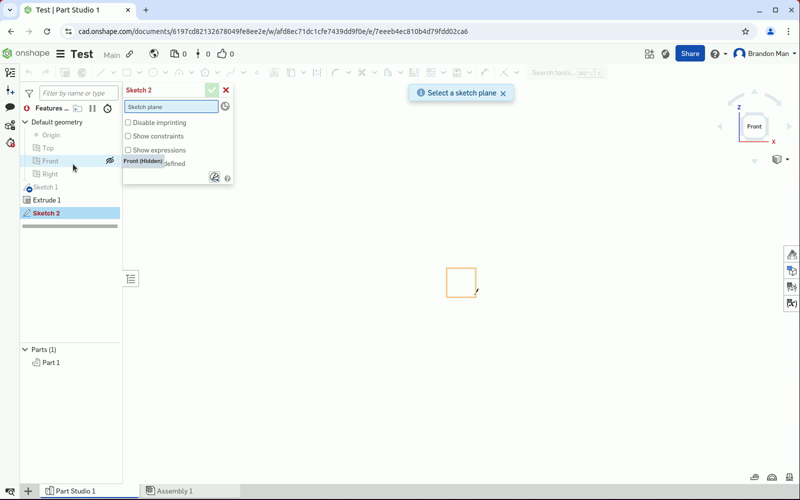
click(73, 163)
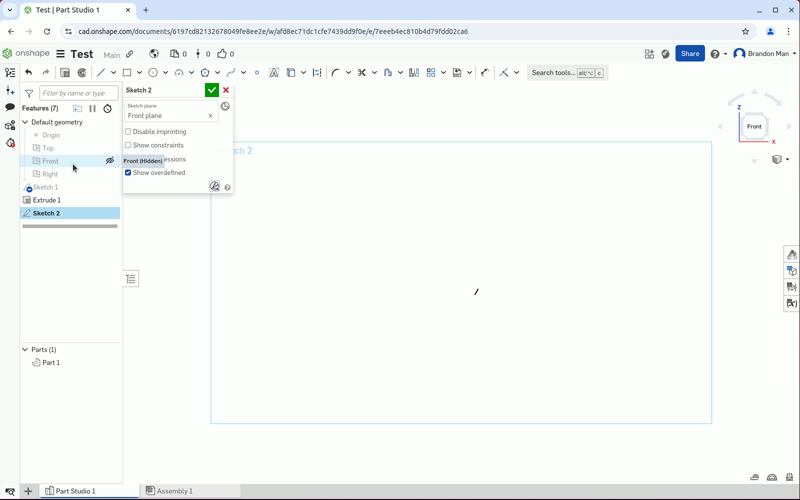
mouse_move(73, 352)
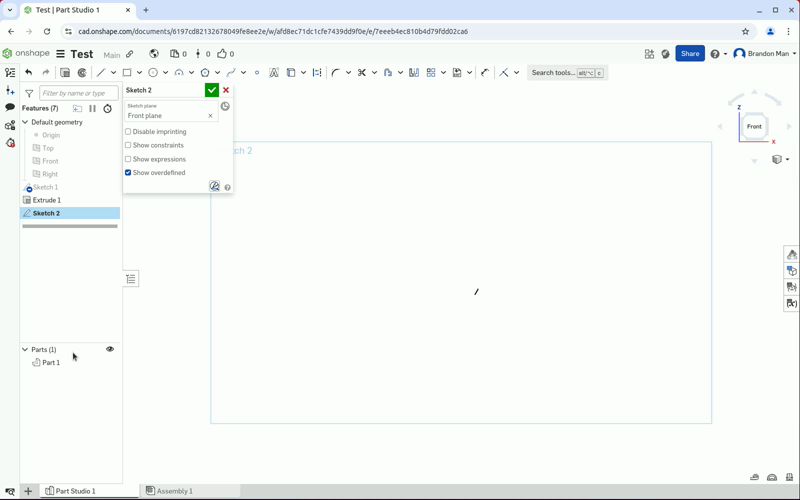
key(y)
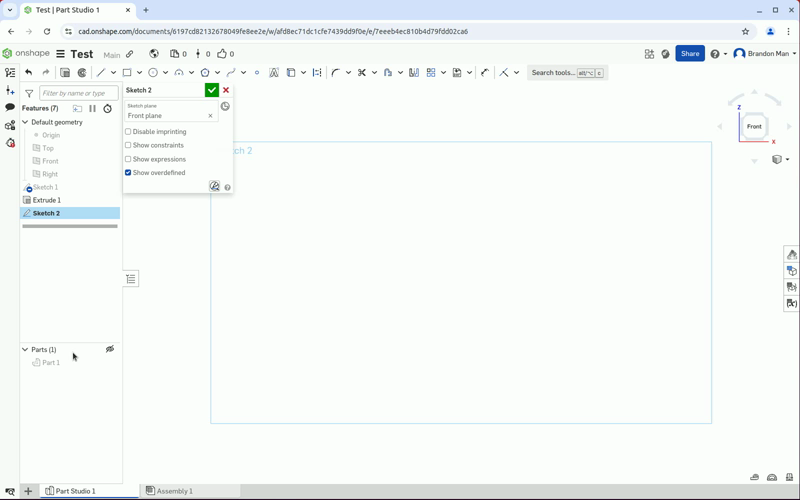
key(a)
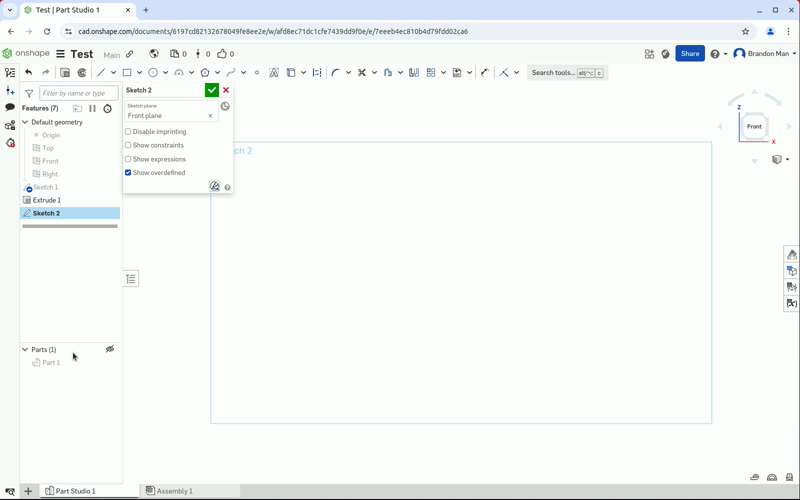
key_down(shift)
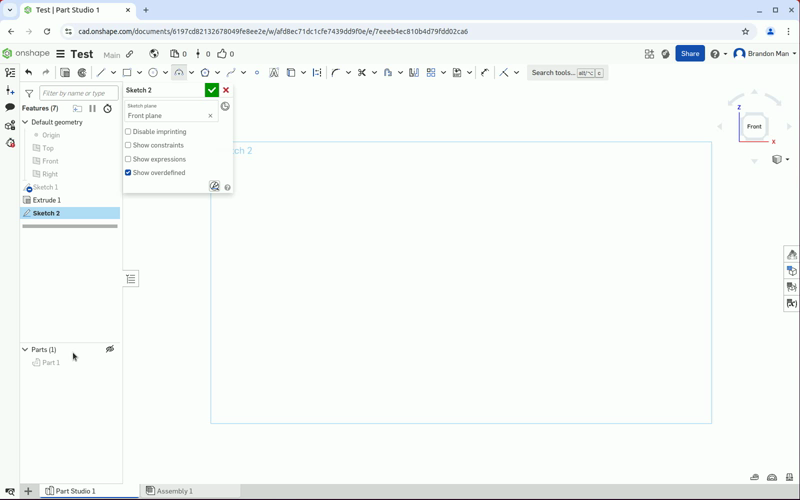
mouse_move(368, 218)
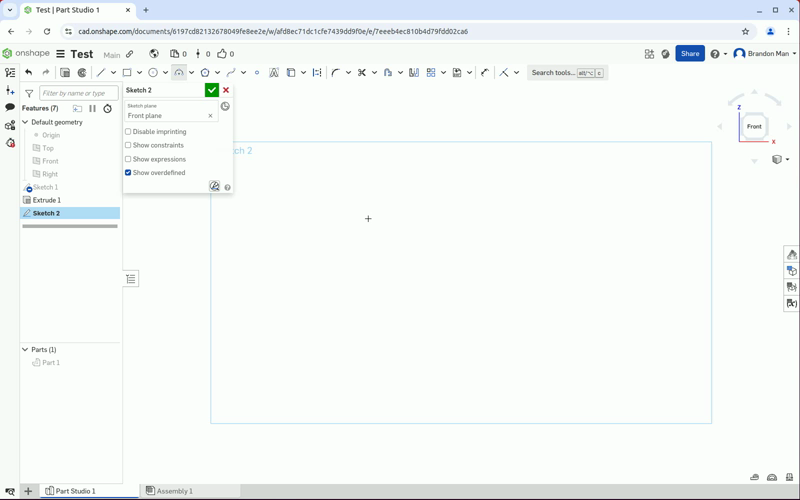
click(368, 218)
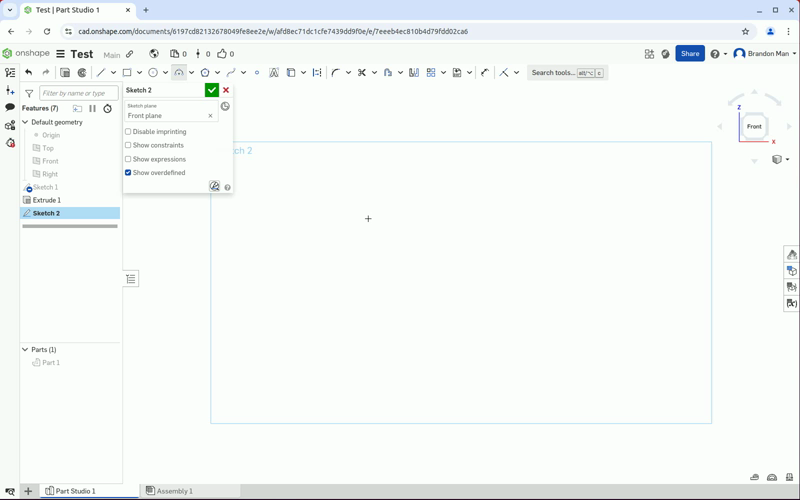
key_up(shift)
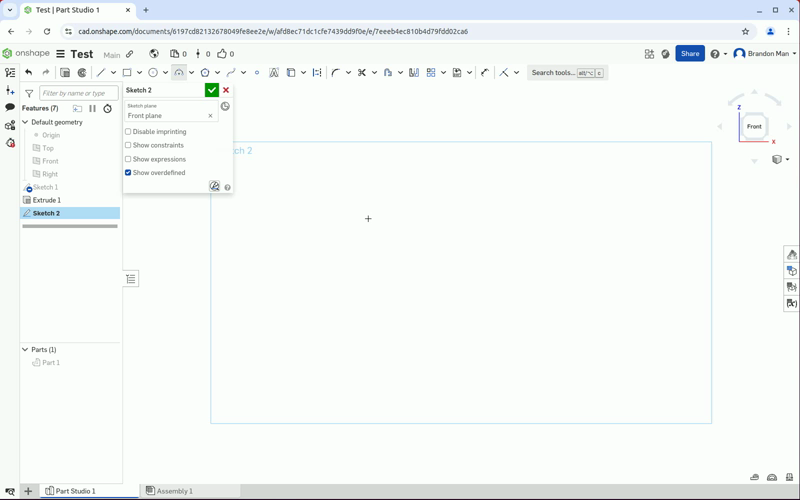
key_down(shift)
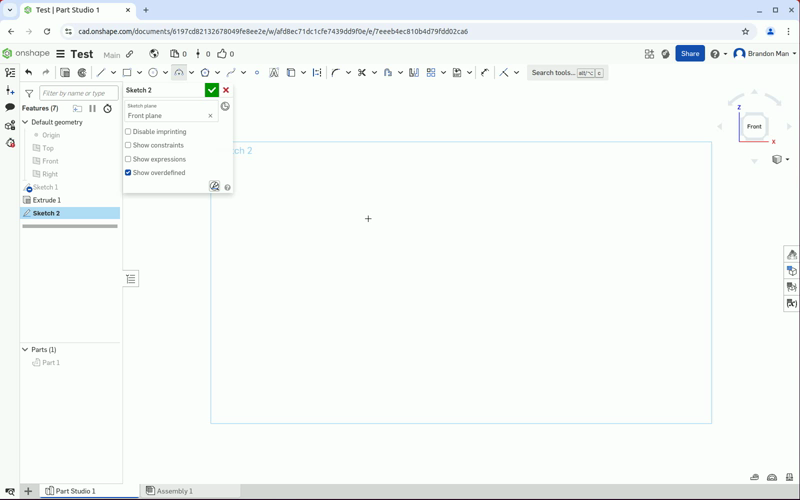
mouse_move(384, 255)
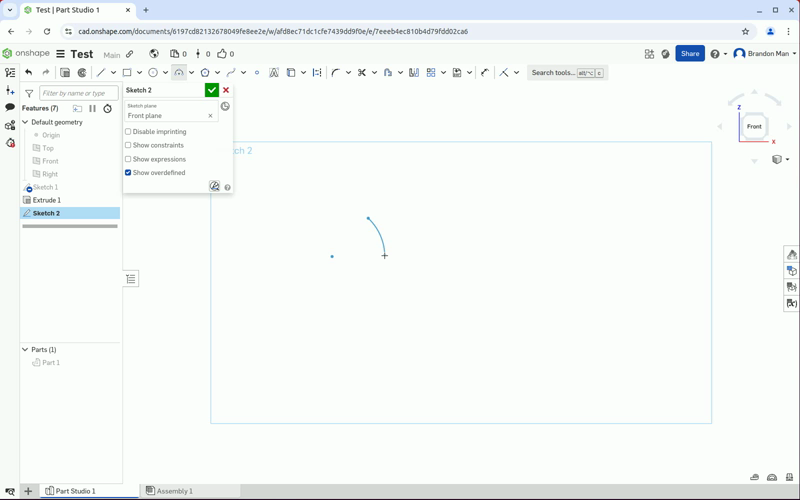
click(384, 255)
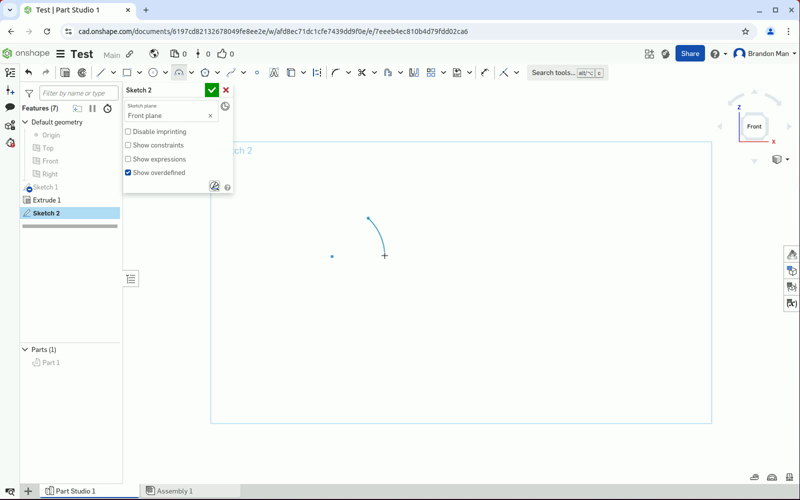
mouse_move(366, 241)
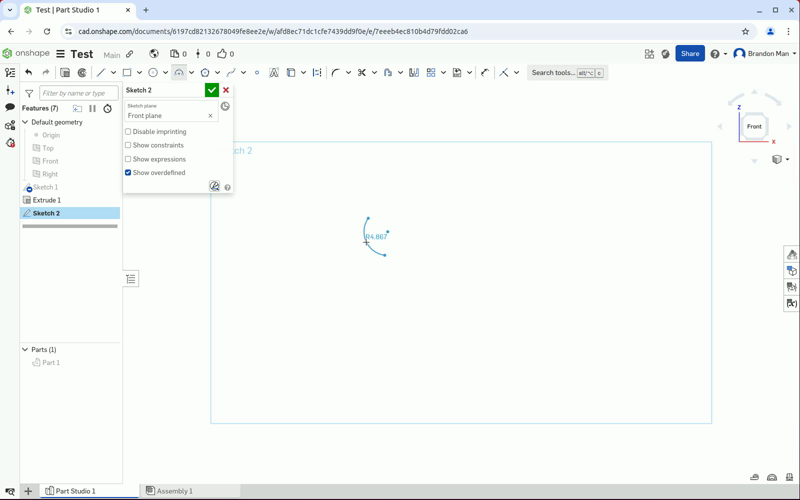
click(366, 241)
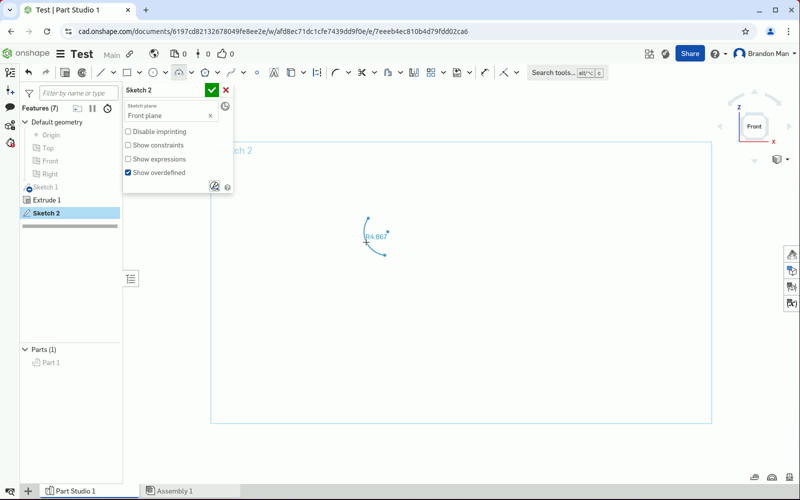
key_up(shift)
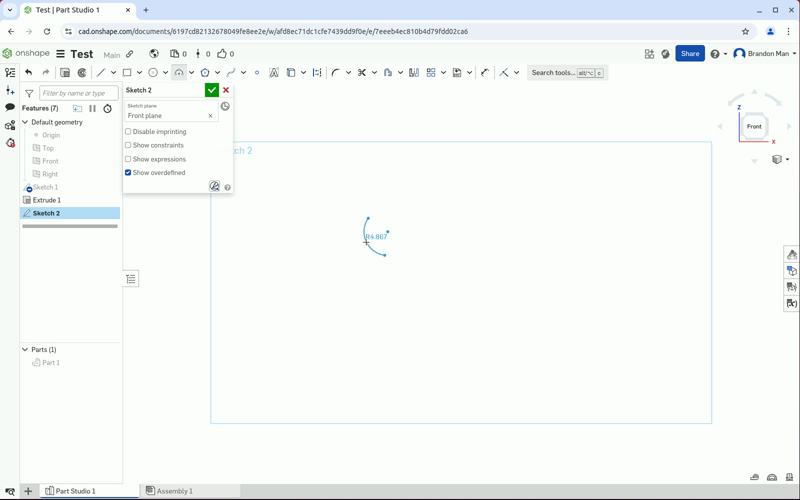
mouse_move(384, 255)
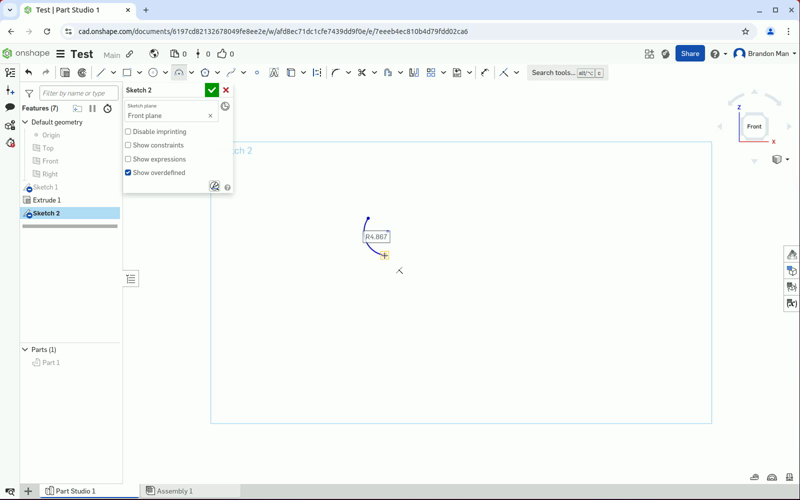
click(384, 255)
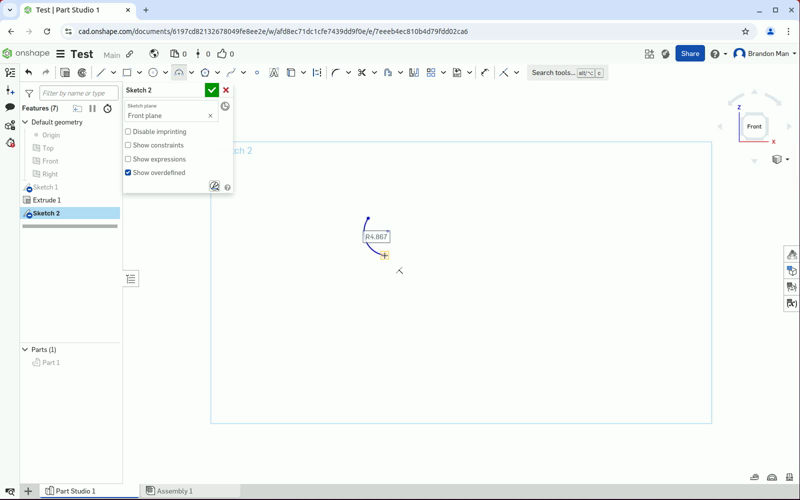
key_down(shift)
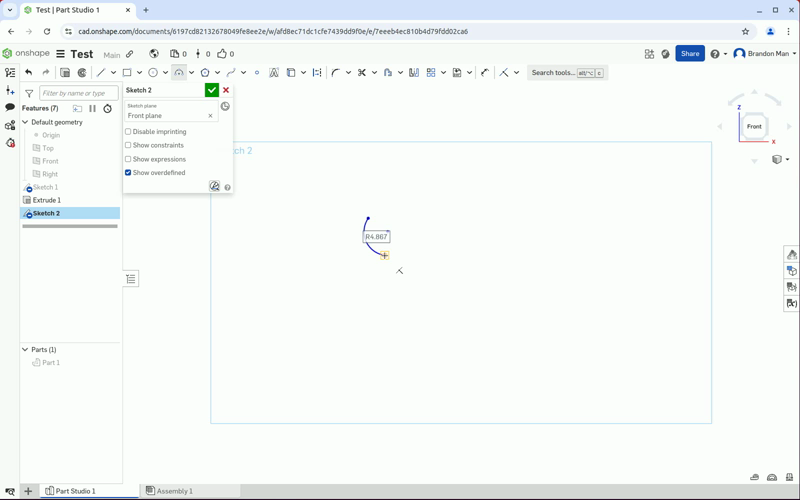
mouse_move(444, 293)
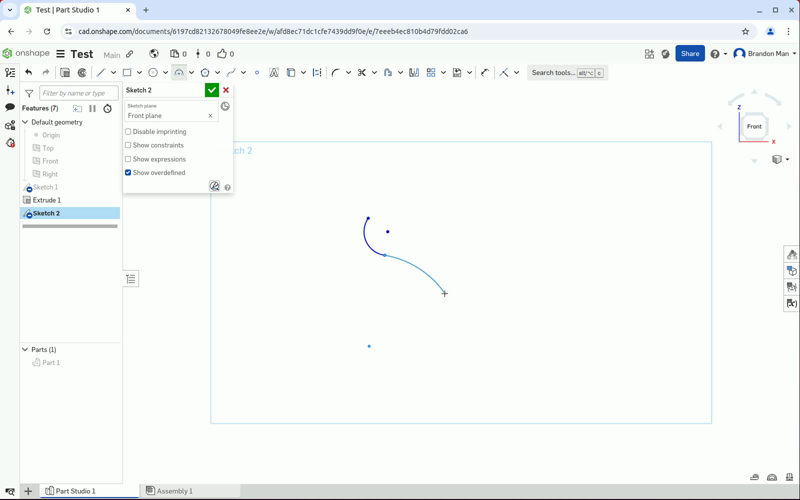
click(444, 293)
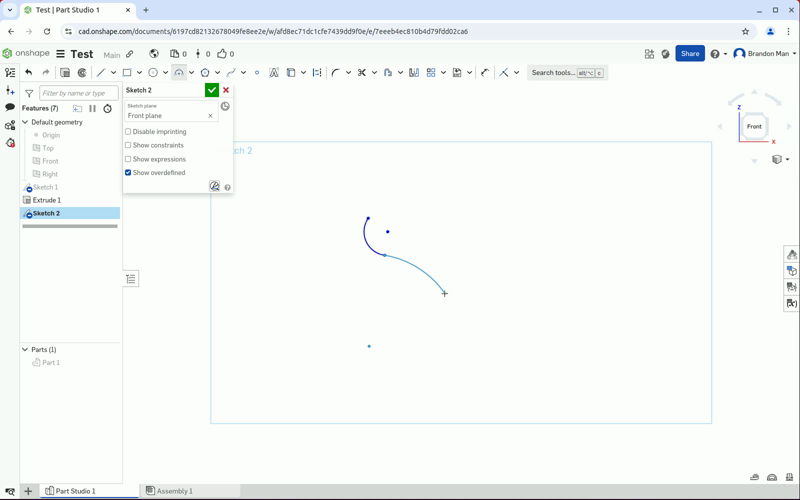
mouse_move(418, 267)
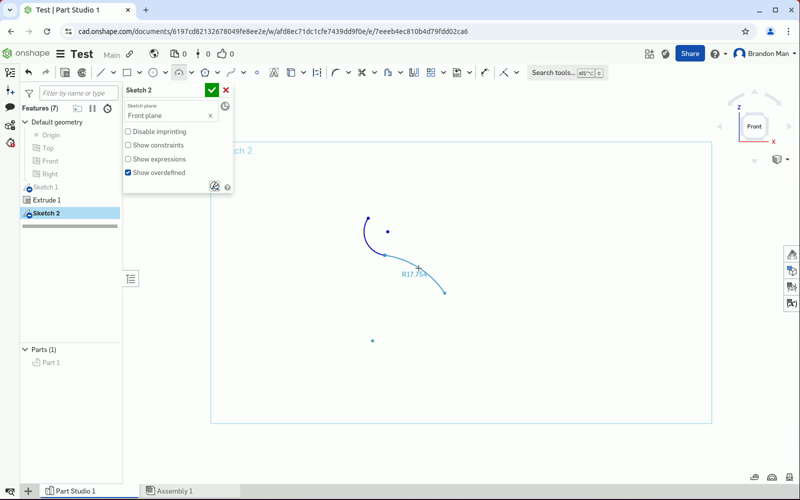
click(418, 267)
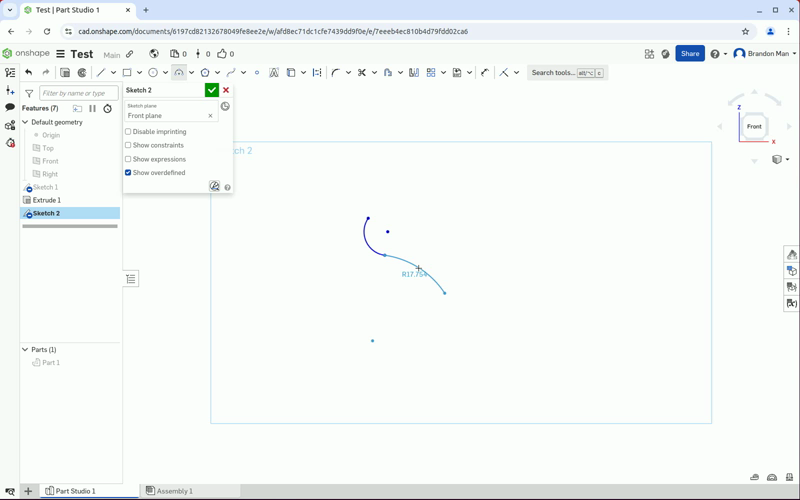
key_up(shift)
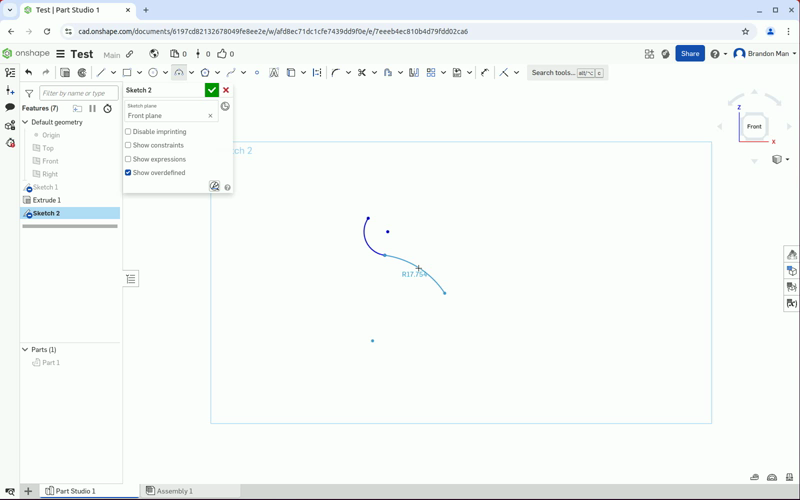
mouse_move(444, 293)
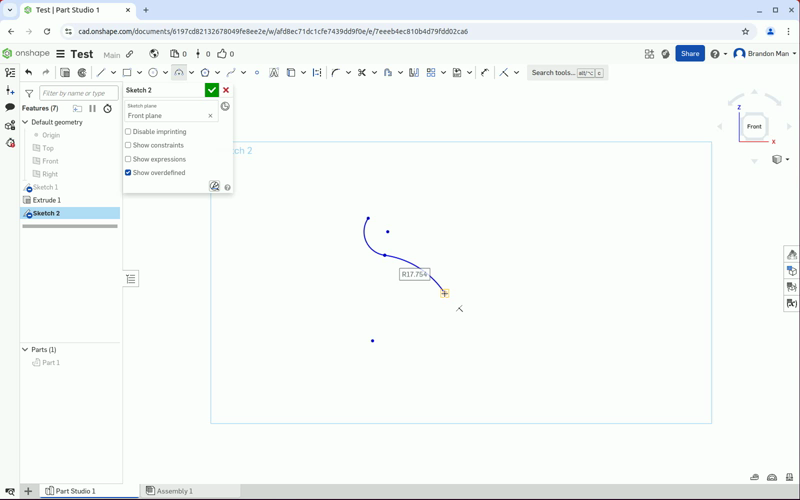
click(444, 293)
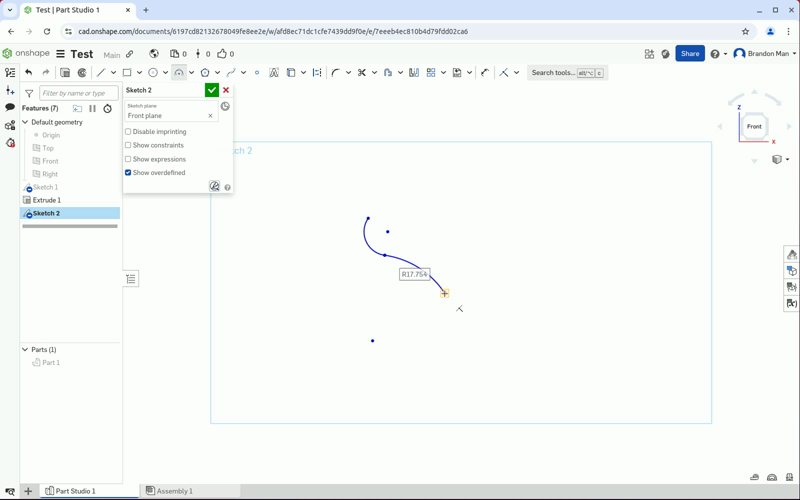
key_down(shift)
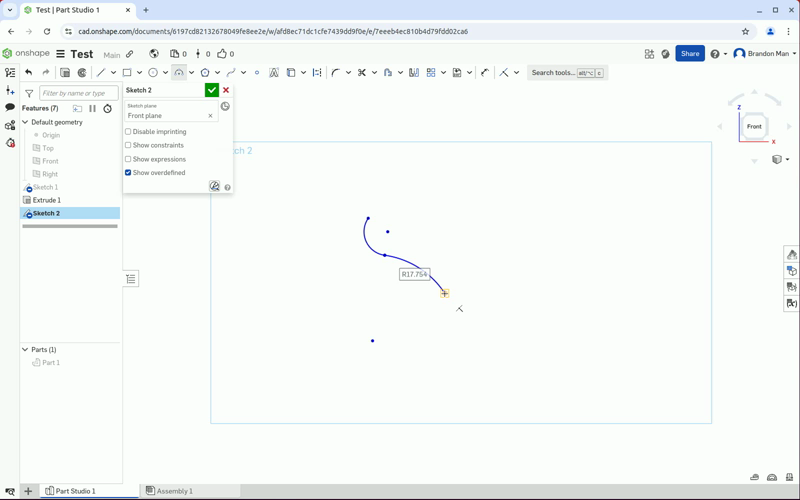
mouse_move(474, 294)
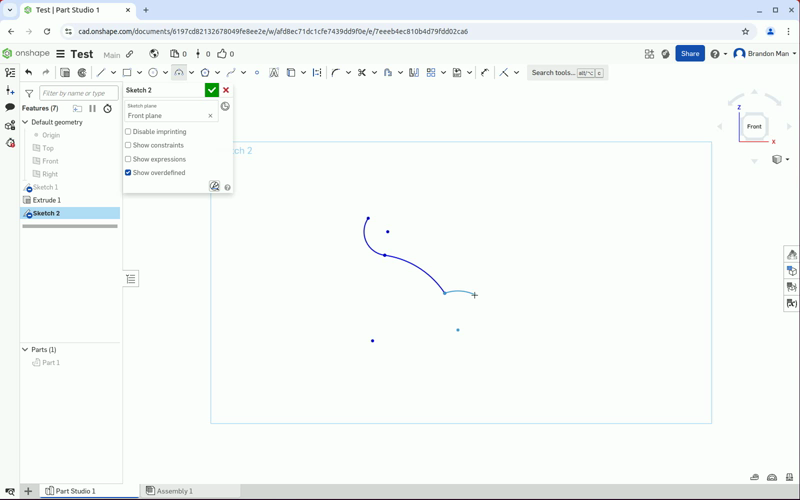
click(474, 294)
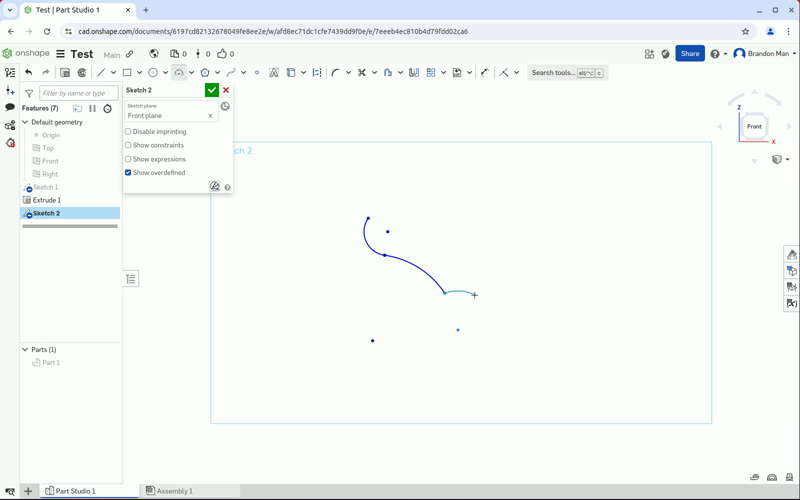
mouse_move(458, 301)
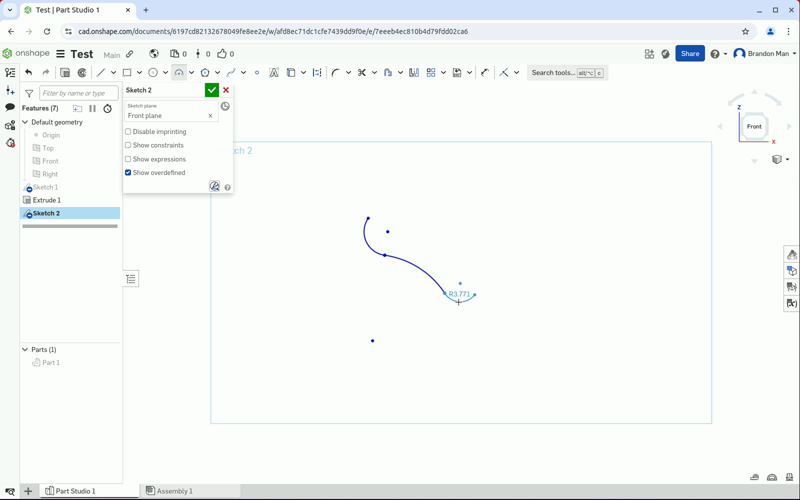
click(458, 301)
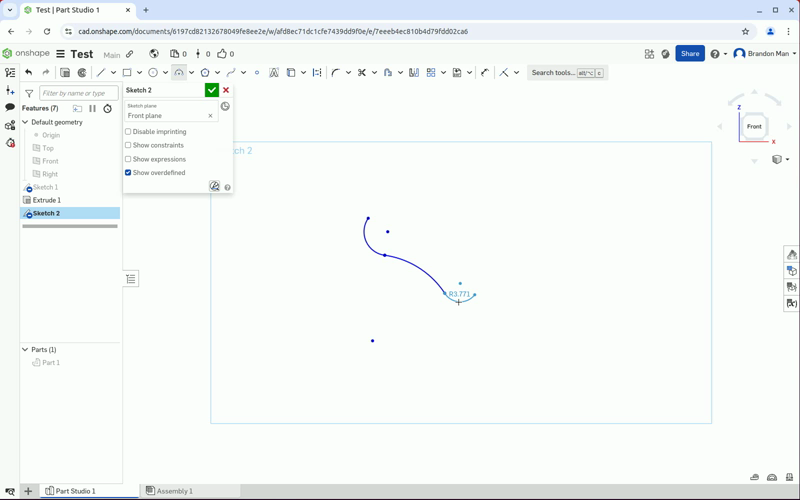
key_up(shift)
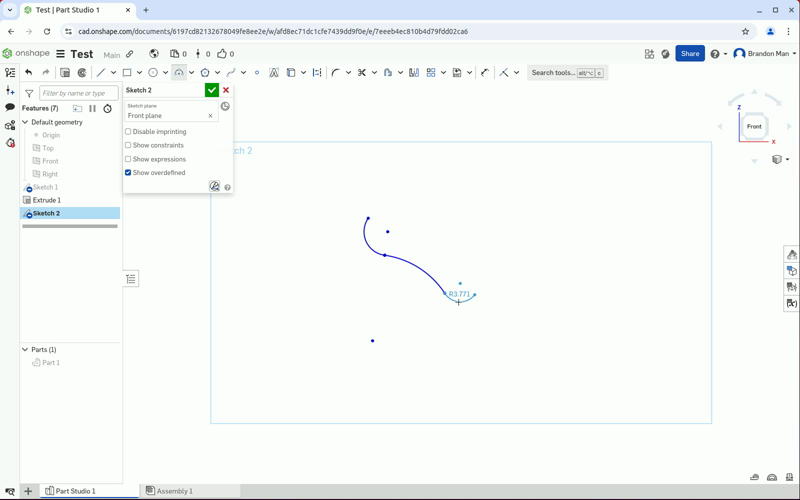
key(esc)
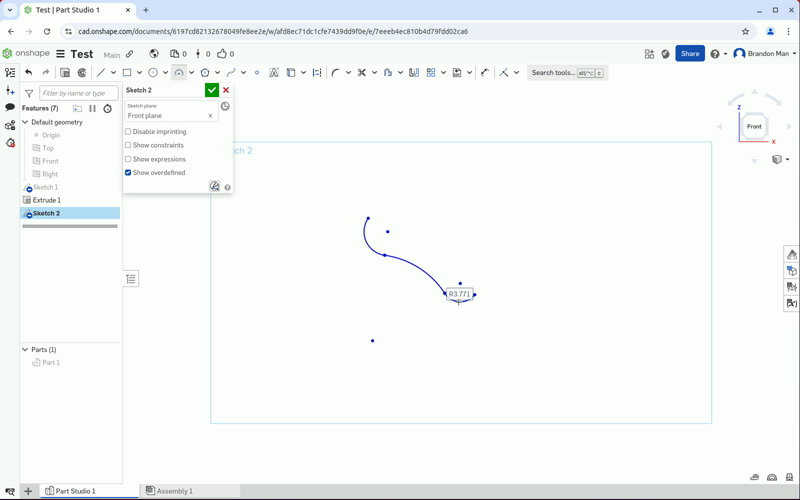
key(l)
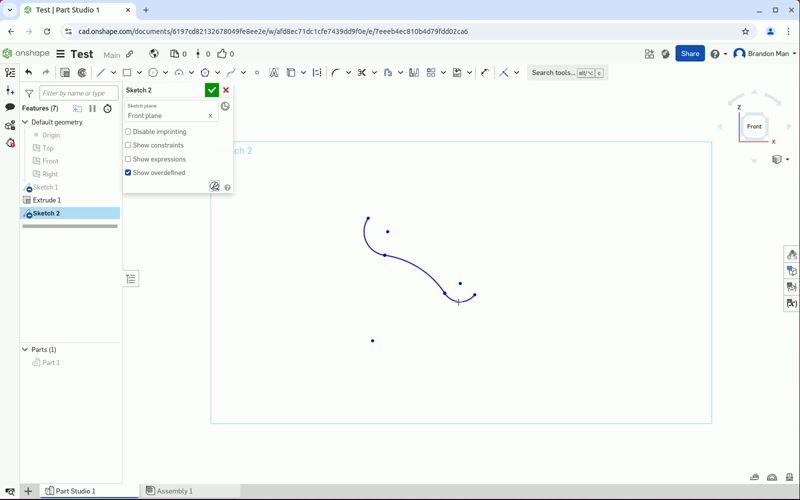
mouse_move(474, 294)
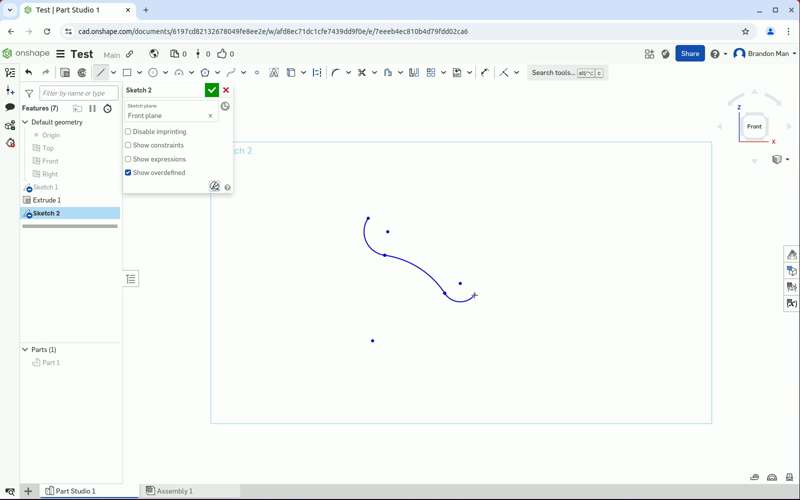
click(474, 294)
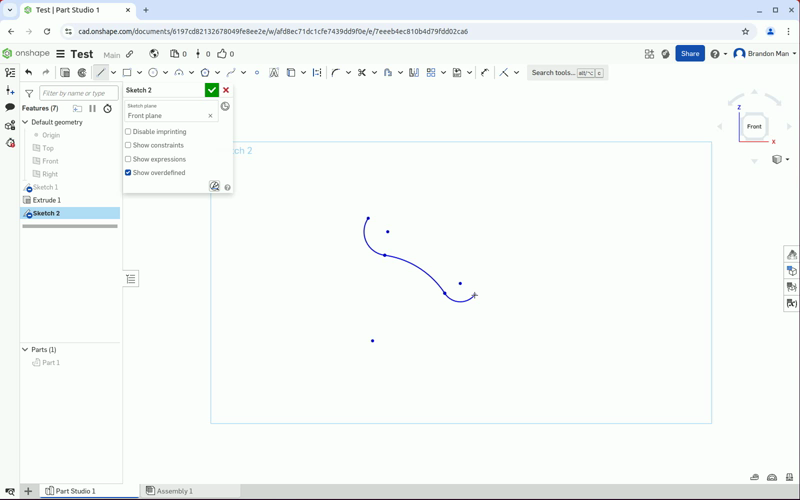
key_down(shift)
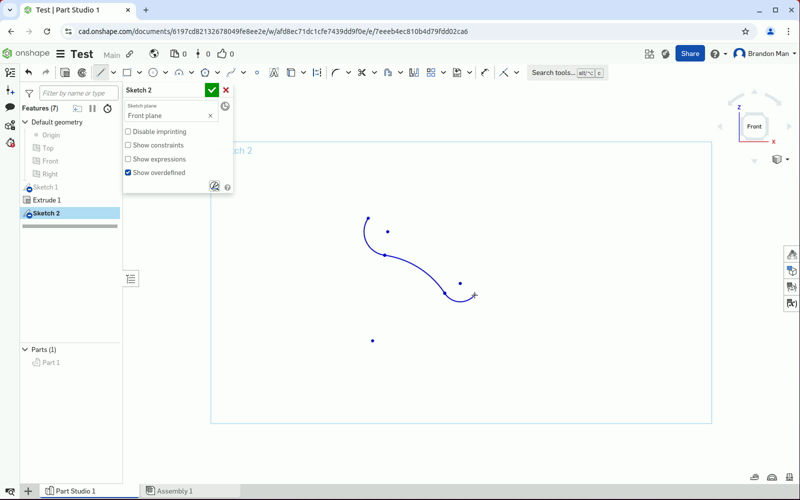
mouse_move(504, 294)
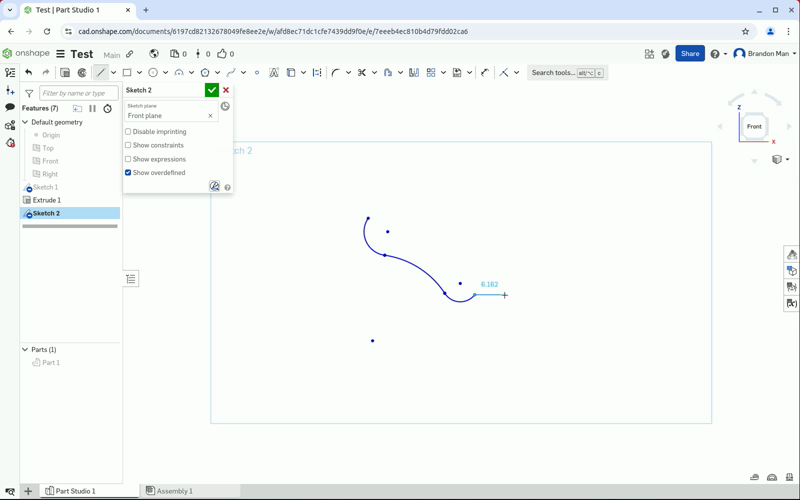
mouse_move(477, 289)
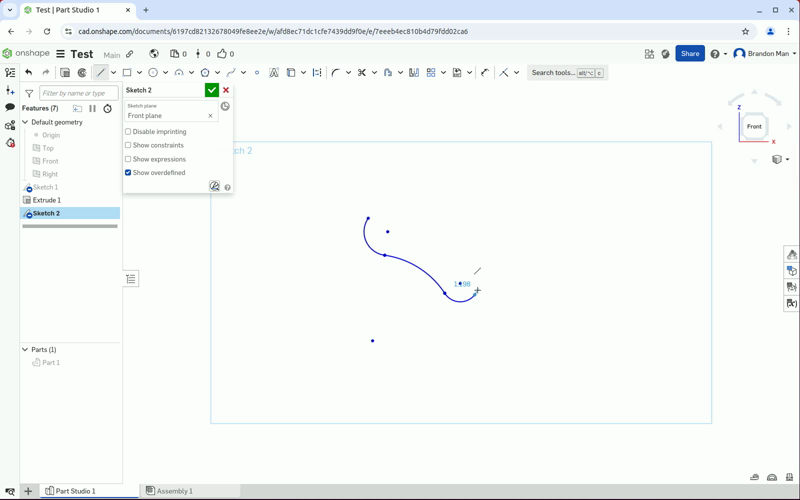
scroll(6)
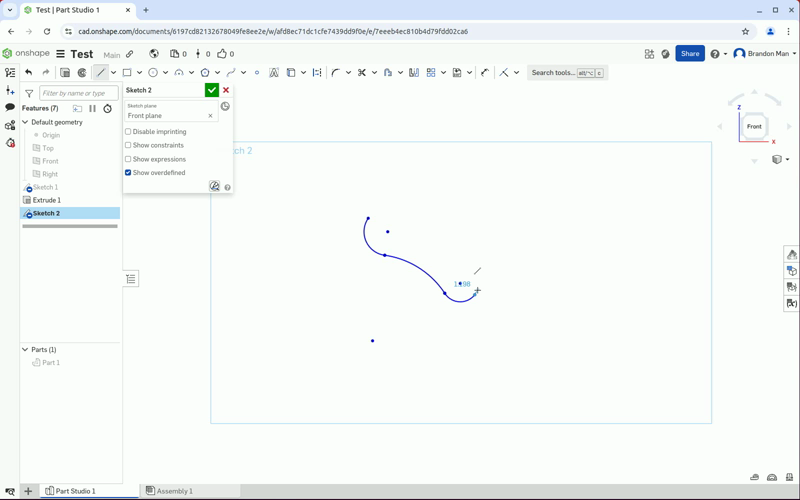
scroll(6)
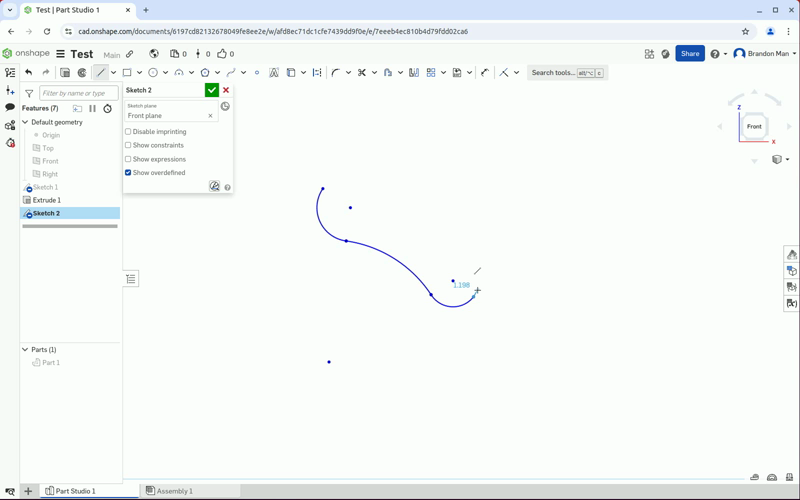
scroll(6)
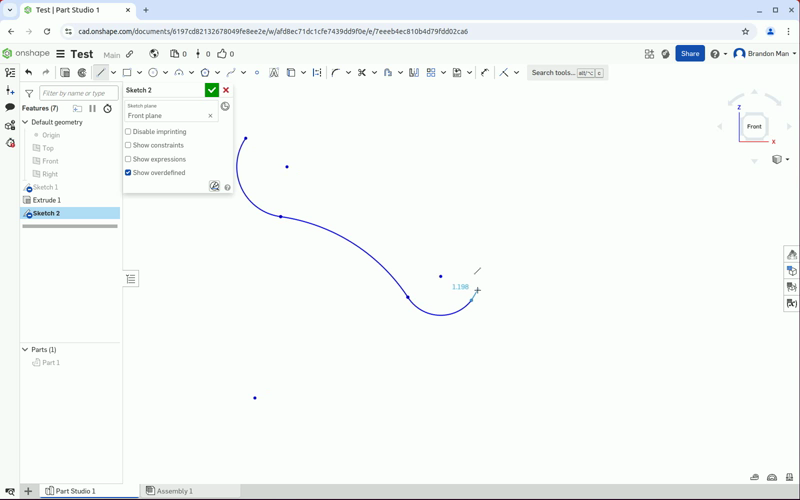
scroll(6)
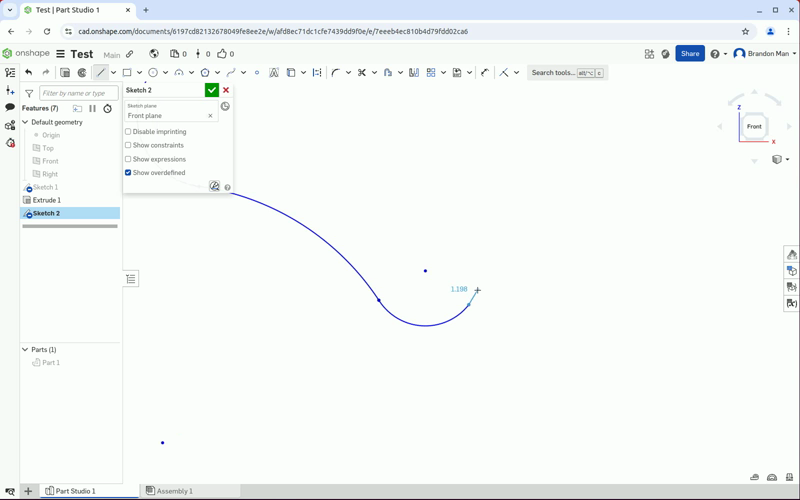
scroll(6)
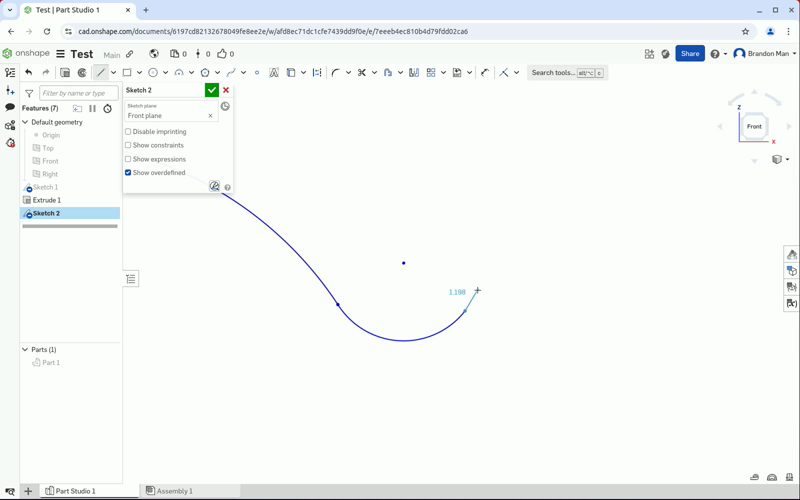
scroll(6)
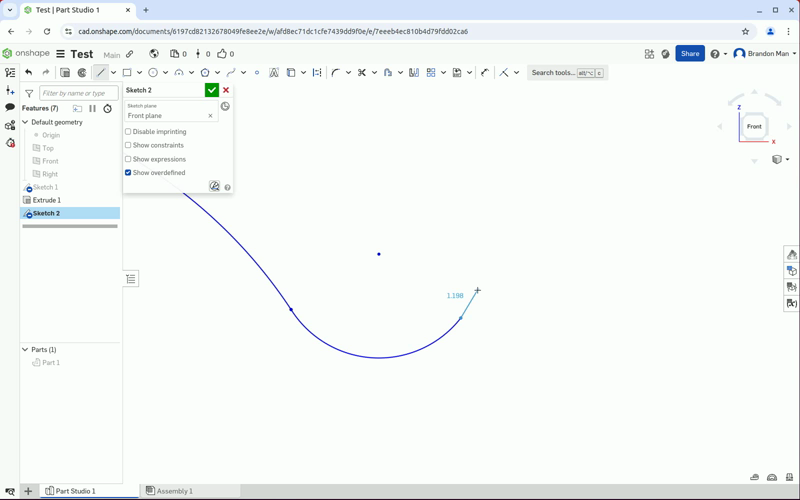
scroll(6)
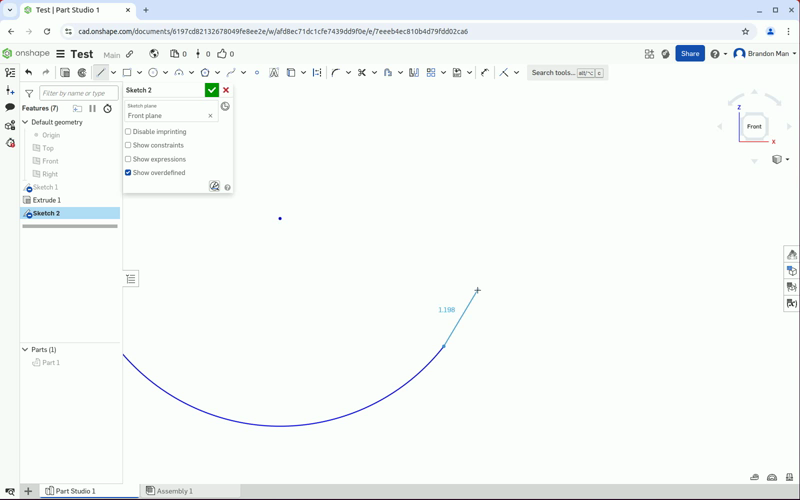
click(477, 289)
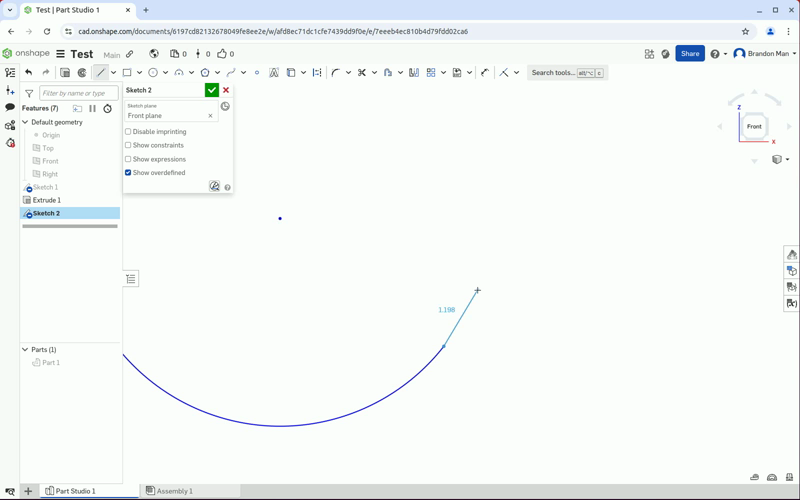
scroll(-6)
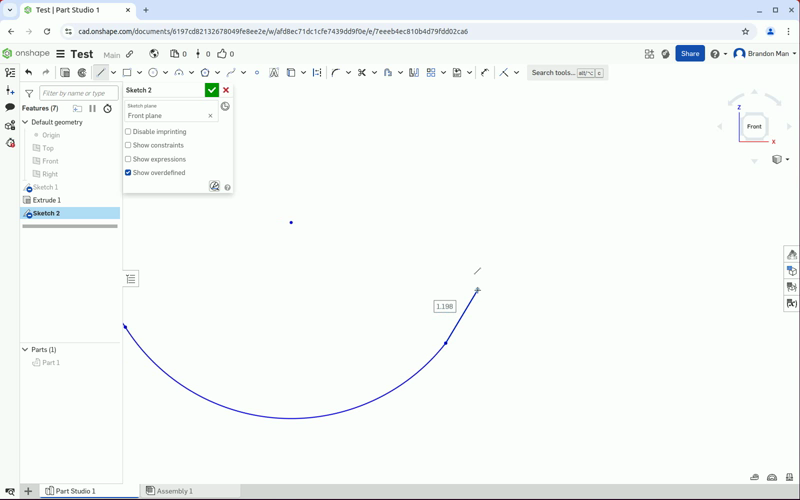
scroll(-6)
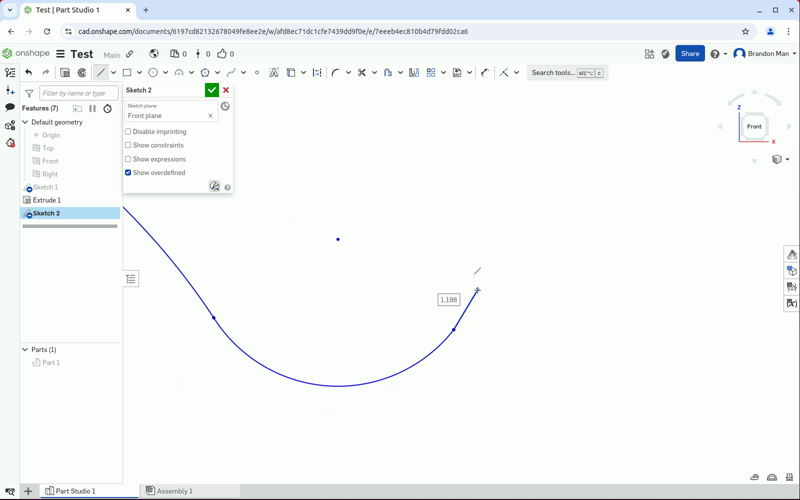
scroll(-6)
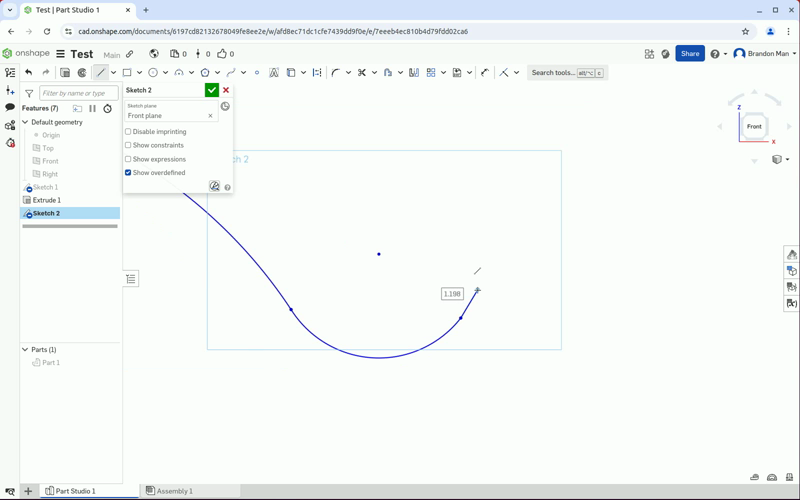
scroll(-6)
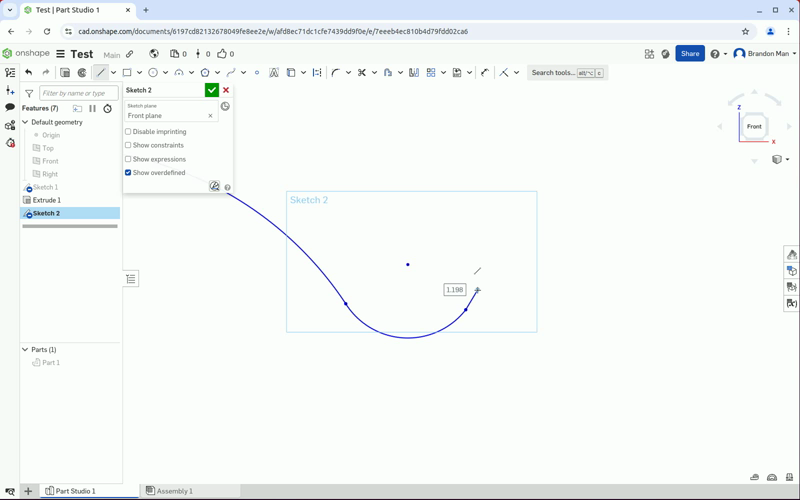
scroll(-6)
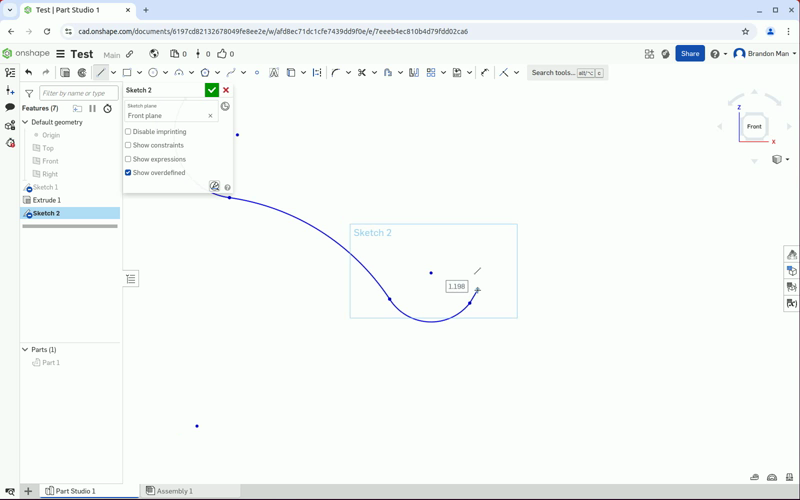
scroll(-6)
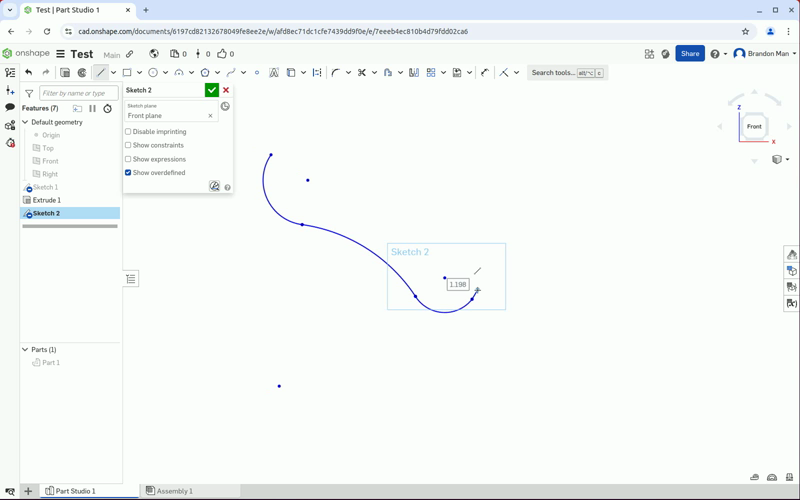
scroll(-6)
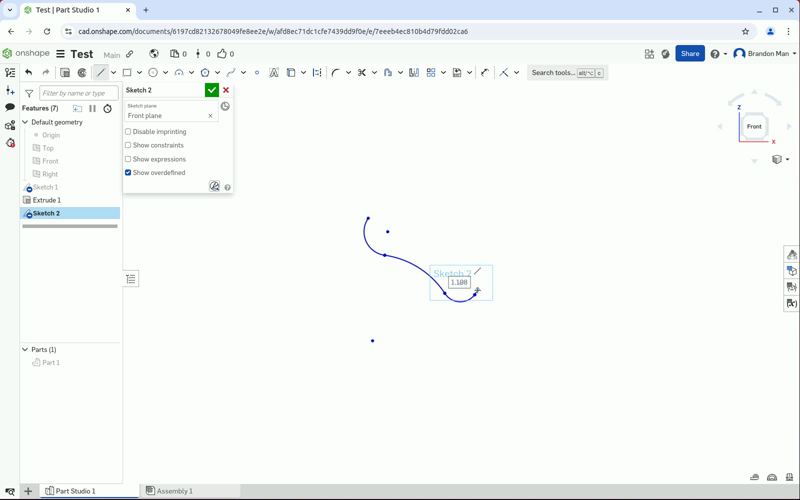
key_up(shift)
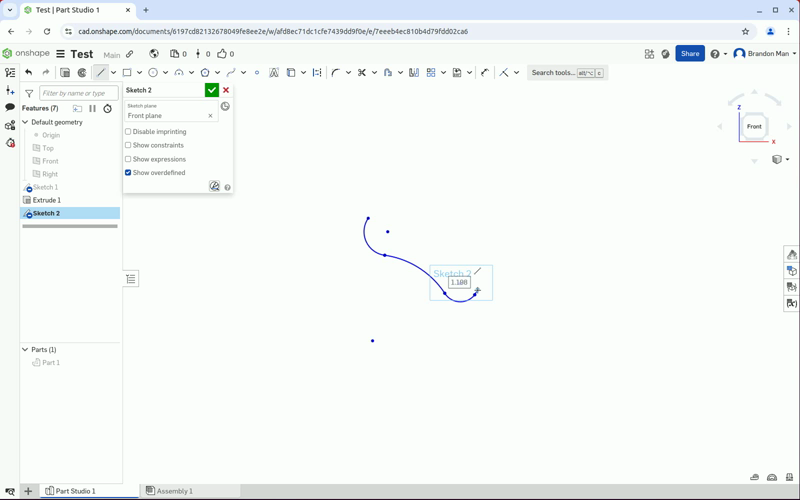
key_down(shift)
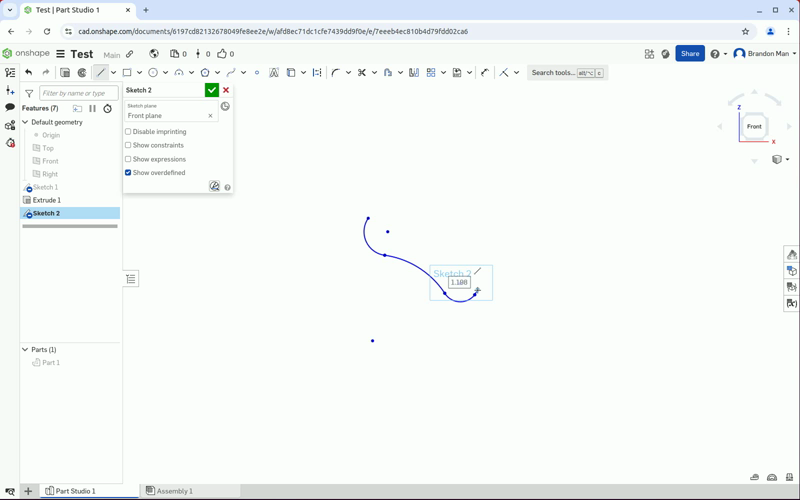
mouse_move(522, 213)
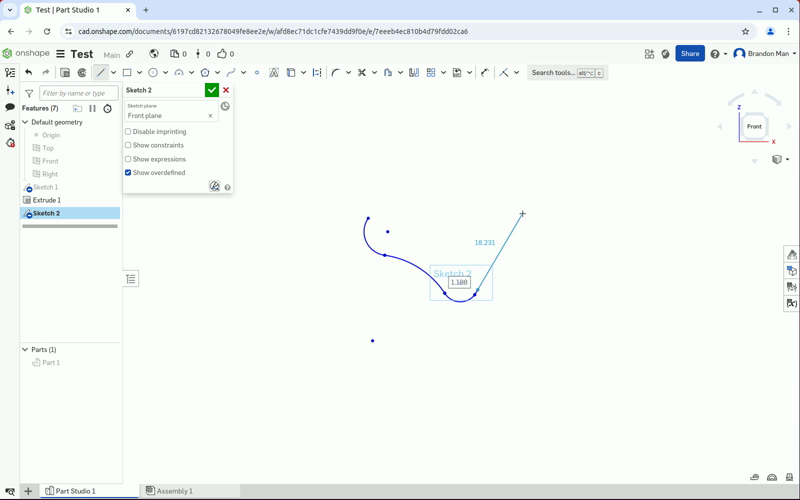
click(522, 213)
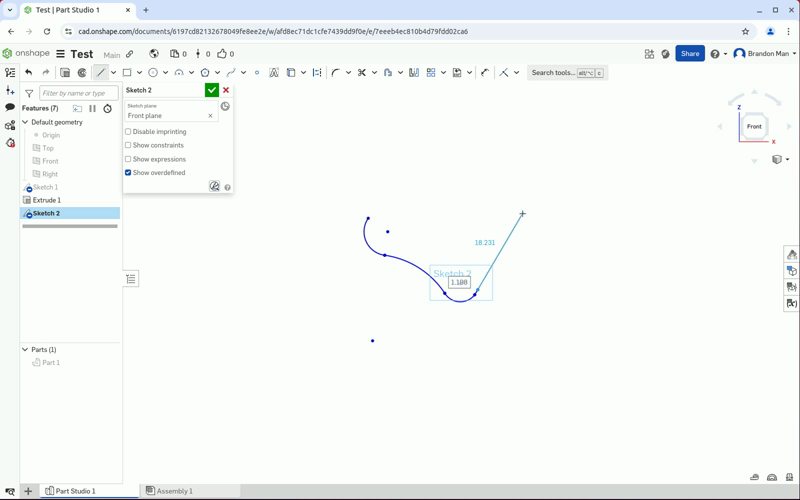
key_up(shift)
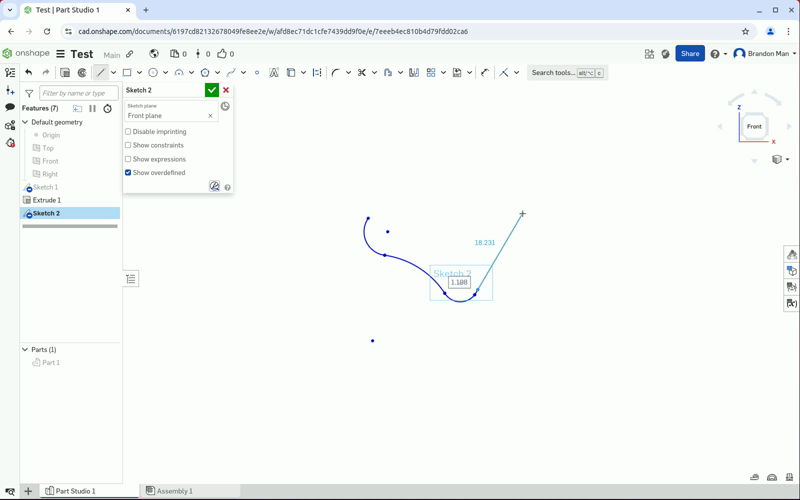
key(esc)
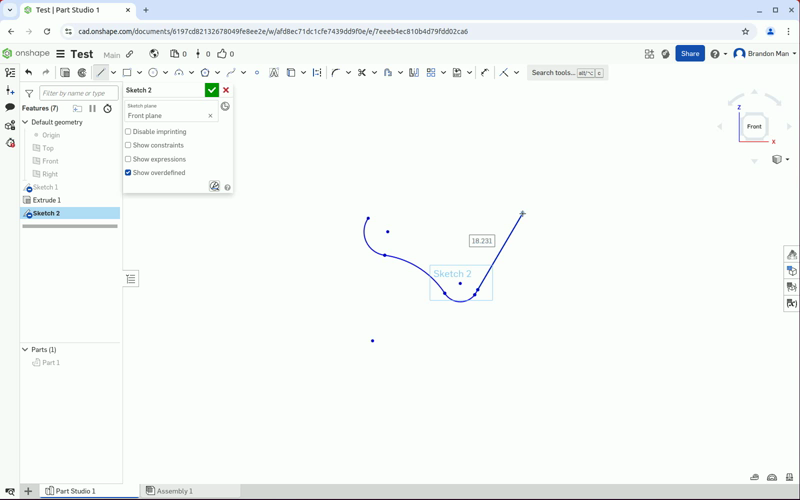
key(a)
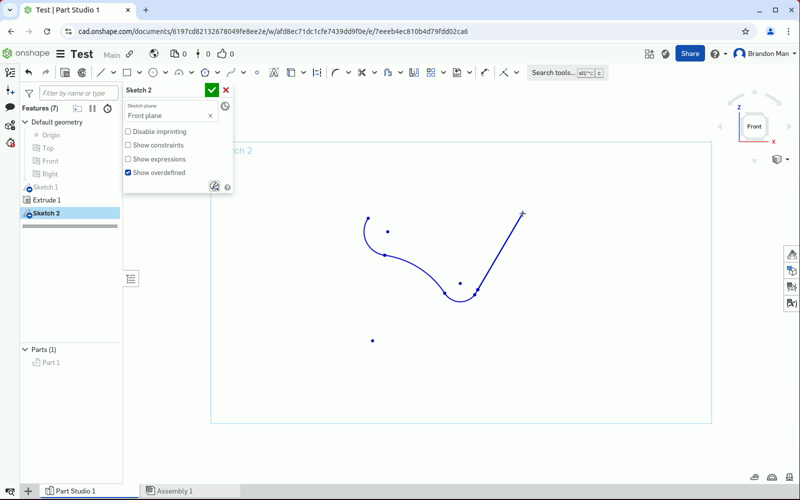
mouse_move(522, 213)
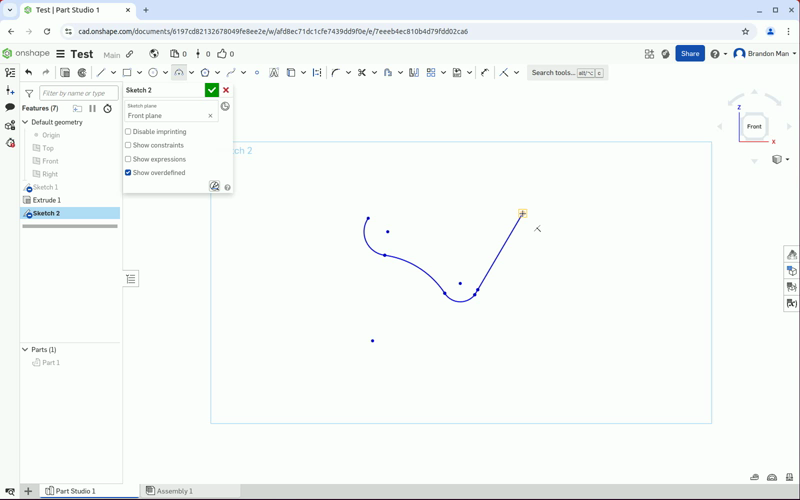
click(522, 213)
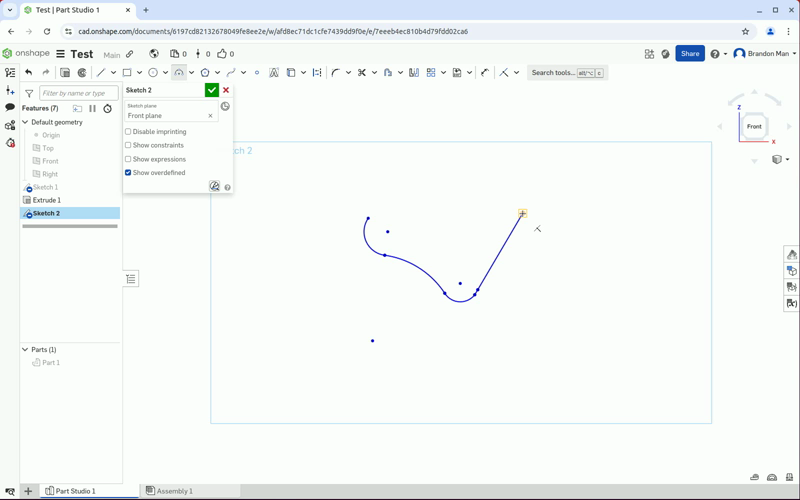
key_down(shift)
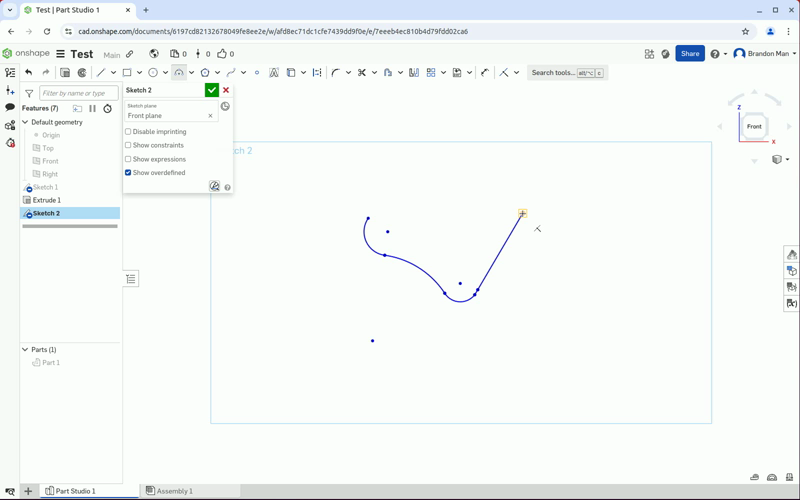
mouse_move(516, 185)
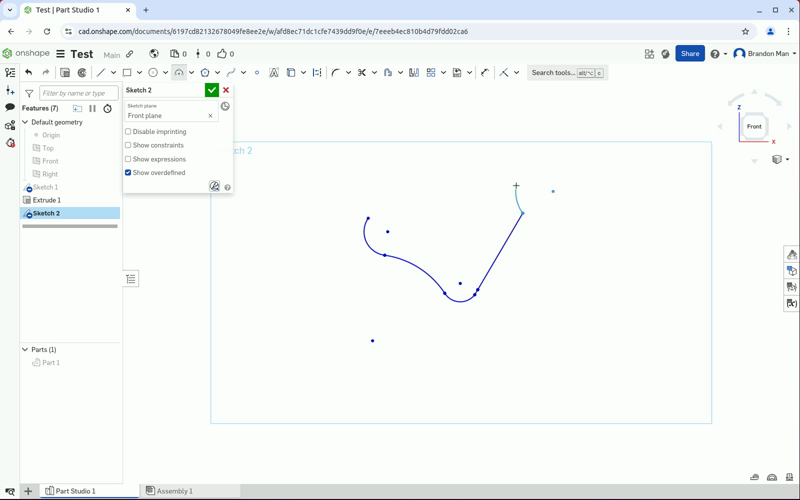
click(516, 185)
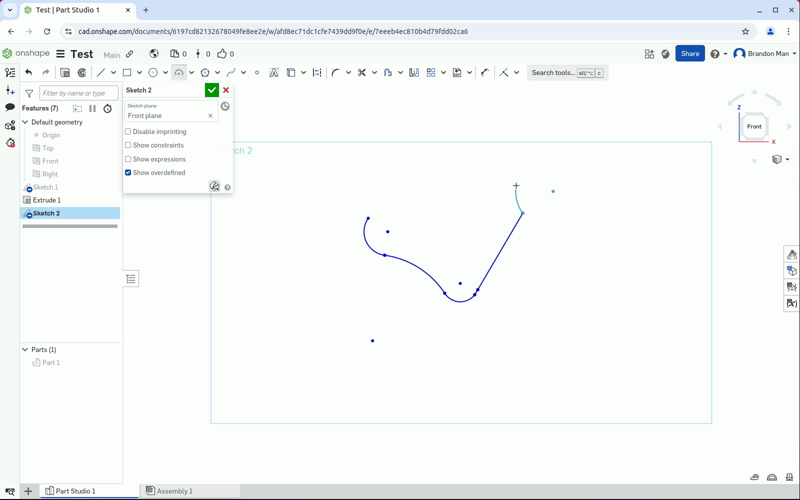
mouse_move(525, 197)
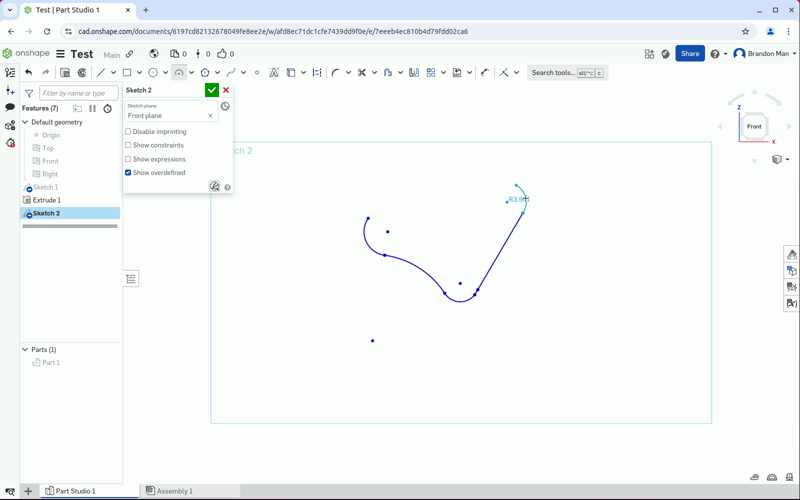
click(525, 197)
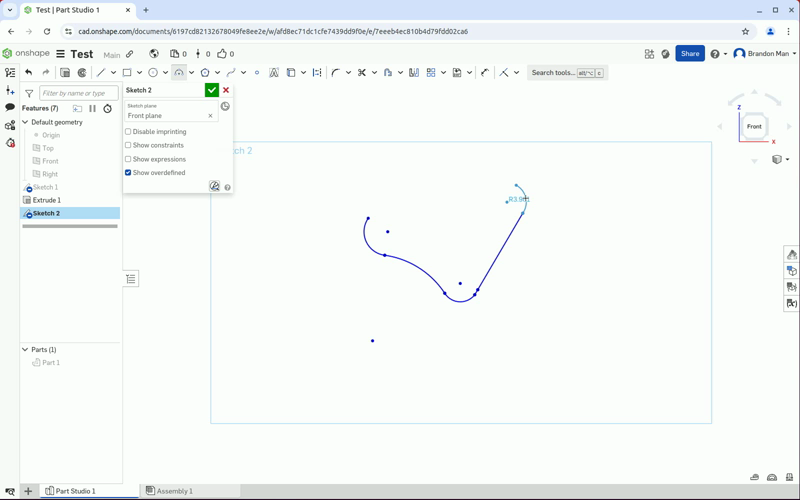
key_up(shift)
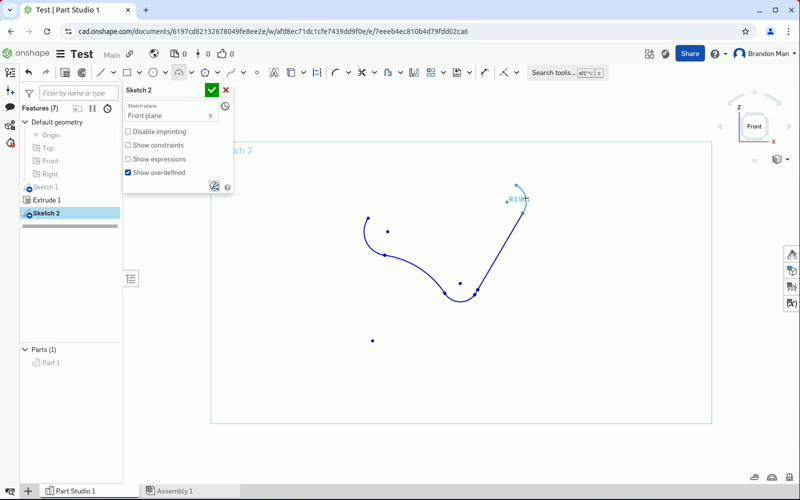
mouse_move(516, 185)
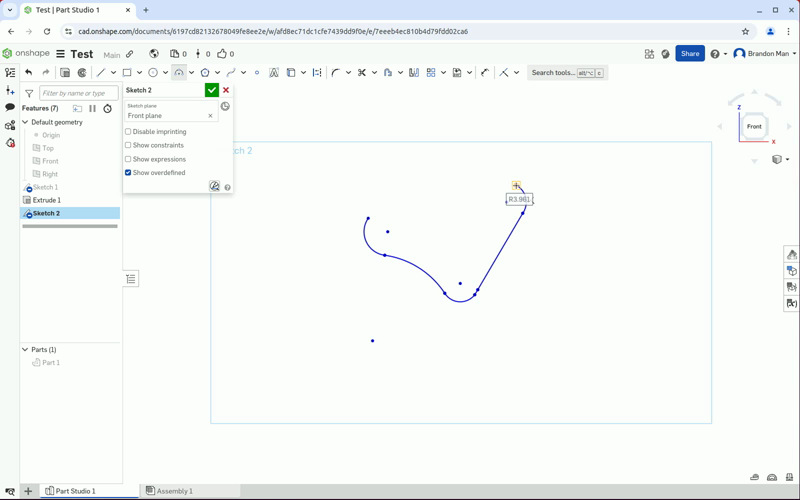
click(516, 185)
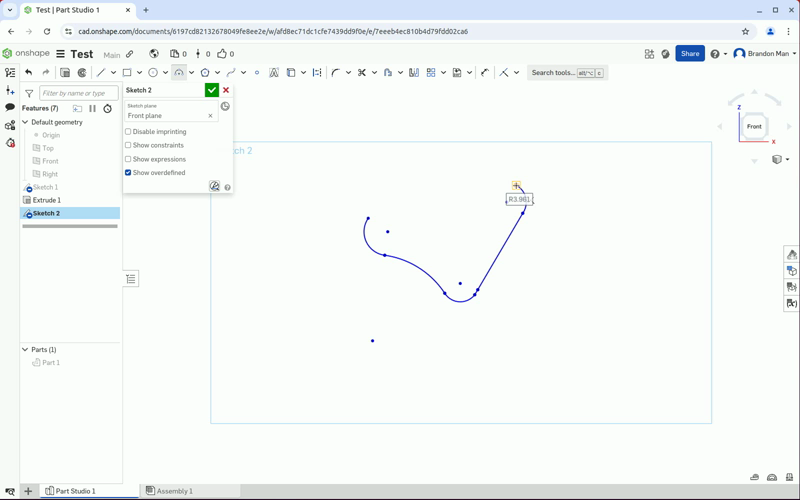
mouse_move(368, 218)
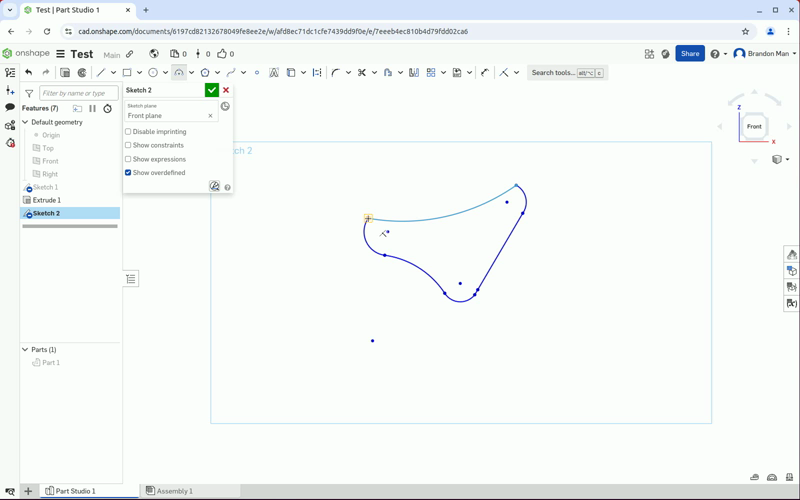
click(368, 218)
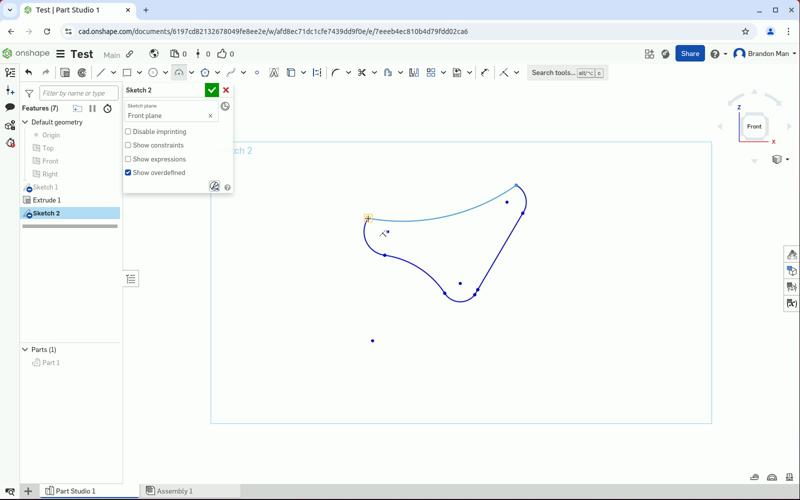
key_down(shift)
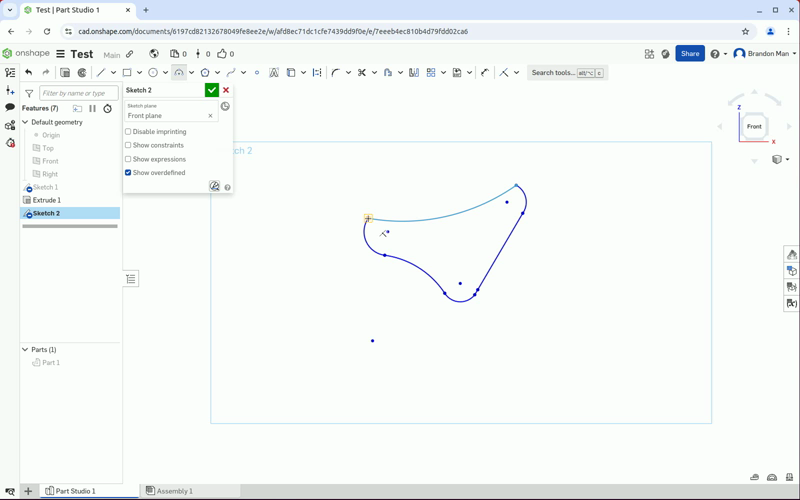
mouse_move(435, 172)
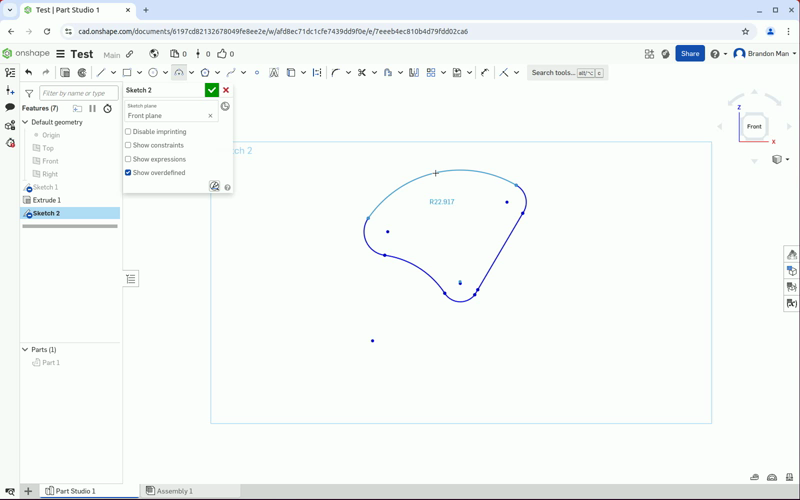
click(435, 172)
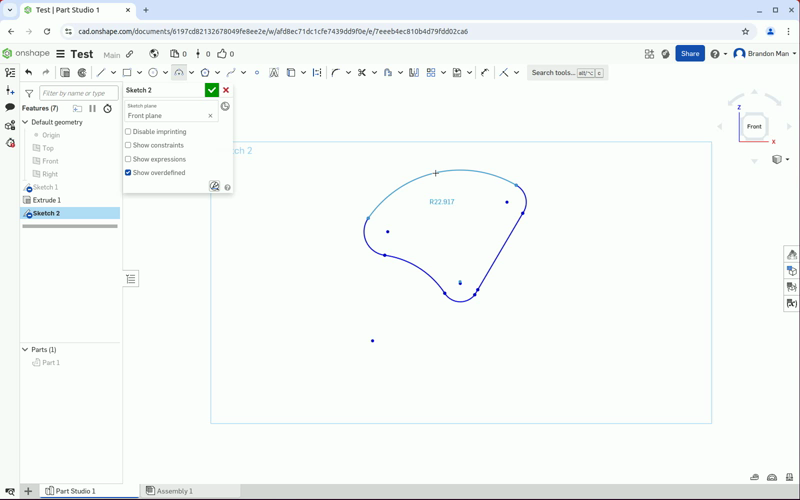
key_up(shift)
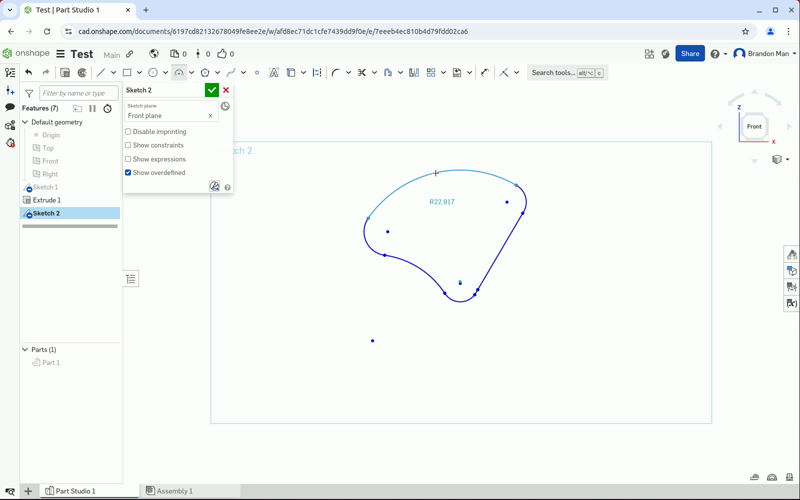
key(esc)
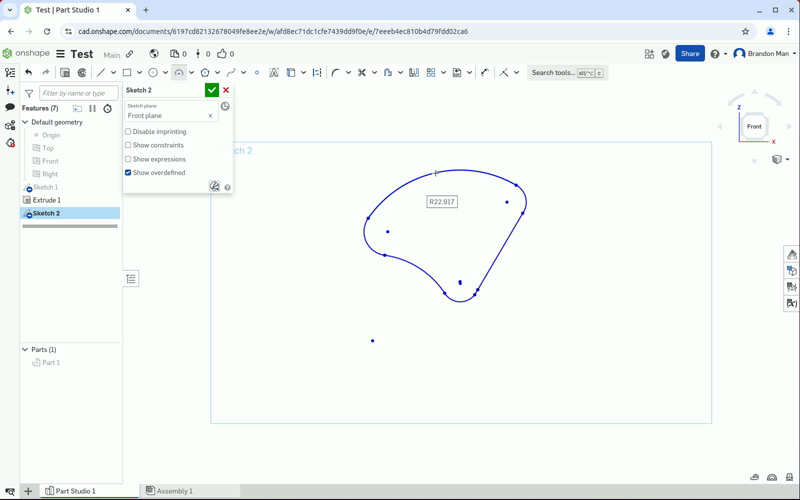
key(c)
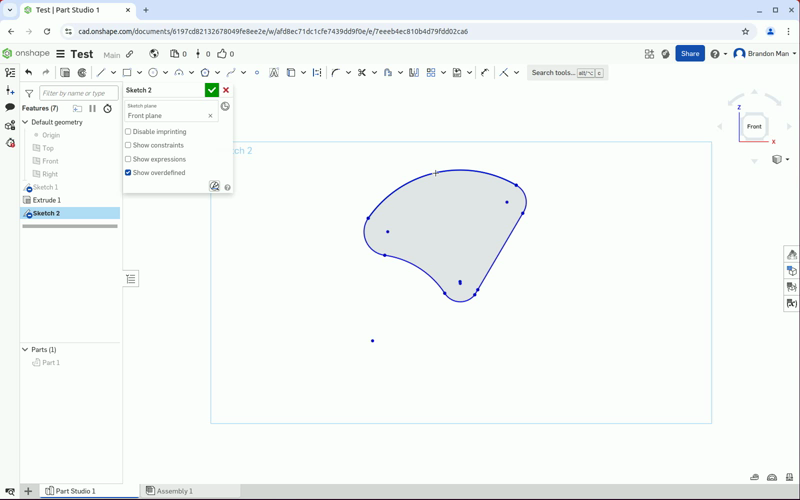
key_down(shift)
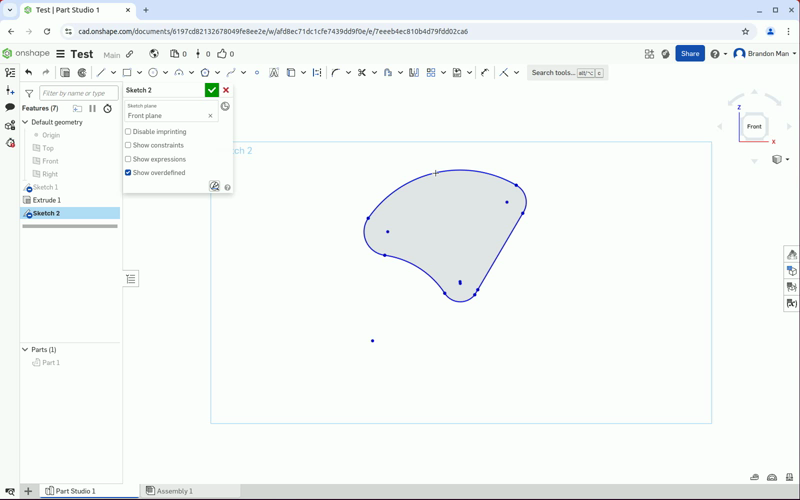
mouse_move(388, 231)
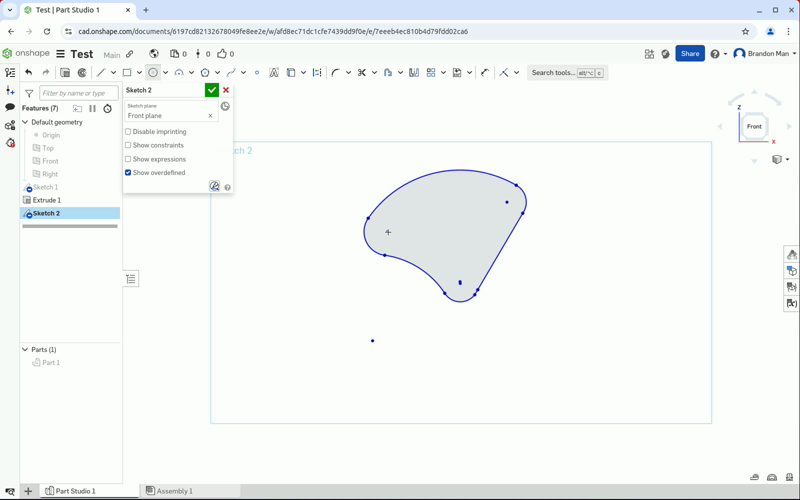
scroll(6)
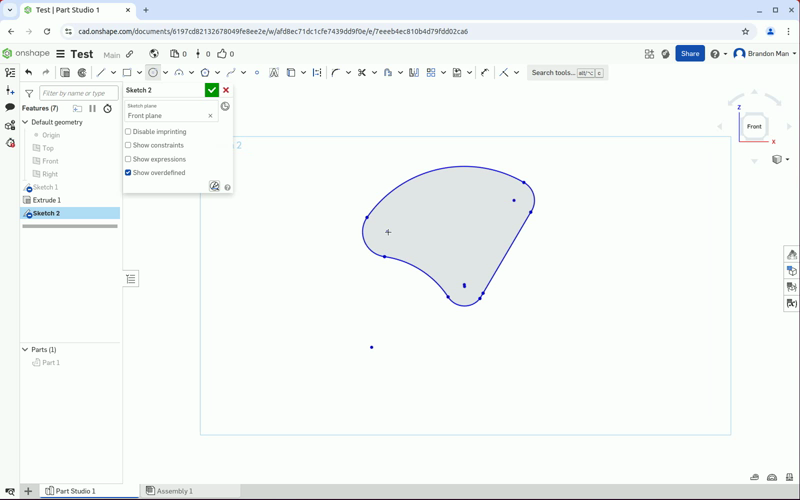
scroll(6)
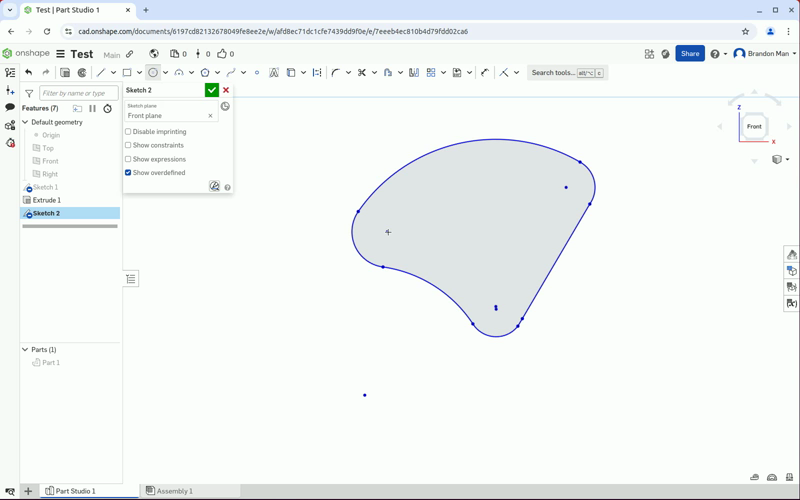
scroll(6)
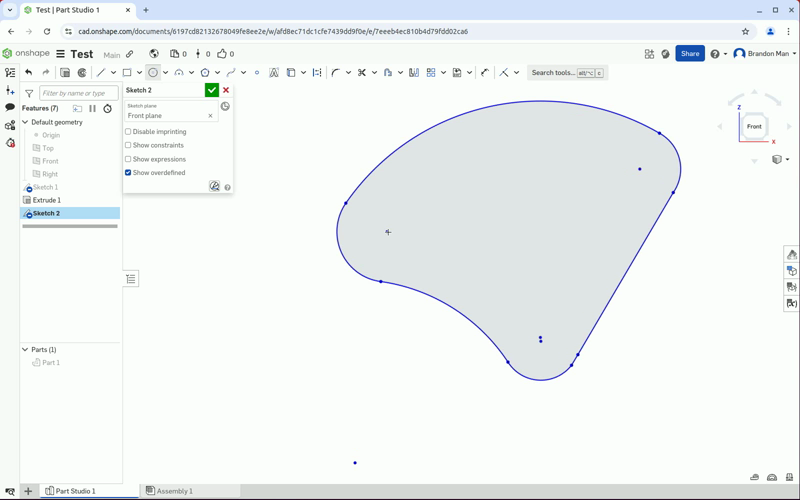
scroll(6)
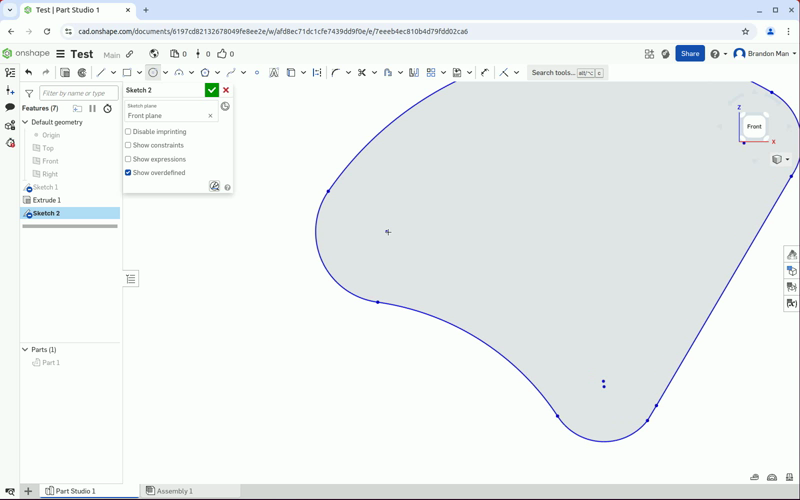
scroll(6)
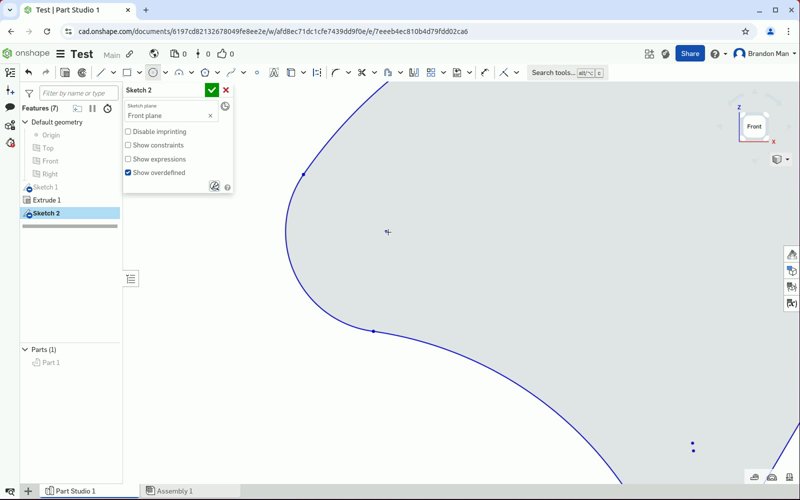
scroll(6)
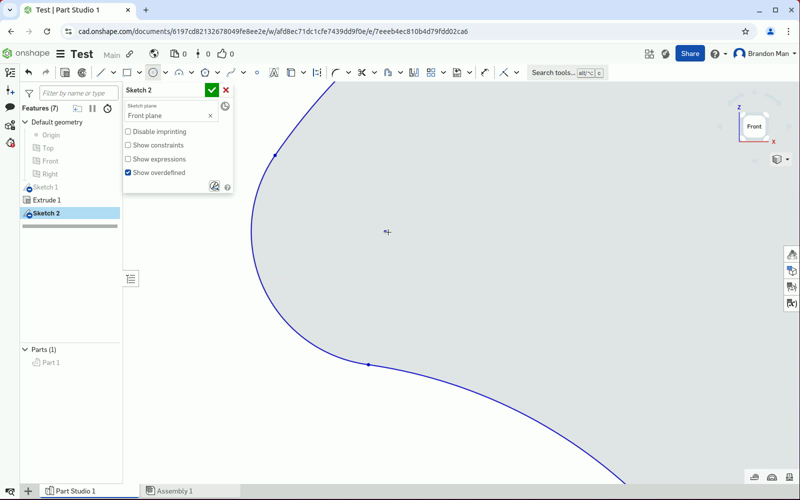
scroll(6)
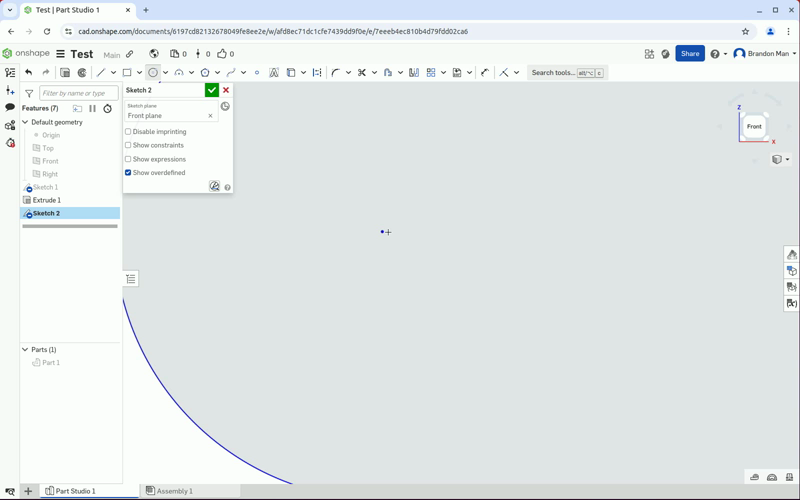
click(388, 231)
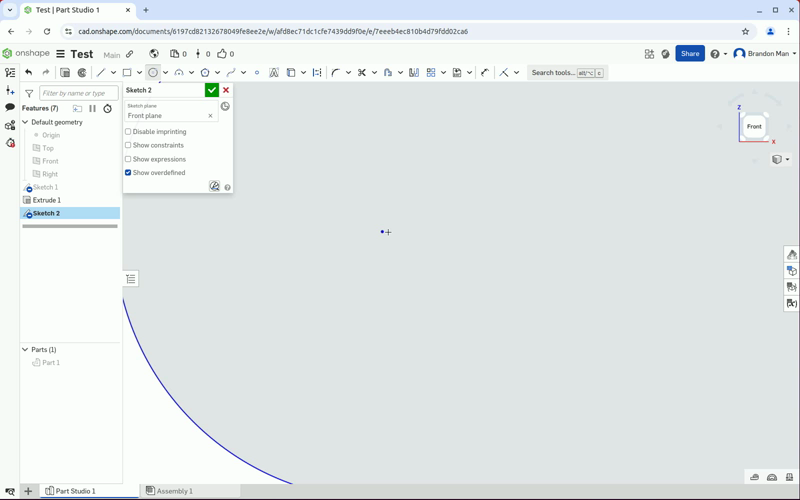
scroll(-6)
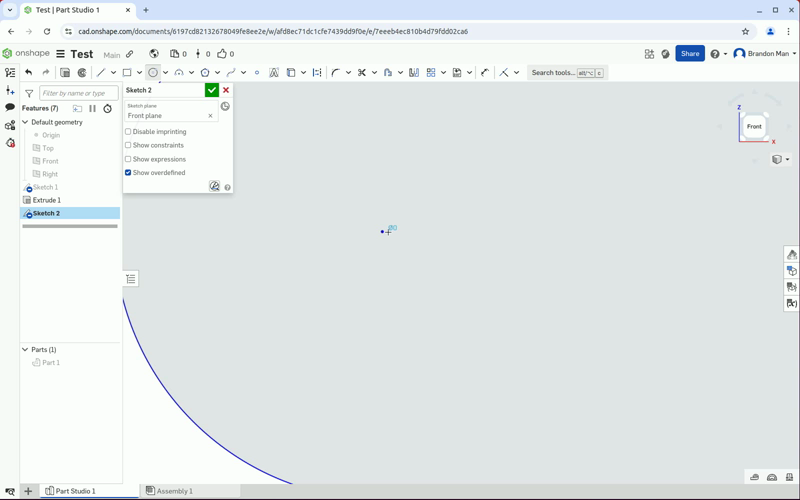
scroll(-6)
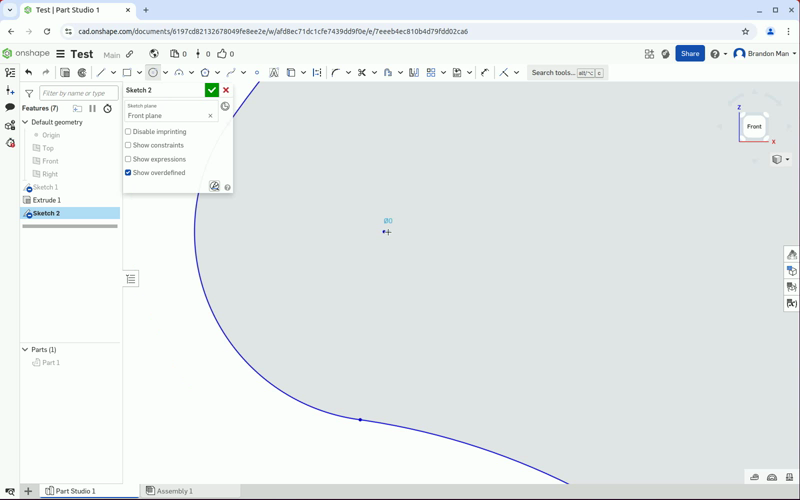
scroll(-6)
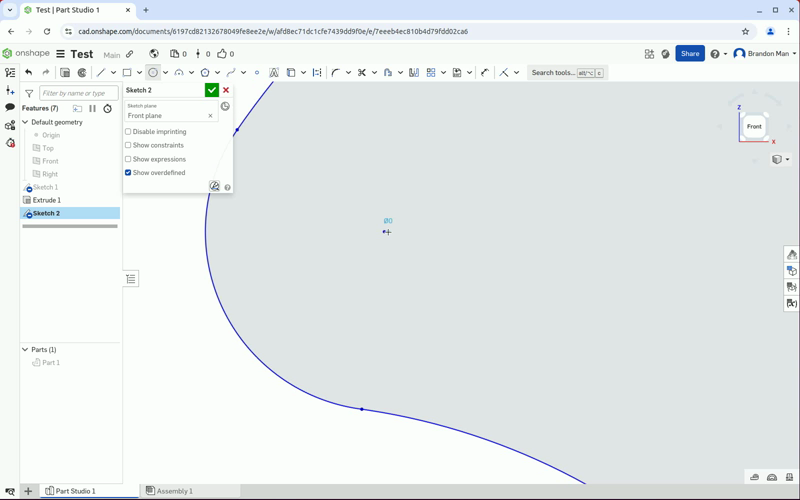
scroll(-6)
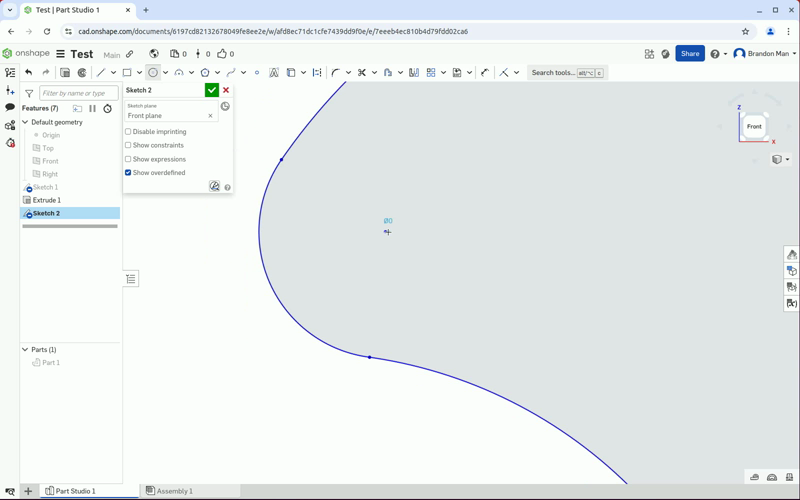
scroll(-6)
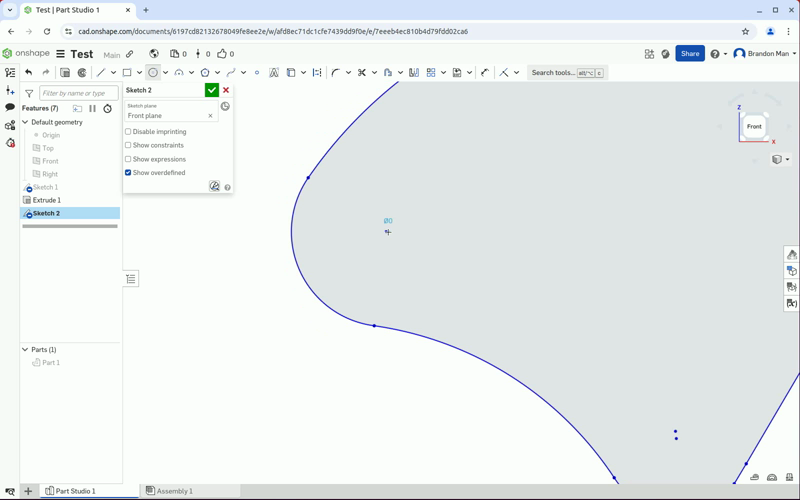
scroll(-6)
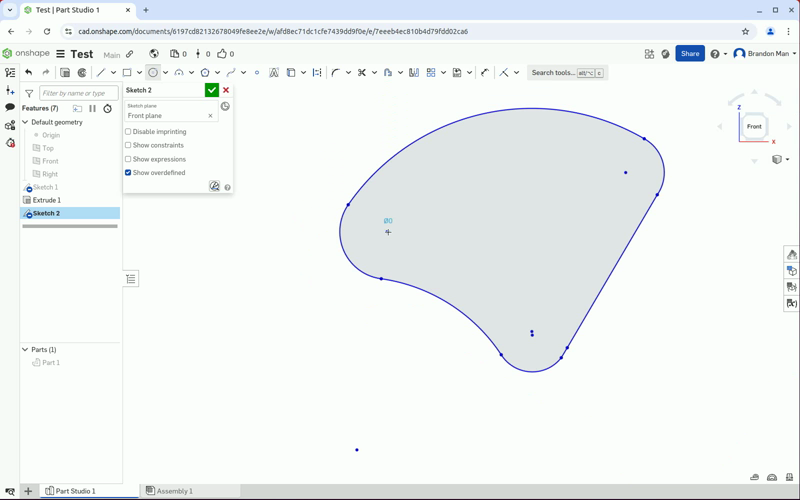
scroll(-6)
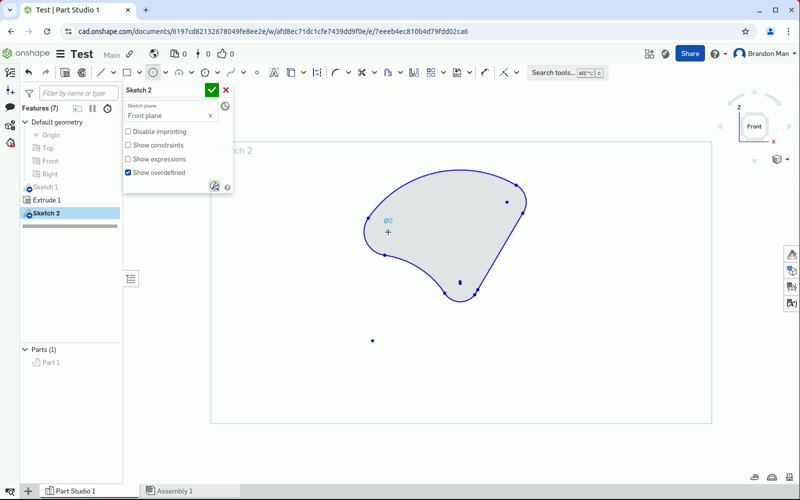
key_up(shift)
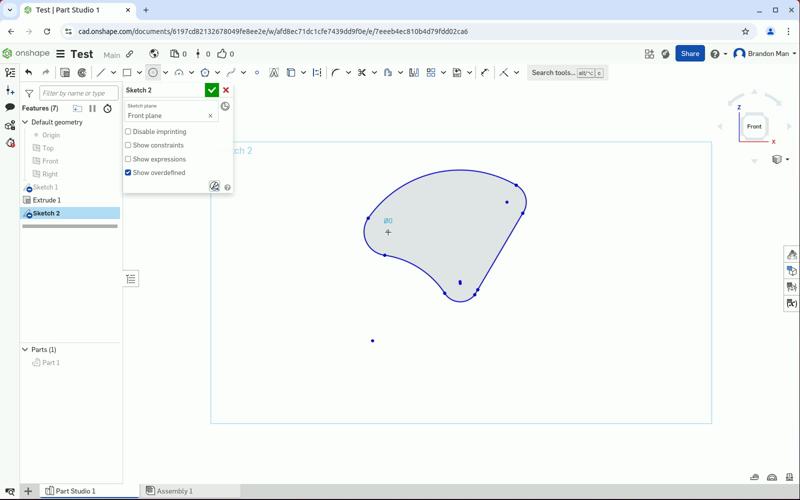
mouse_move(401, 231)
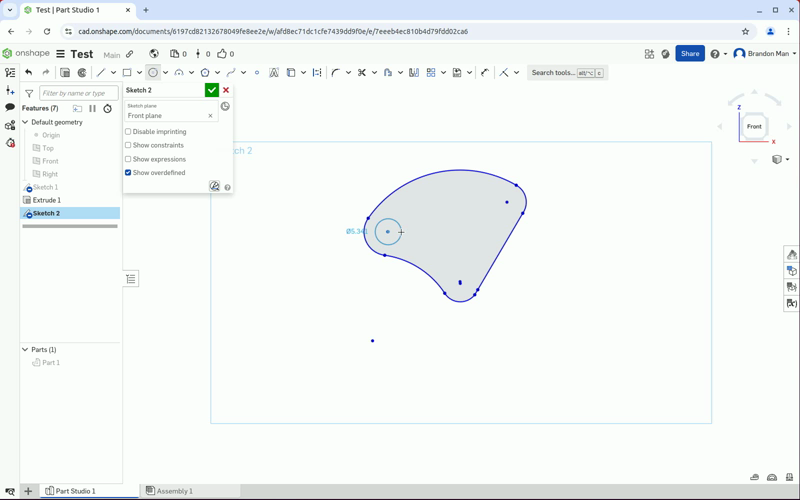
click(401, 231)
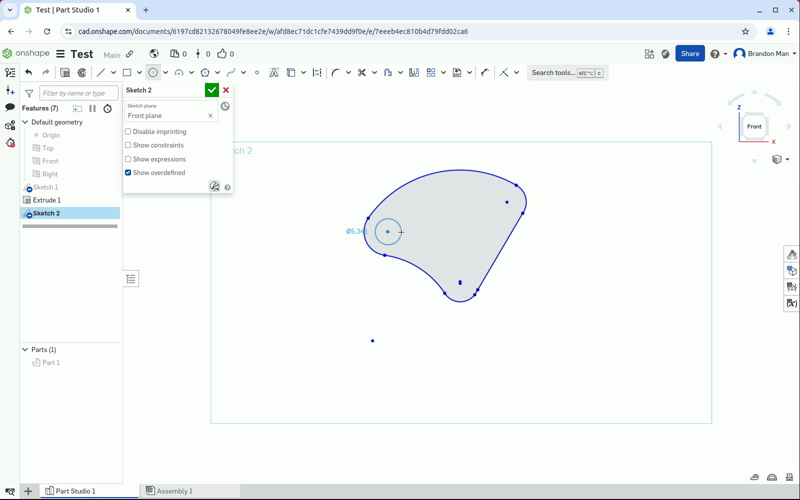
key(esc)
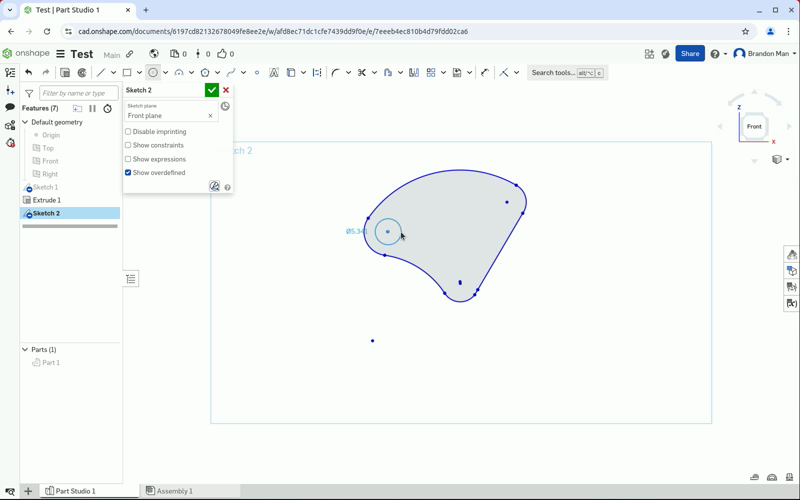
key(a)
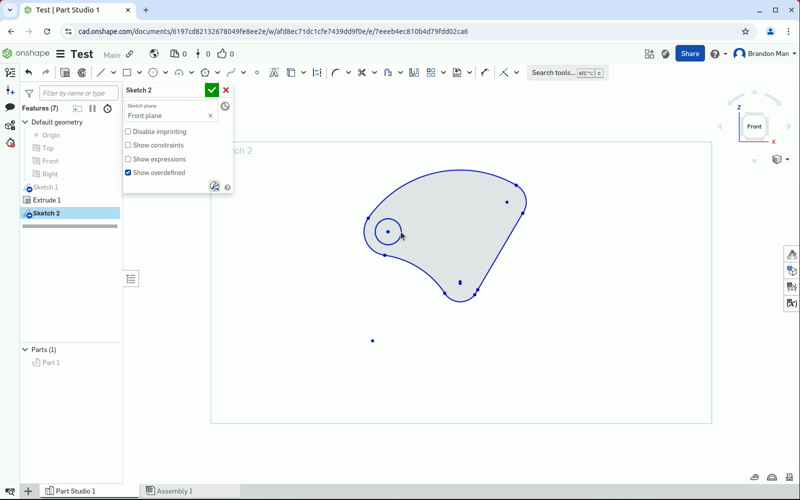
key_down(shift)
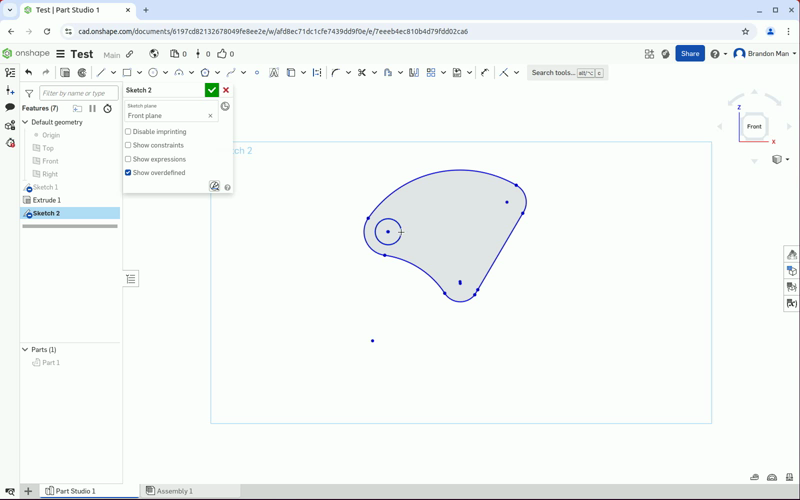
mouse_move(389, 208)
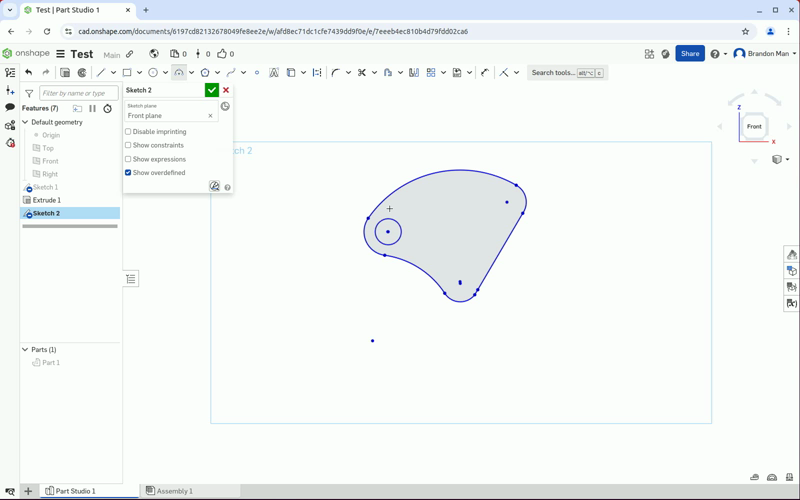
click(389, 208)
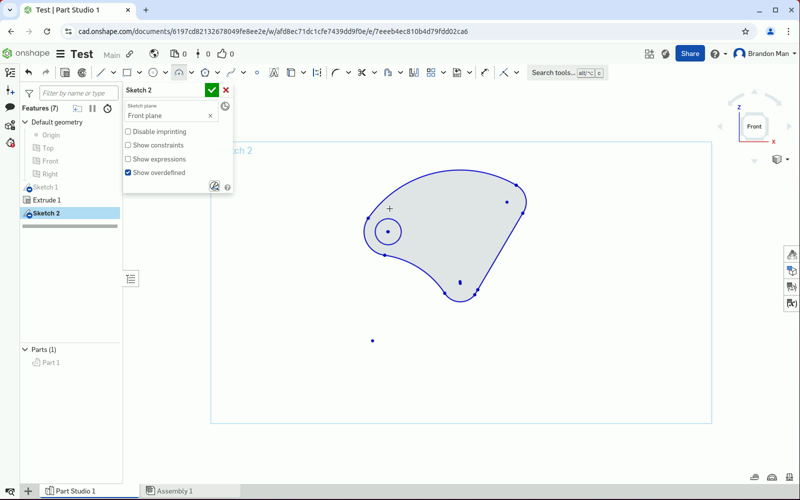
key_up(shift)
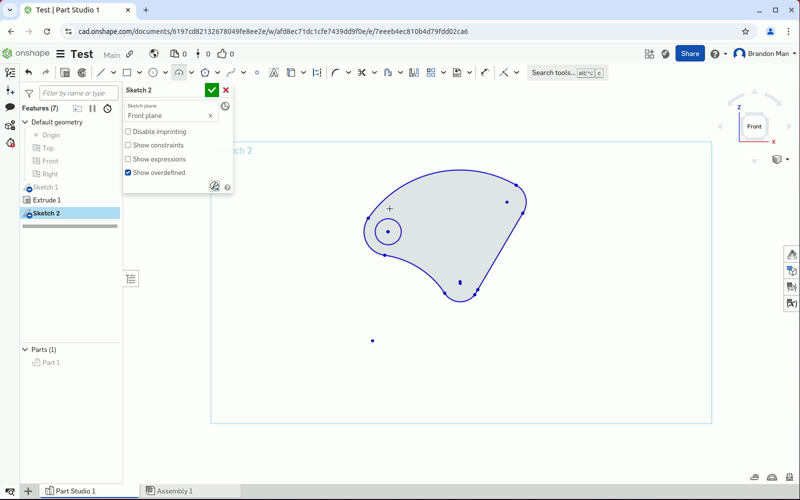
key_down(shift)
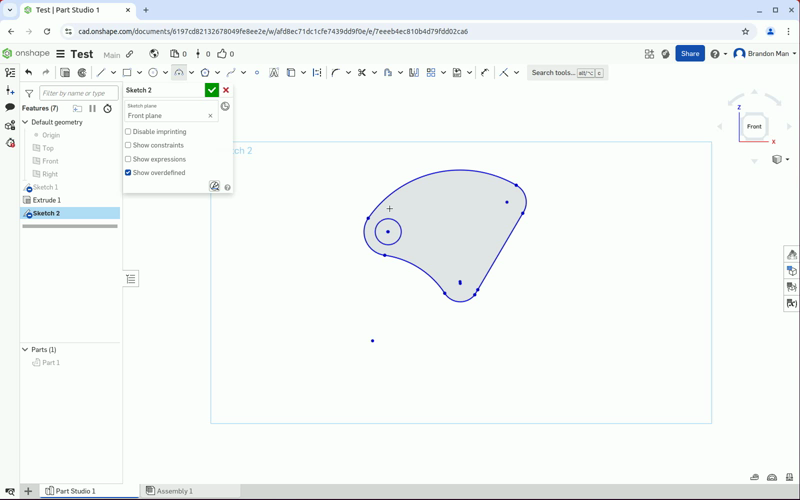
mouse_move(406, 245)
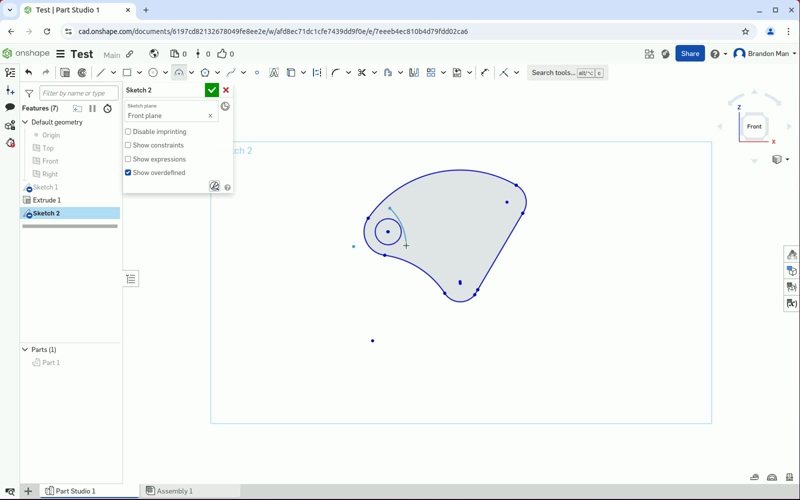
click(406, 245)
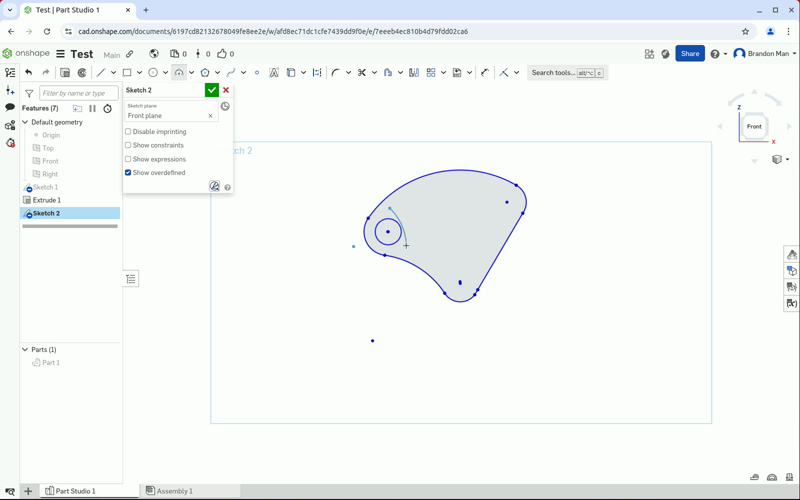
mouse_move(408, 221)
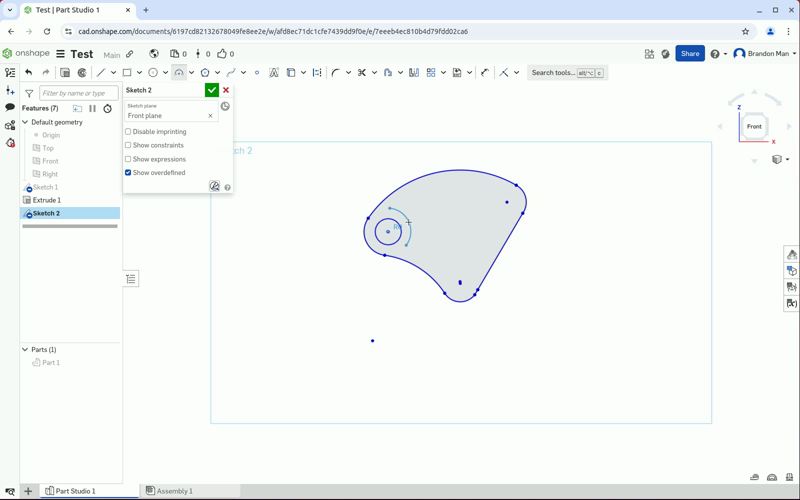
click(408, 221)
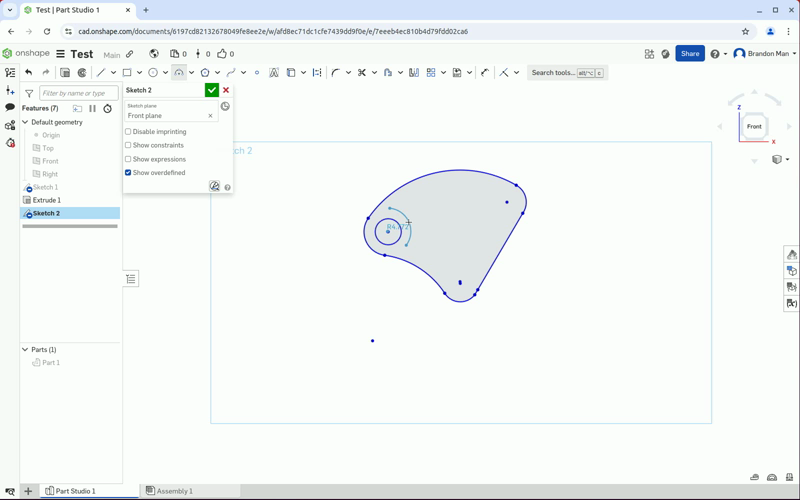
key_up(shift)
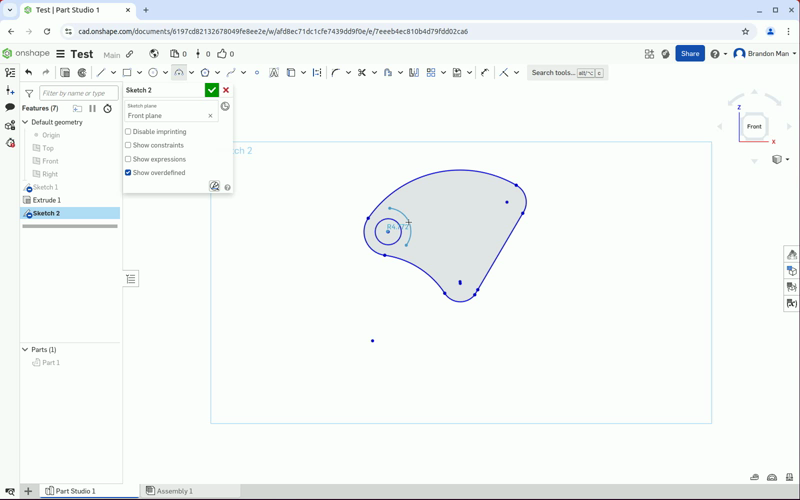
mouse_move(406, 245)
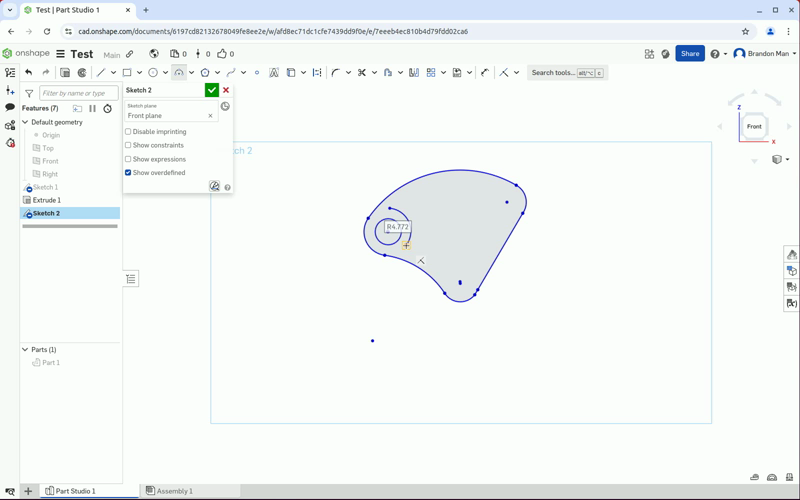
click(406, 245)
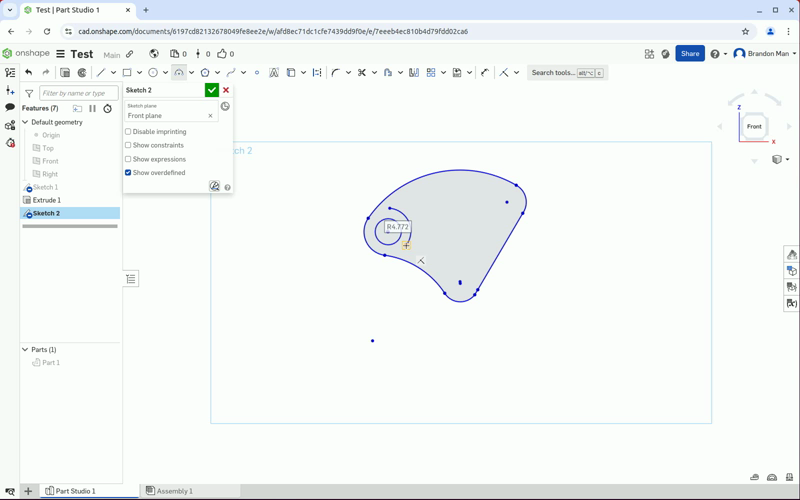
key_down(shift)
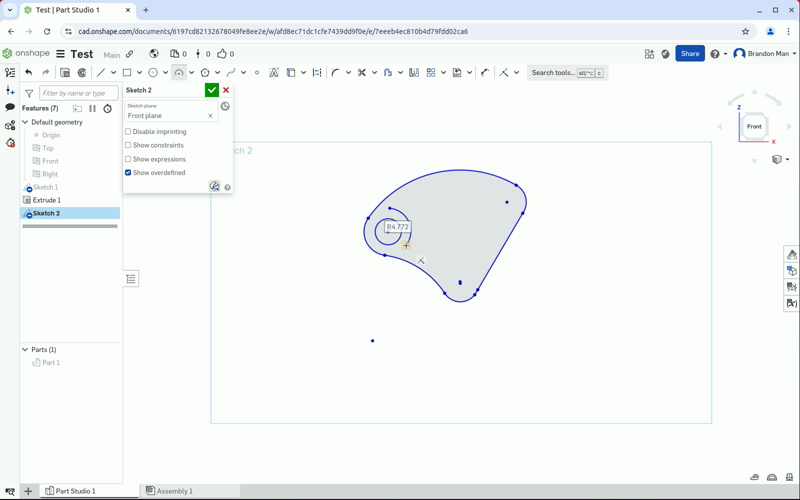
mouse_move(444, 271)
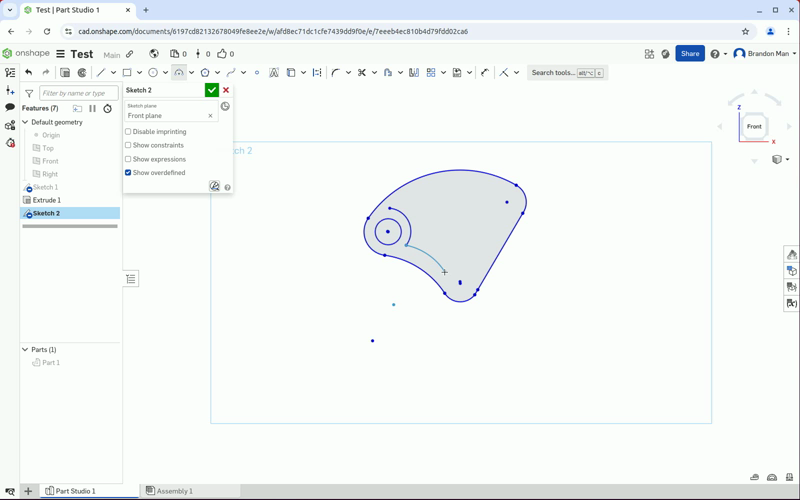
click(444, 271)
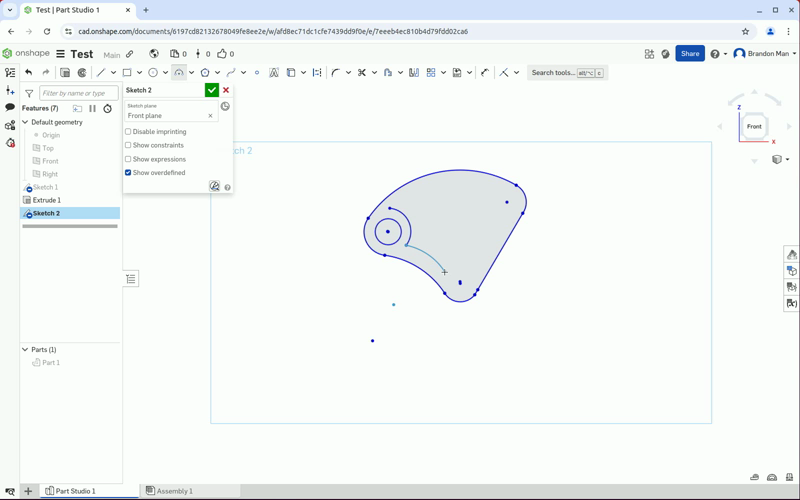
mouse_move(427, 255)
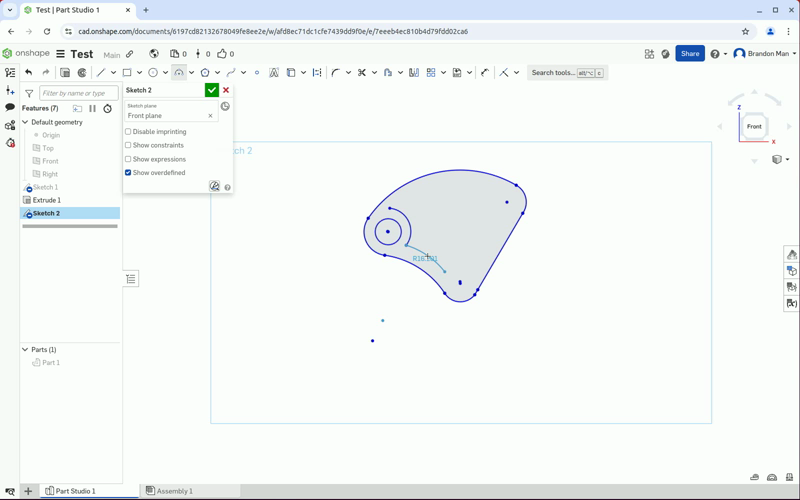
click(427, 255)
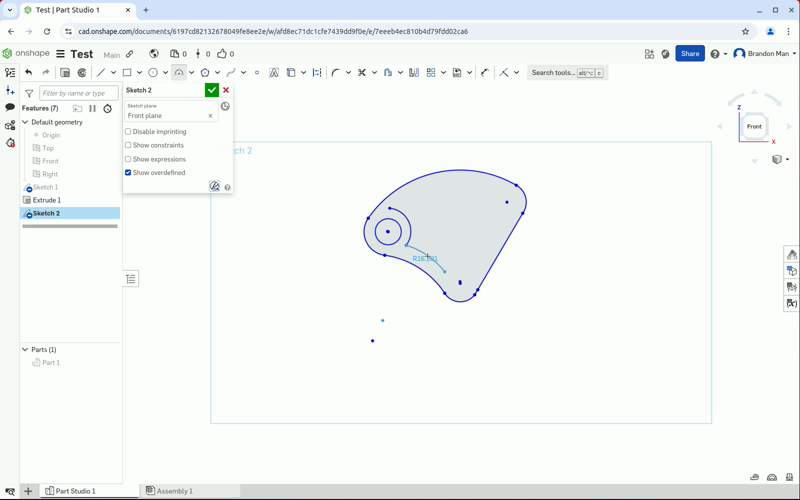
key_up(shift)
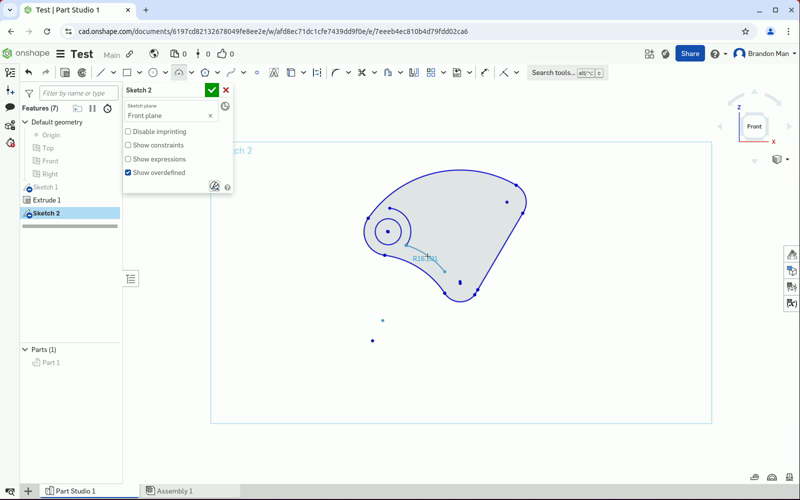
mouse_move(444, 271)
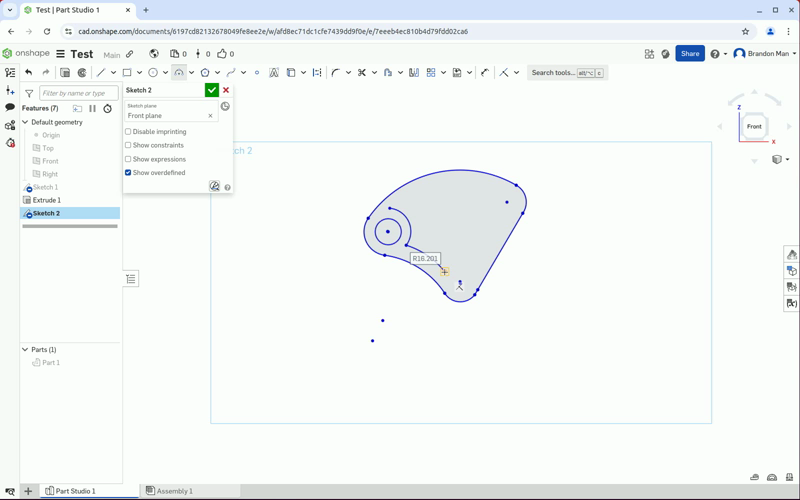
click(444, 271)
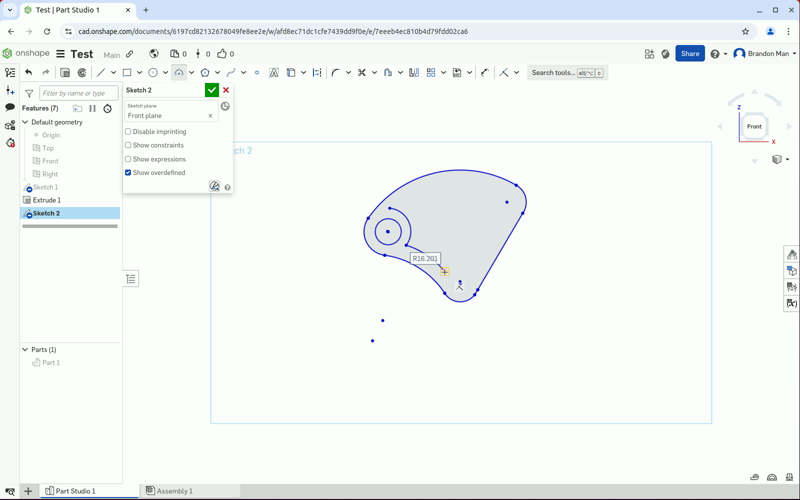
key_down(shift)
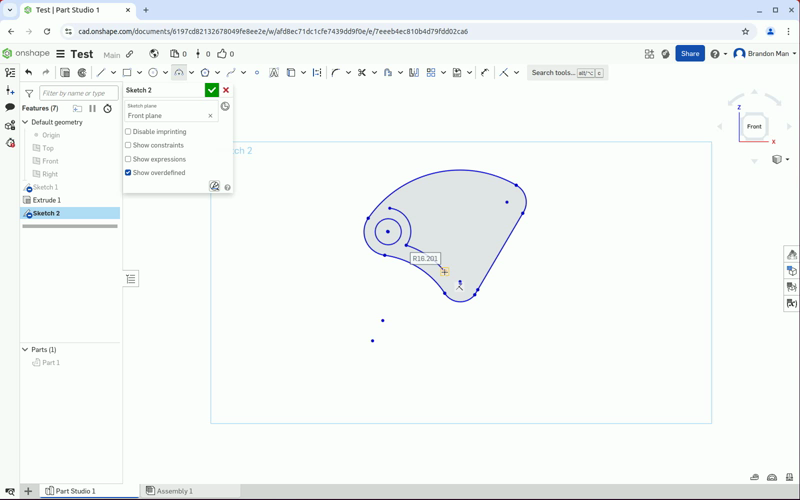
mouse_move(469, 266)
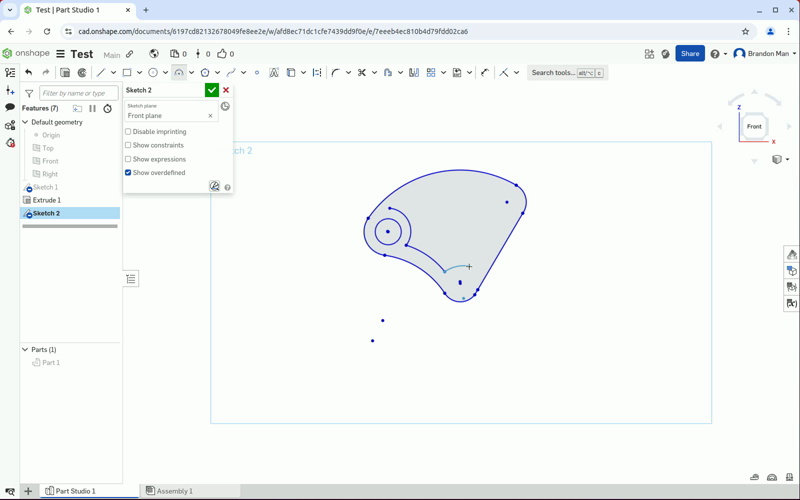
click(469, 266)
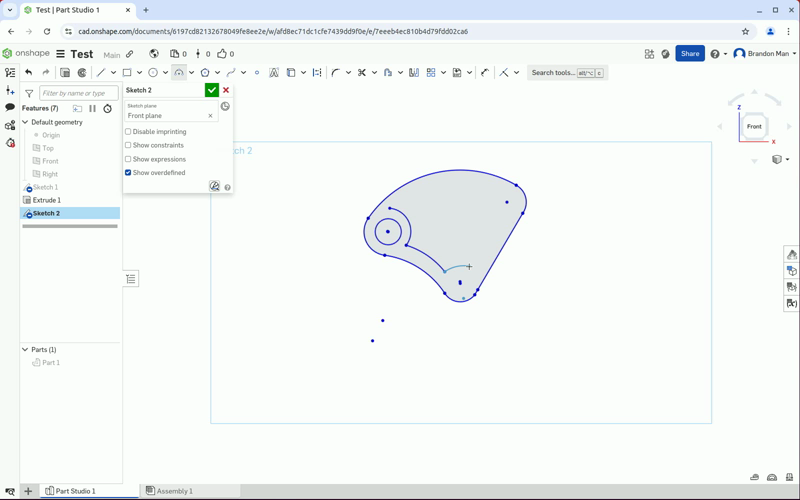
mouse_move(456, 264)
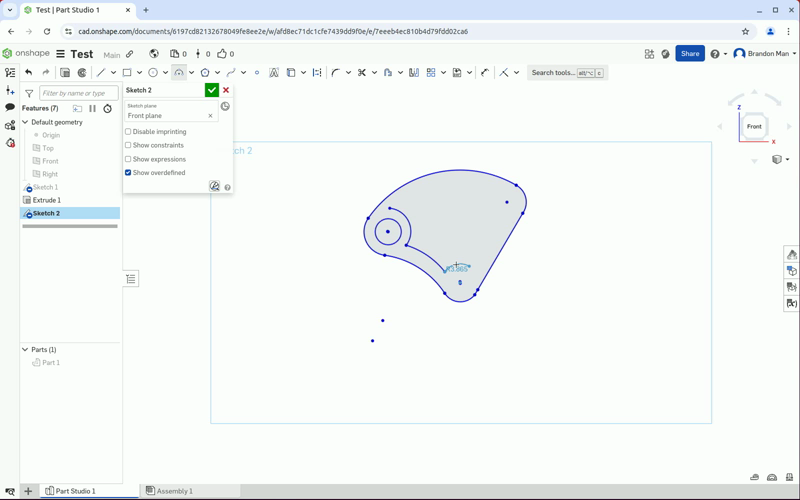
click(456, 264)
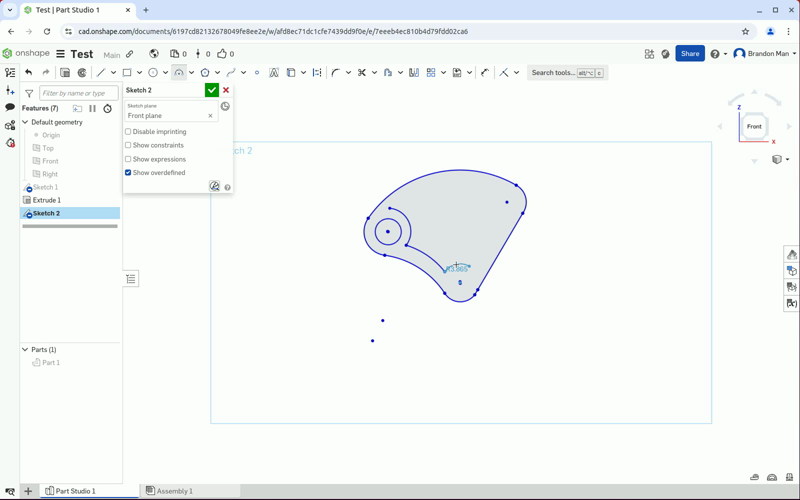
key_up(shift)
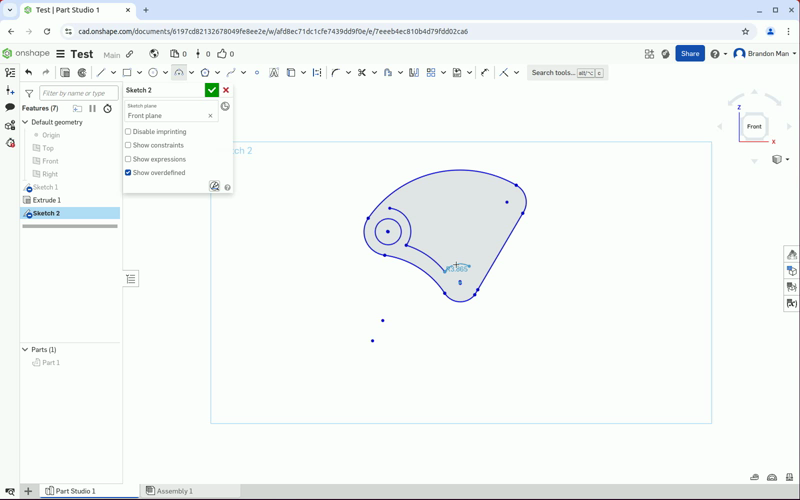
key(esc)
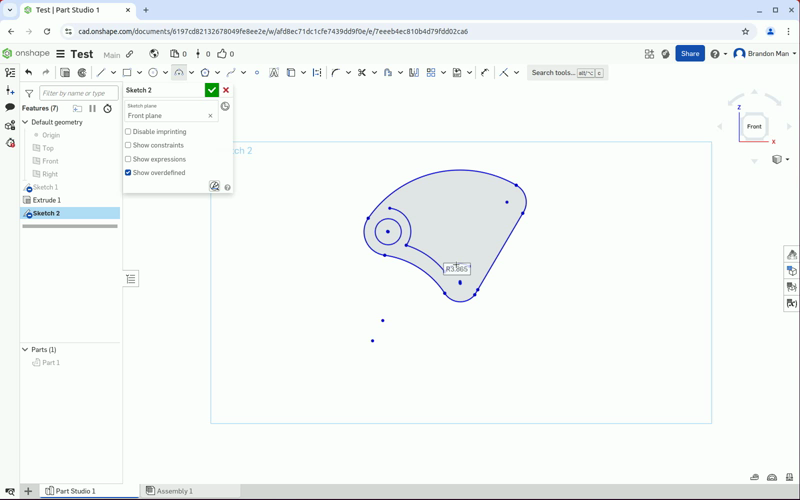
key(l)
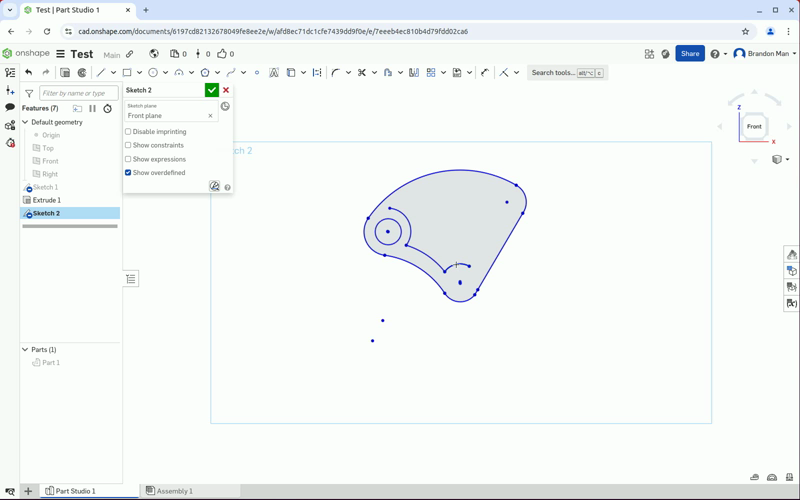
mouse_move(469, 266)
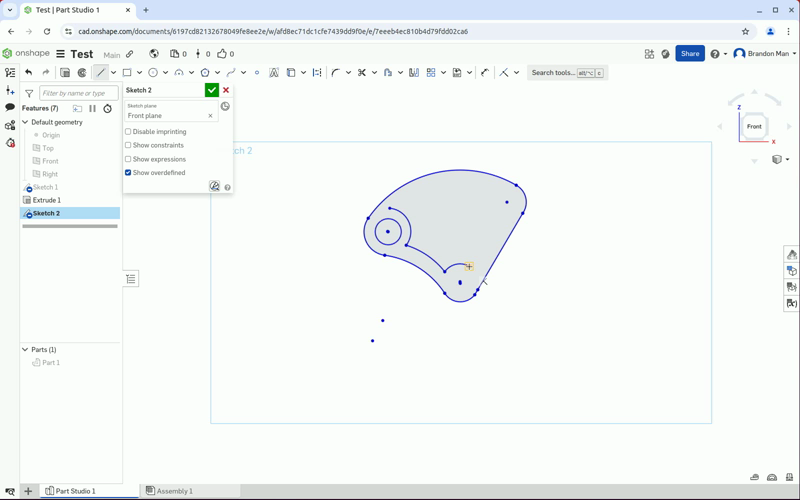
click(469, 266)
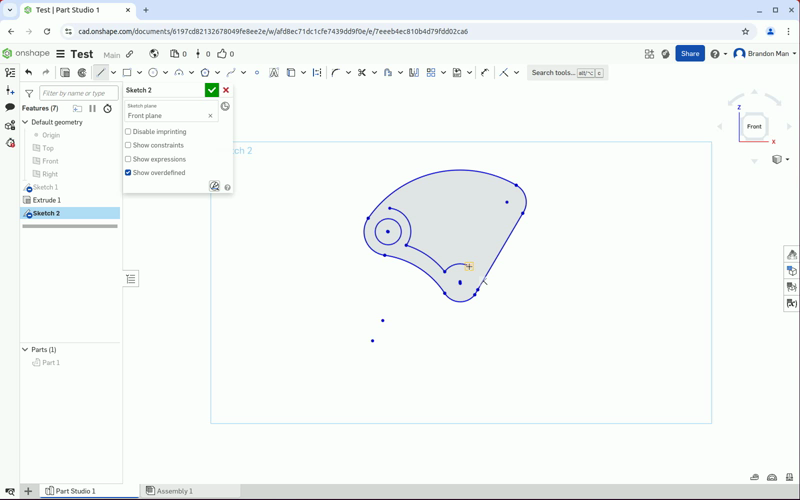
key_down(shift)
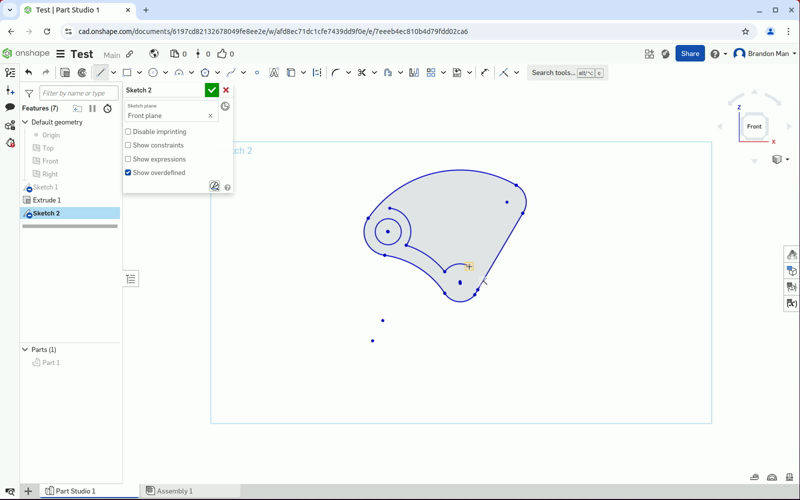
mouse_move(499, 266)
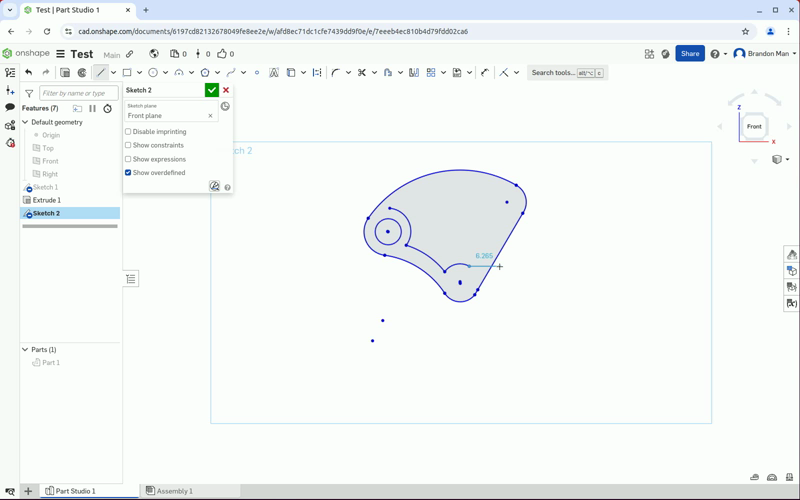
mouse_move(497, 218)
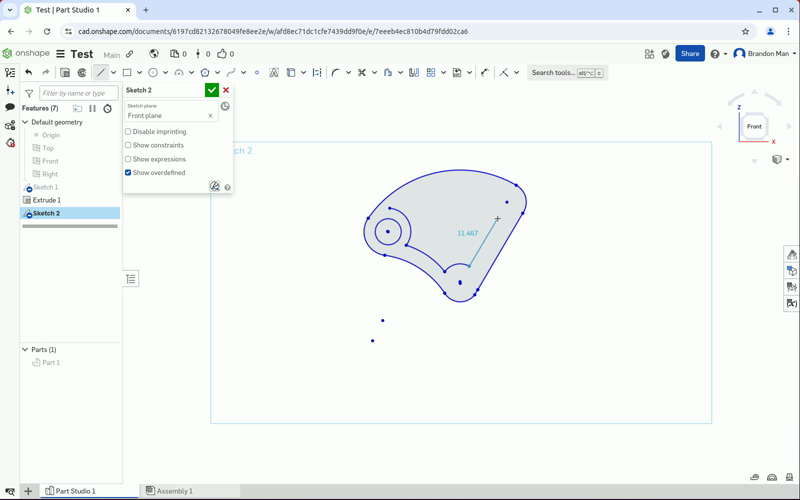
click(497, 218)
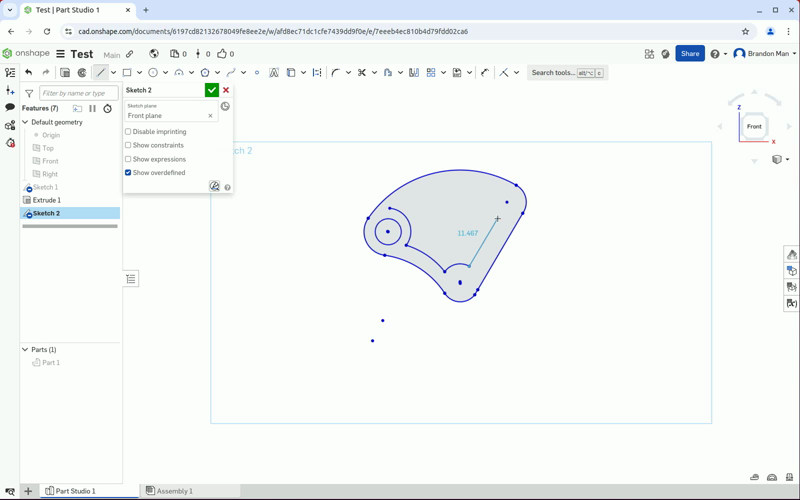
key_up(shift)
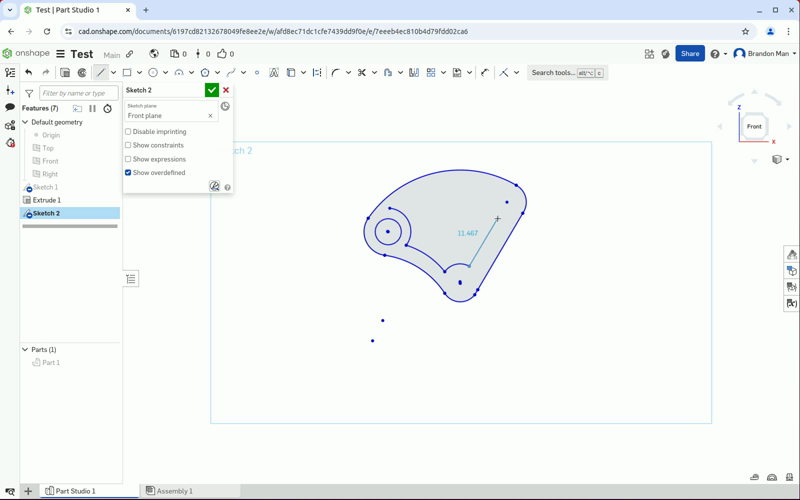
key(esc)
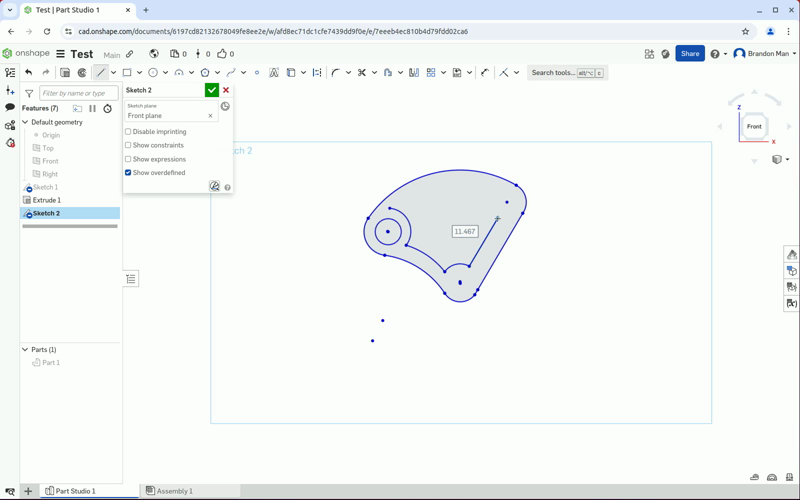
key(a)
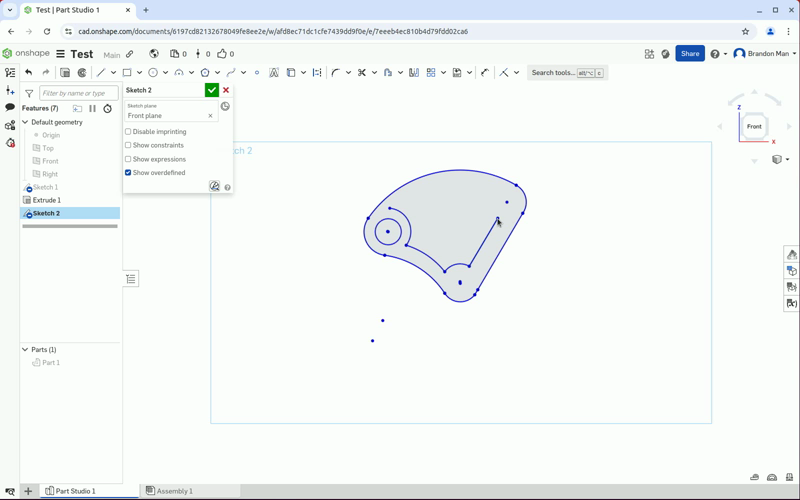
mouse_move(497, 218)
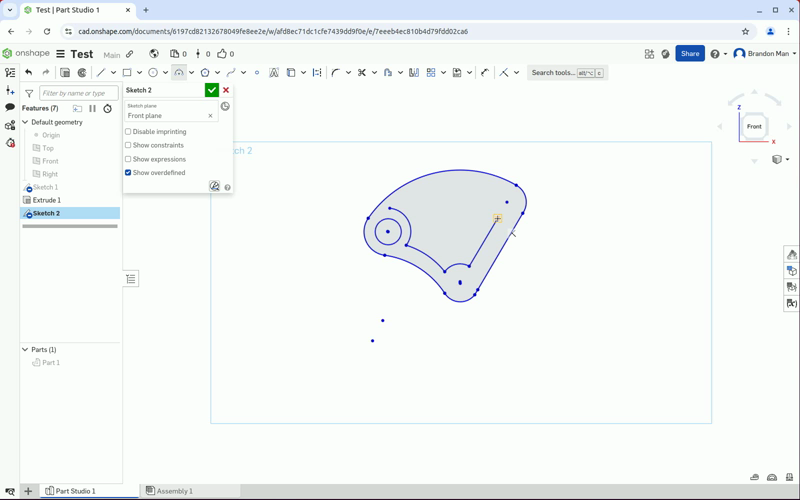
click(497, 218)
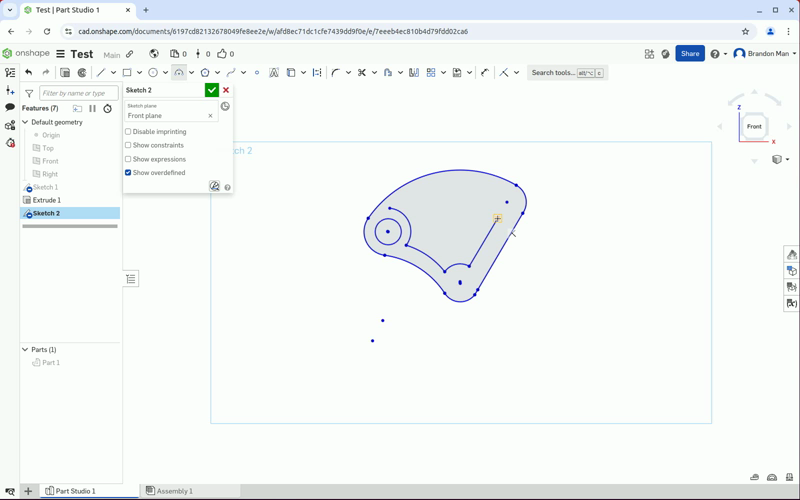
key_down(shift)
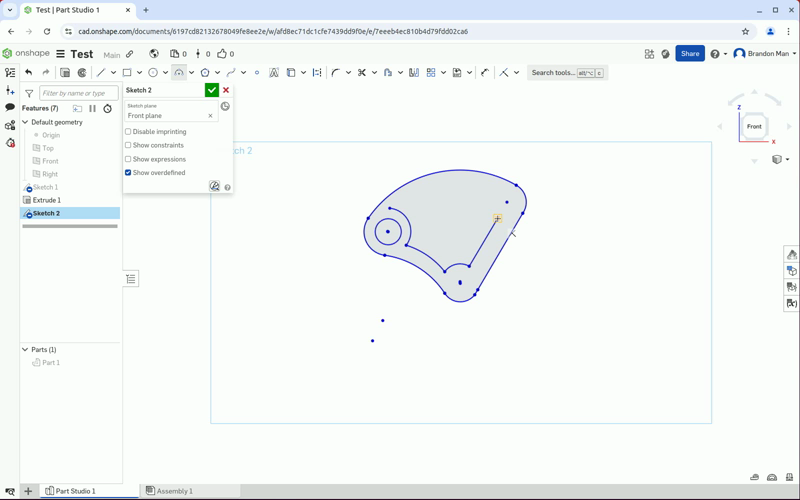
mouse_move(496, 186)
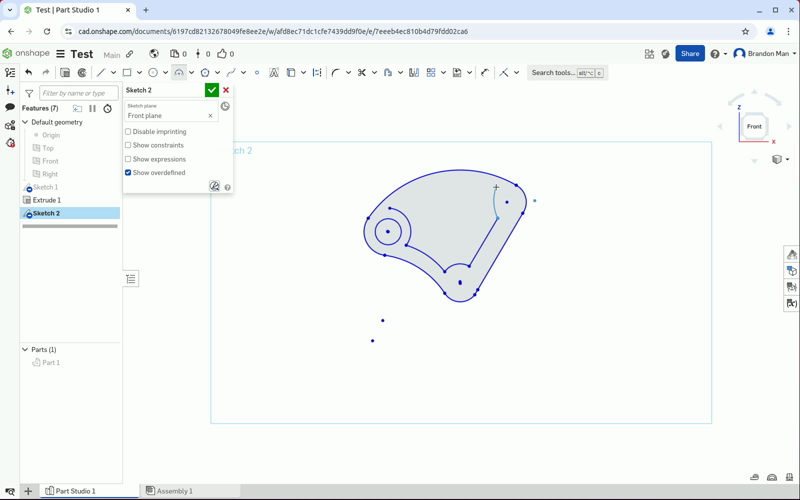
click(496, 186)
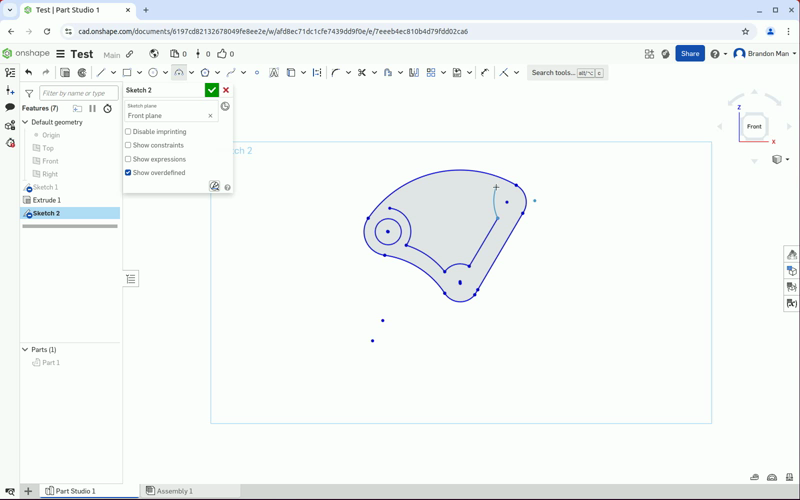
mouse_move(488, 203)
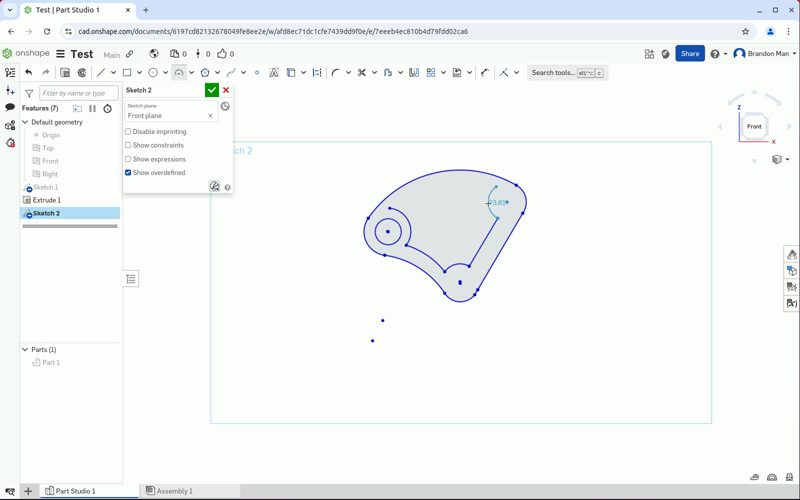
click(488, 203)
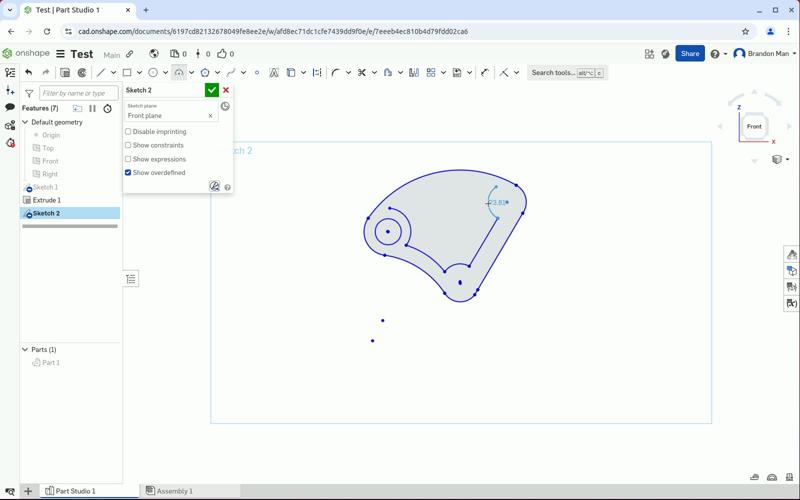
key_up(shift)
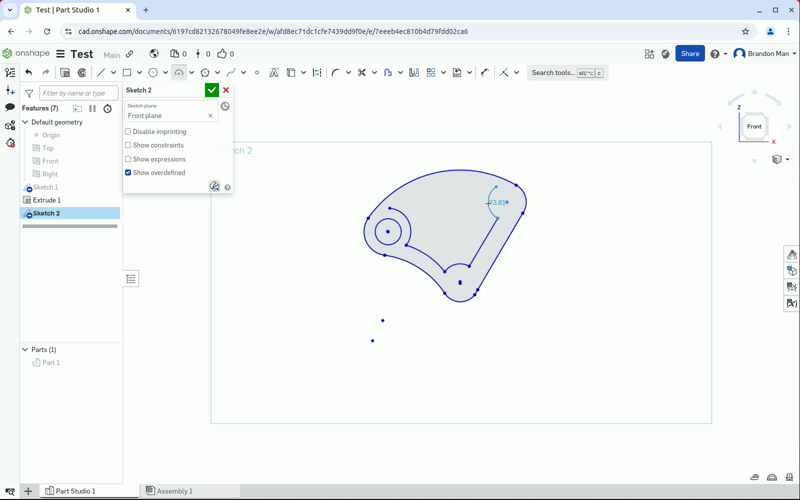
mouse_move(496, 186)
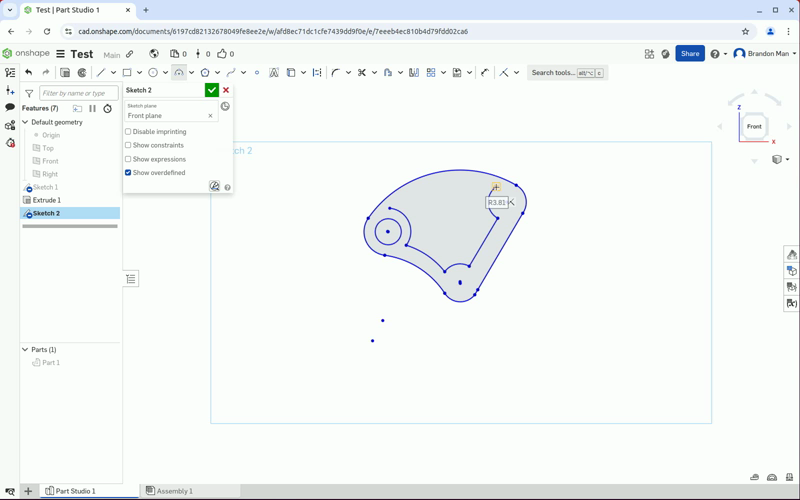
click(496, 186)
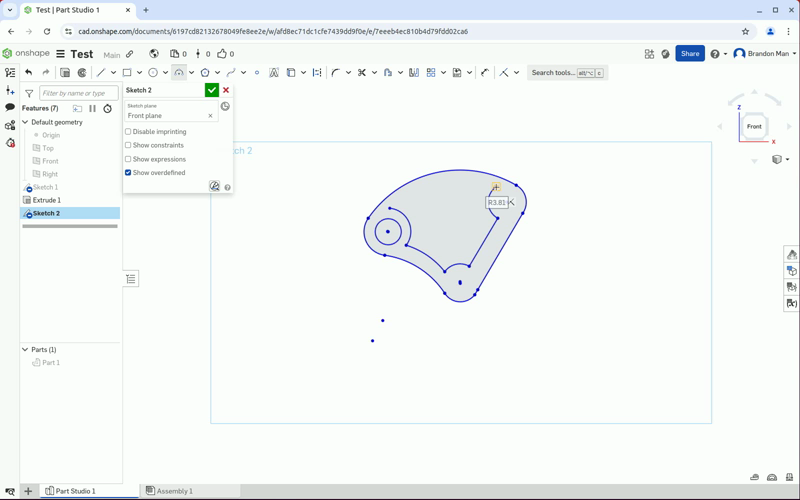
mouse_move(389, 208)
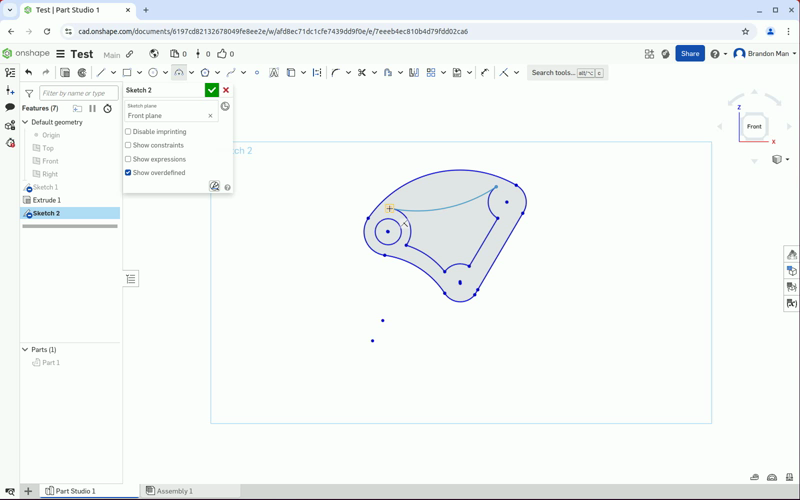
click(389, 208)
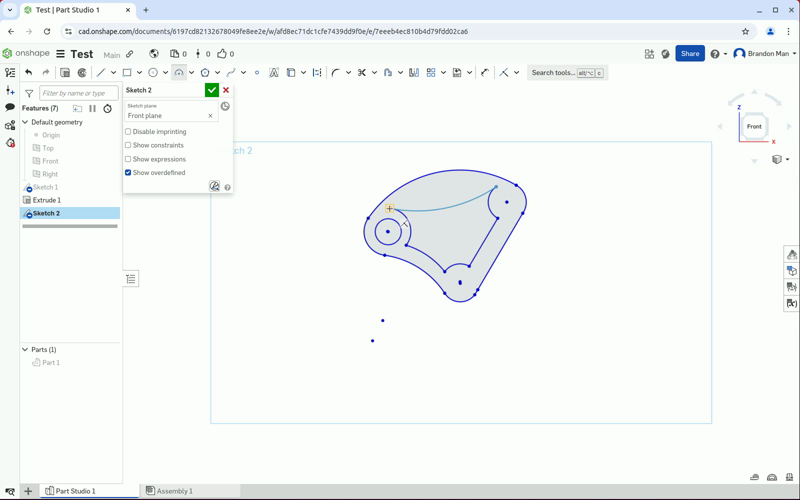
key_down(shift)
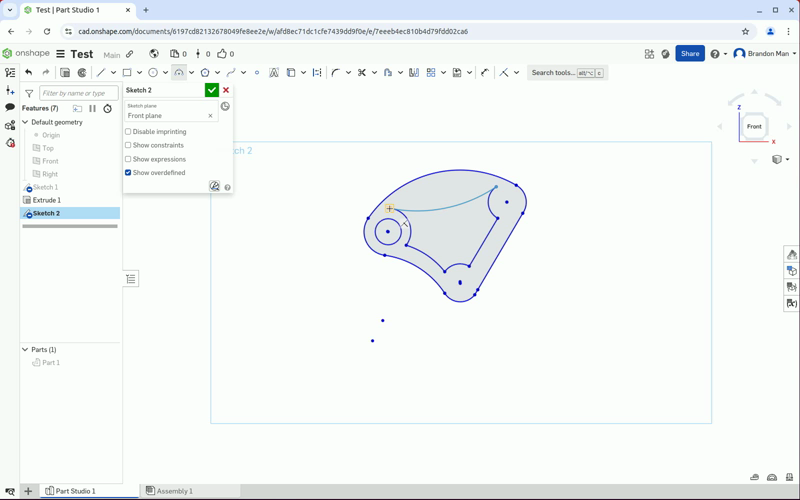
mouse_move(439, 182)
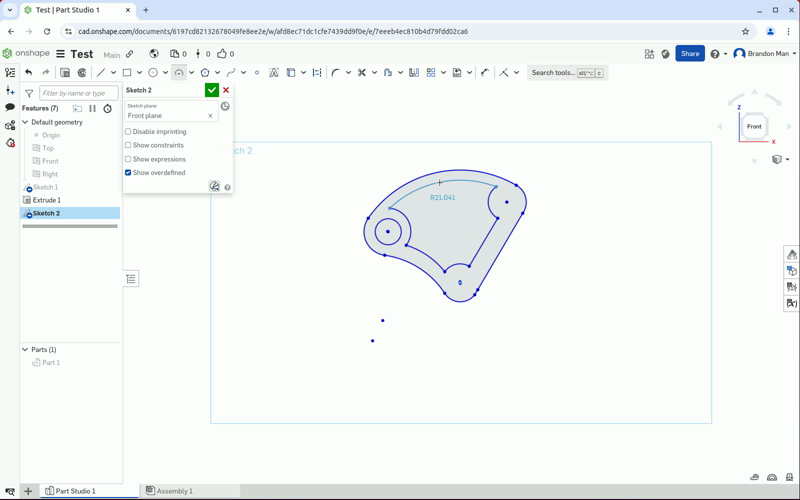
click(439, 182)
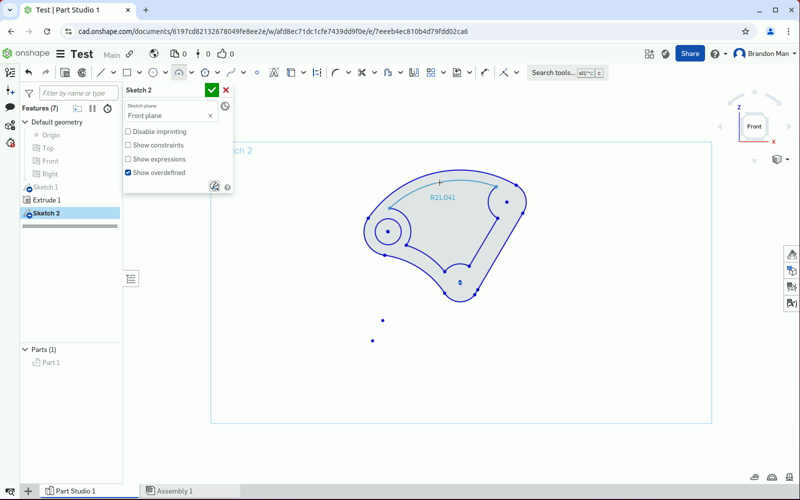
key_up(shift)
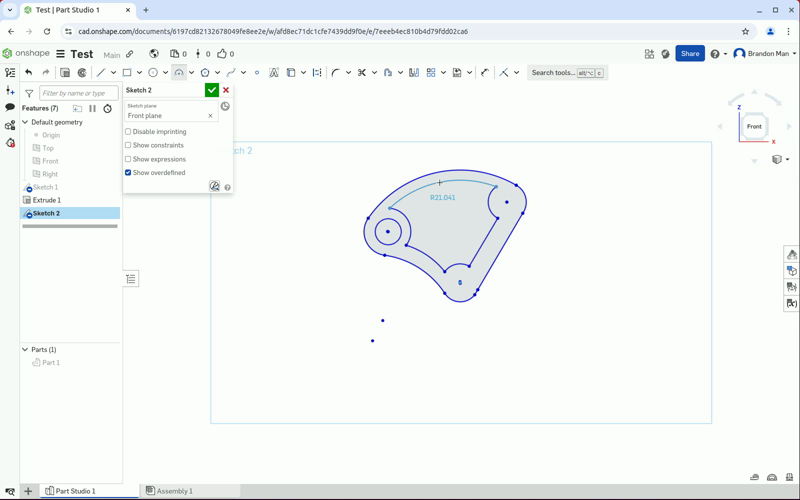
key(esc)
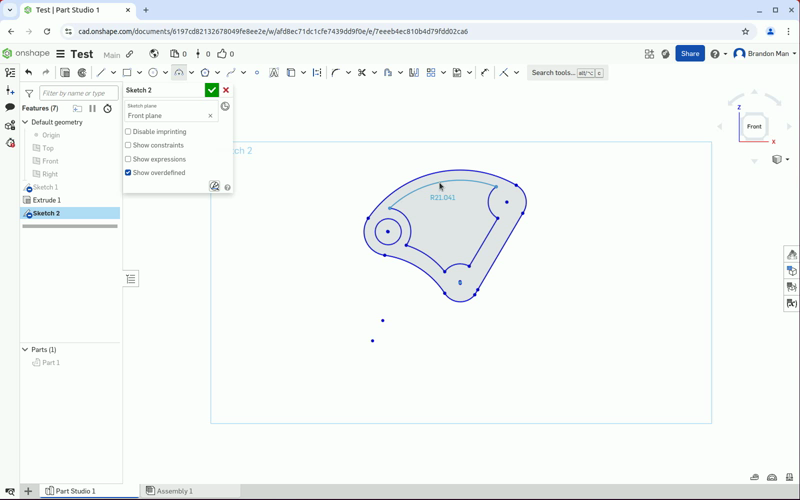
key(c)
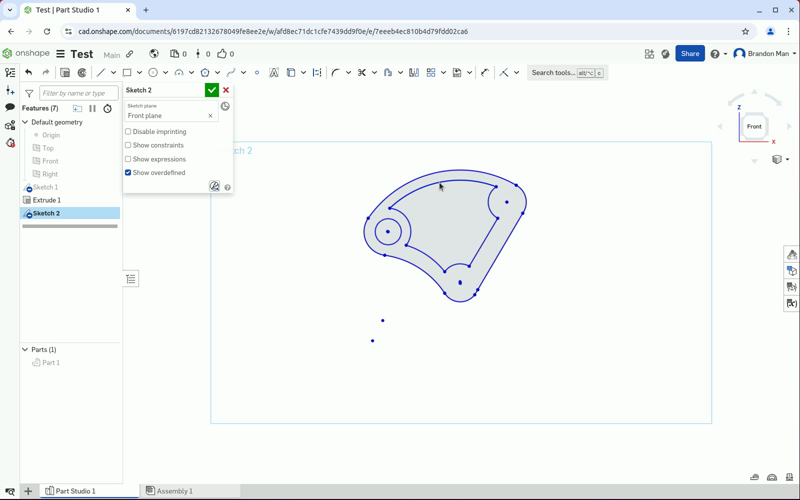
key_down(shift)
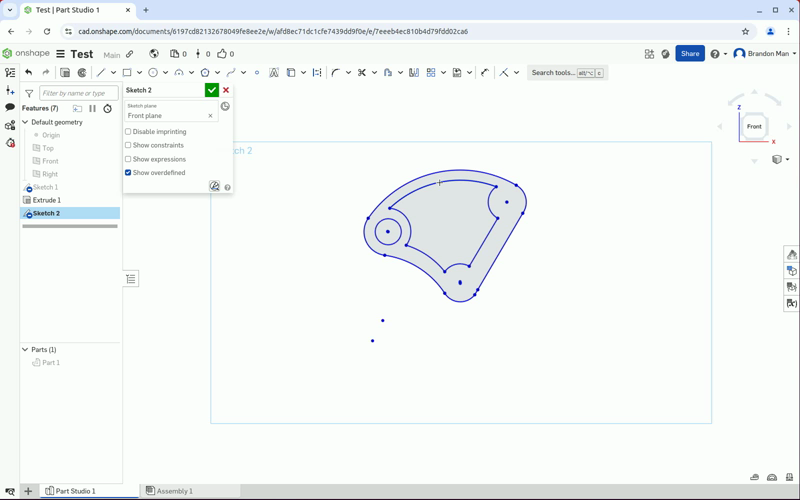
mouse_move(459, 283)
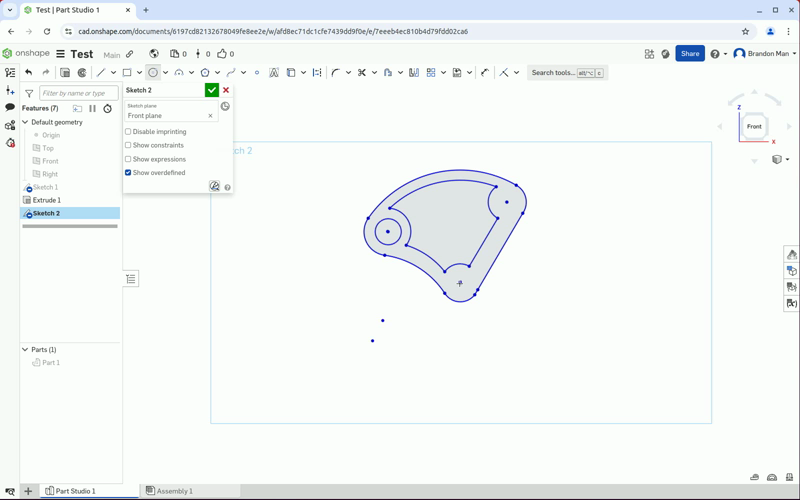
scroll(6)
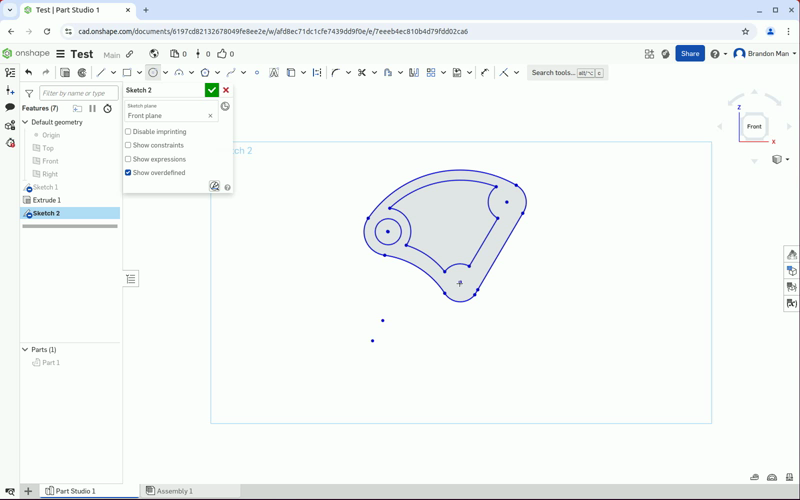
scroll(6)
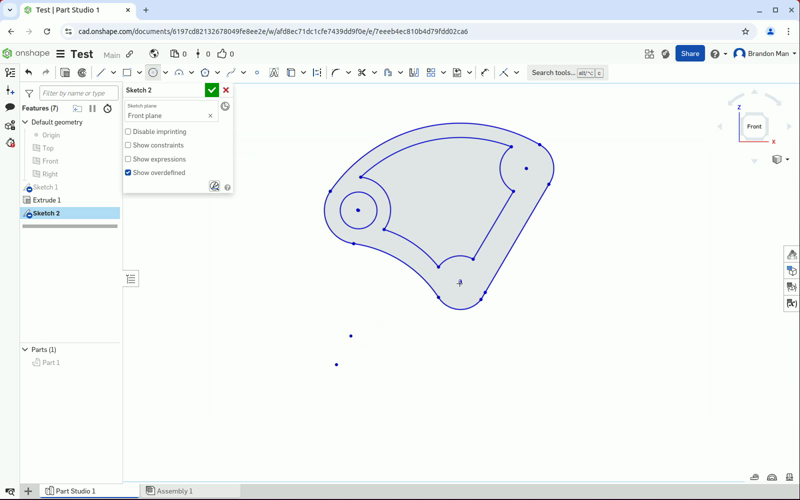
scroll(6)
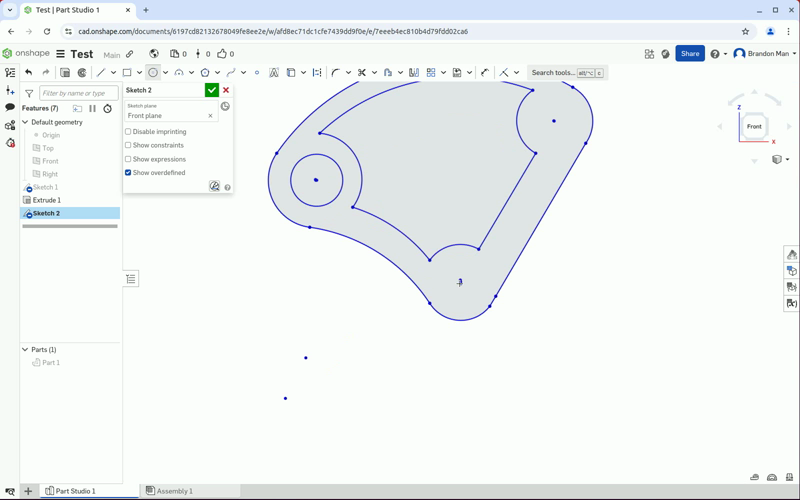
scroll(6)
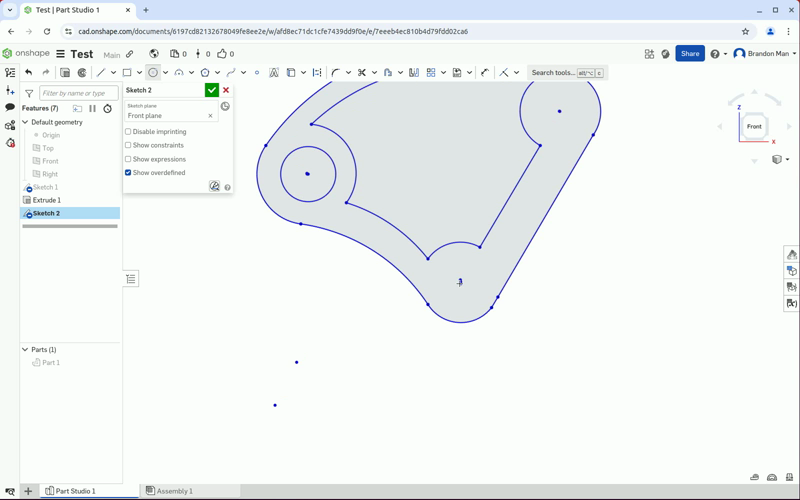
scroll(6)
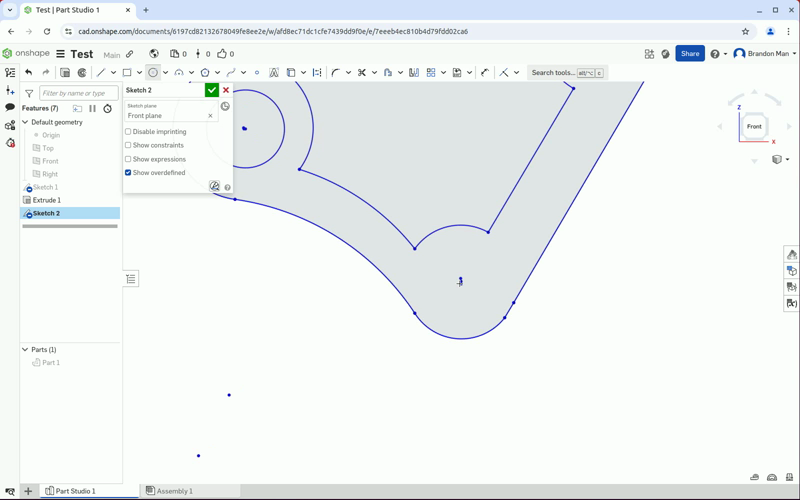
scroll(6)
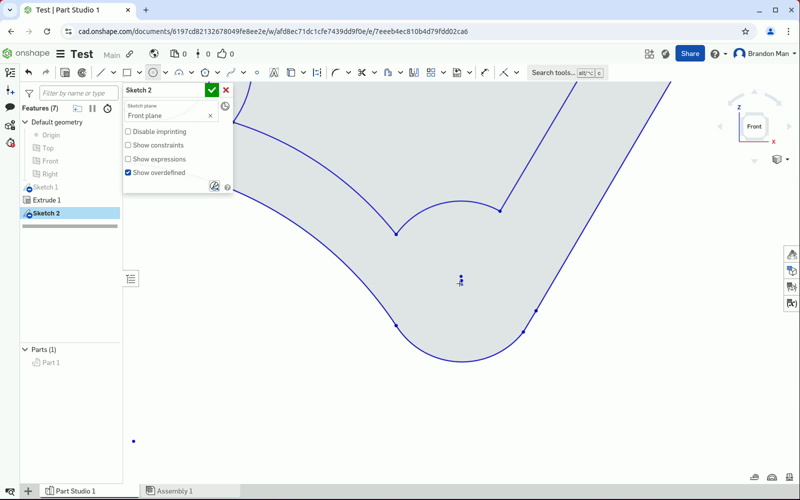
scroll(6)
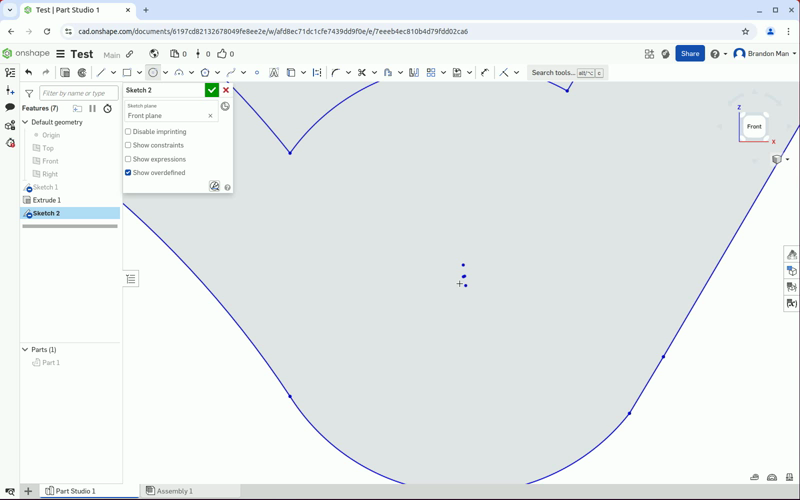
click(459, 283)
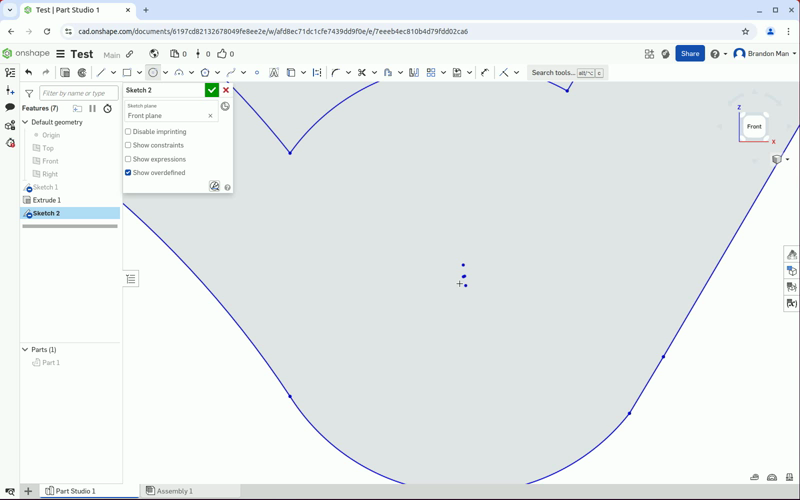
scroll(-6)
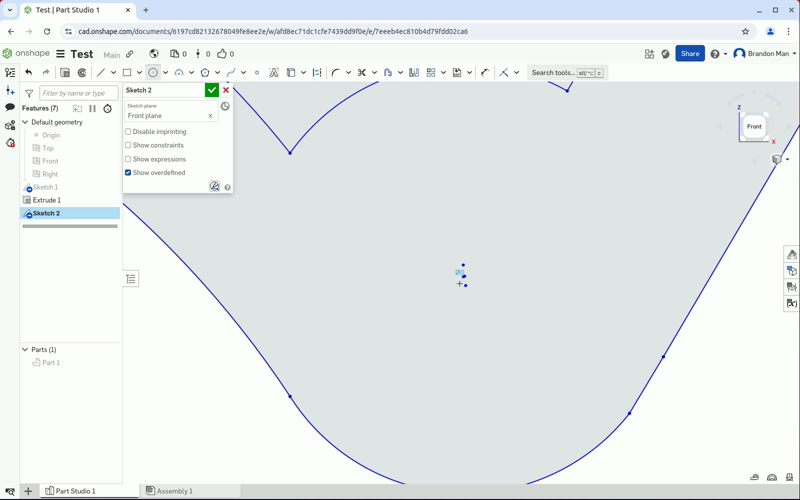
scroll(-6)
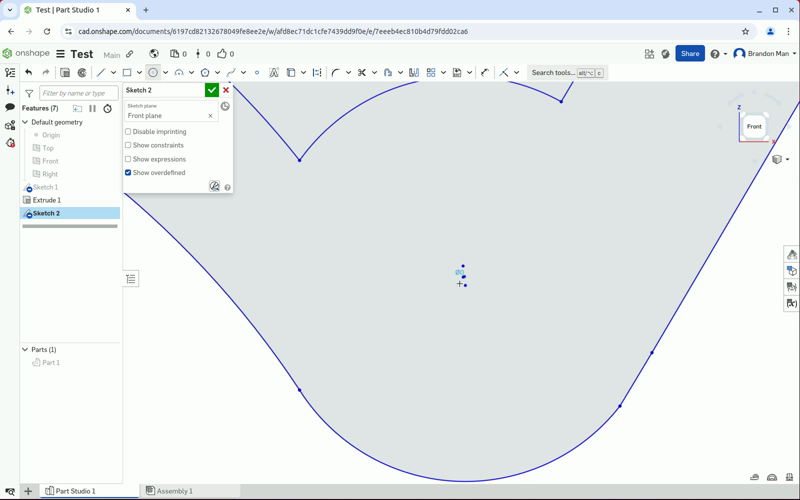
scroll(-6)
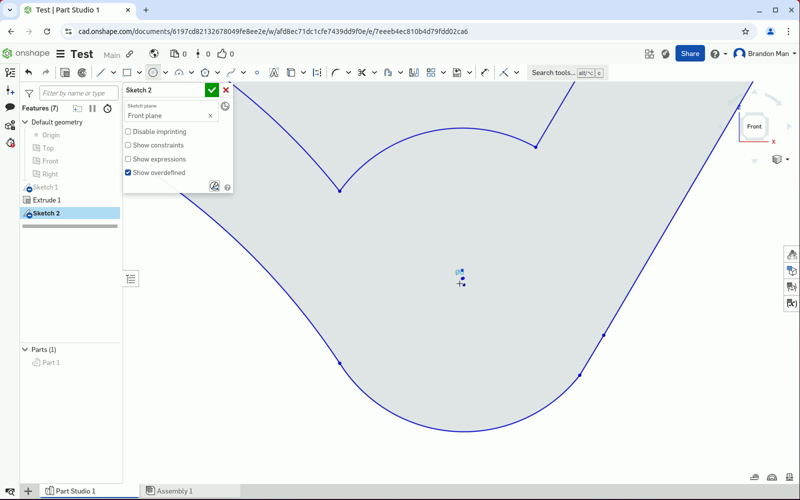
scroll(-6)
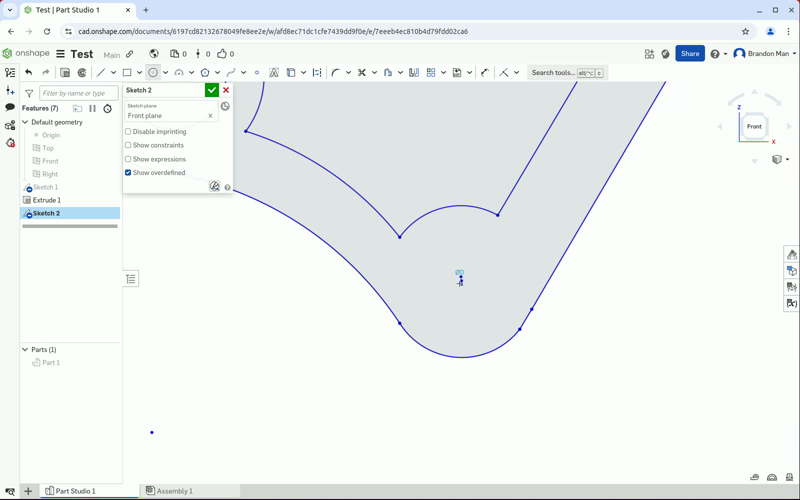
scroll(-6)
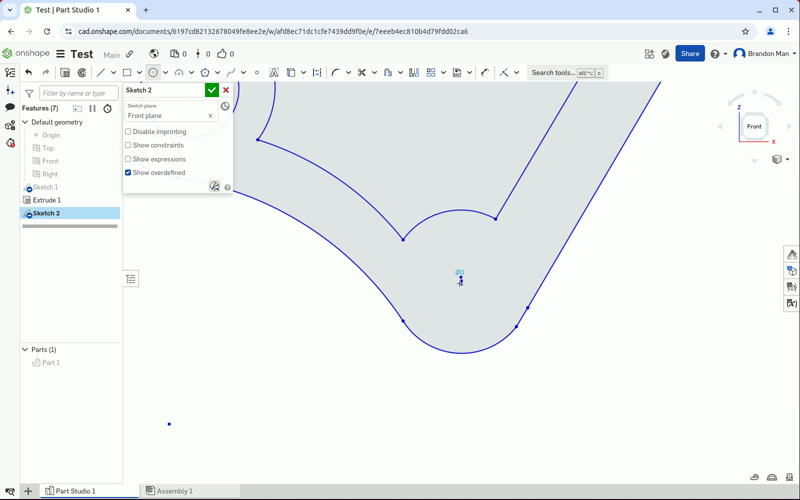
scroll(-6)
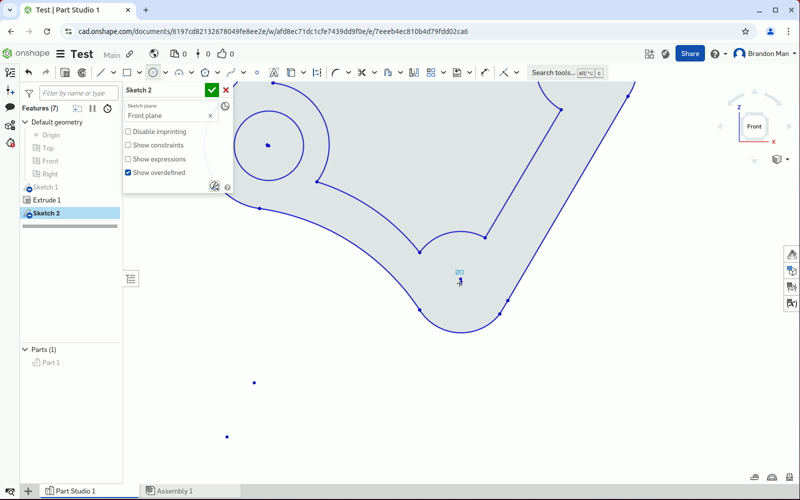
scroll(-6)
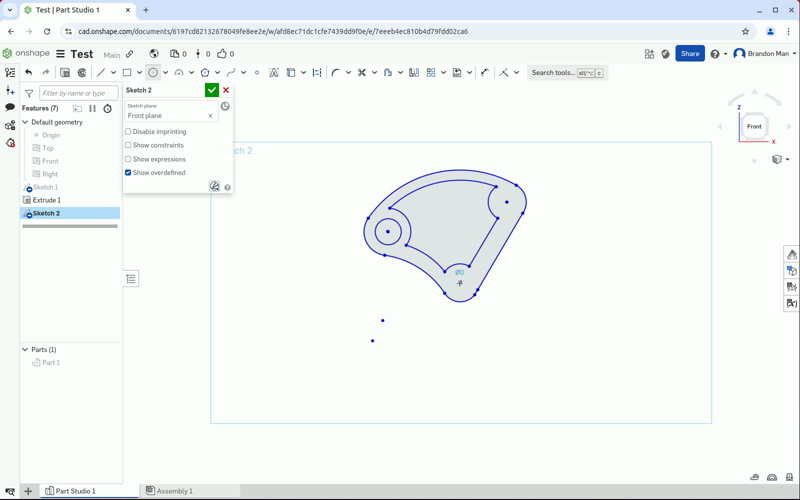
key_up(shift)
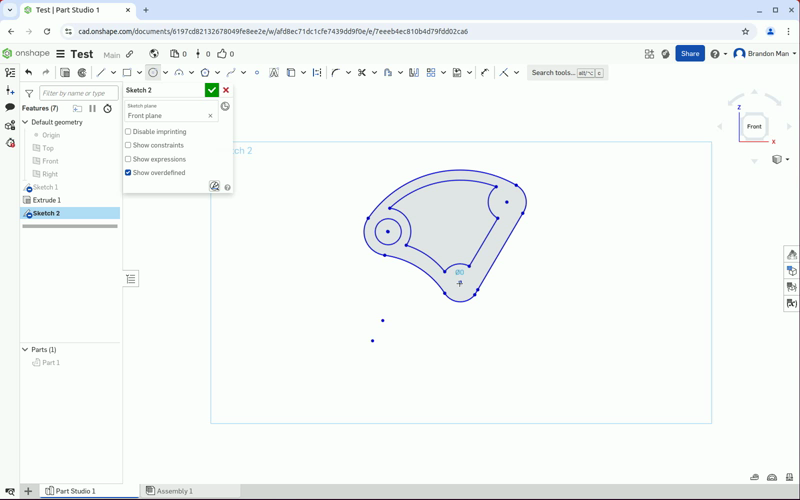
mouse_move(469, 283)
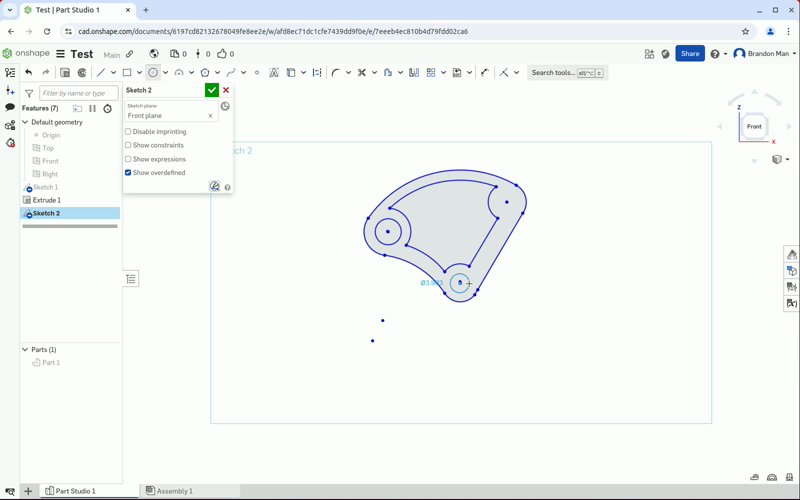
click(469, 283)
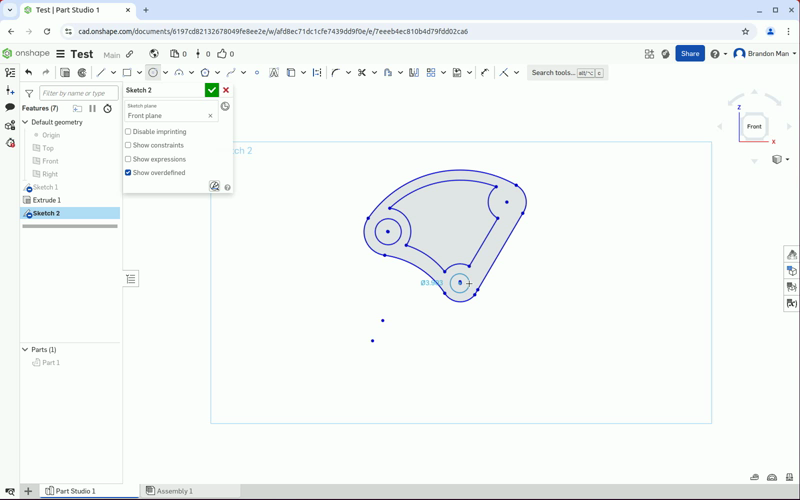
key(esc)
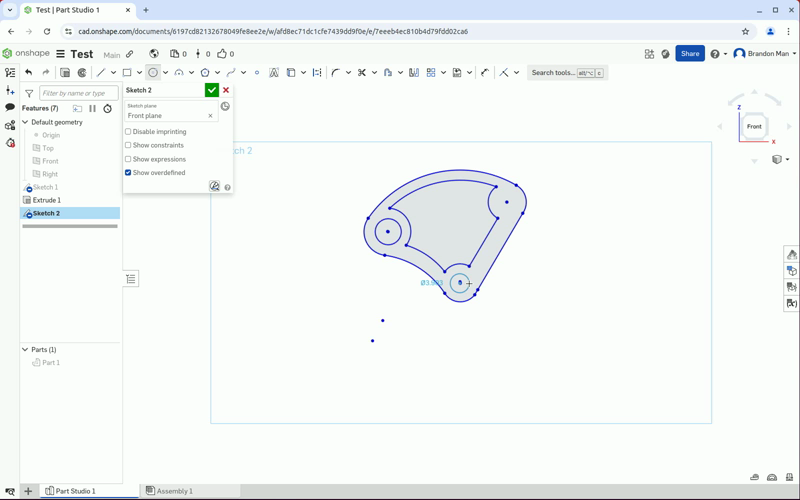
key(c)
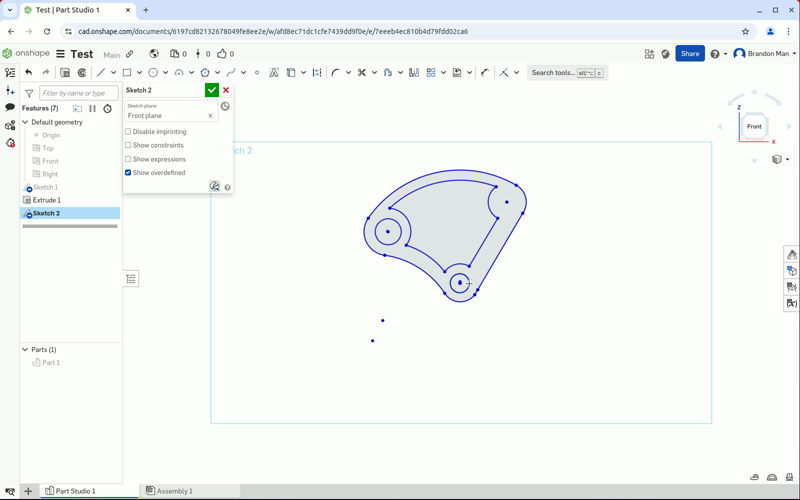
key_down(shift)
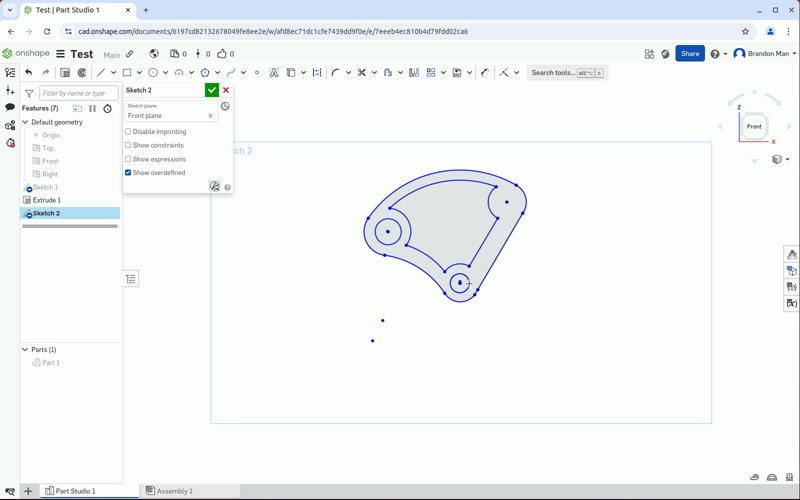
mouse_move(507, 201)
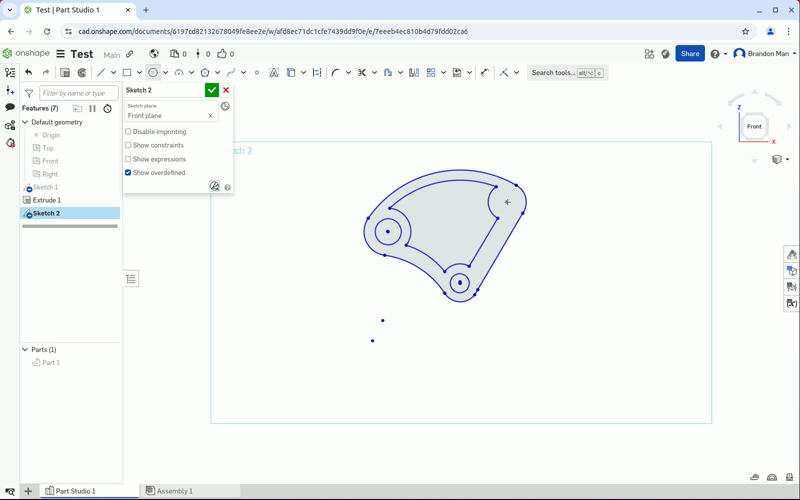
scroll(6)
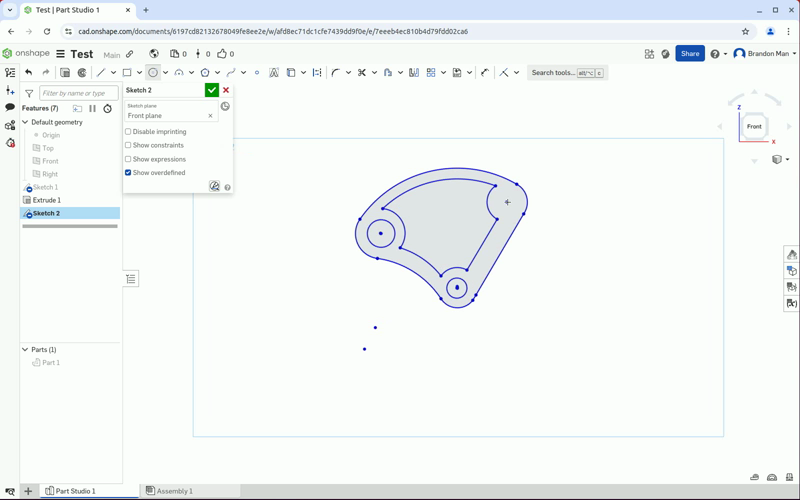
scroll(6)
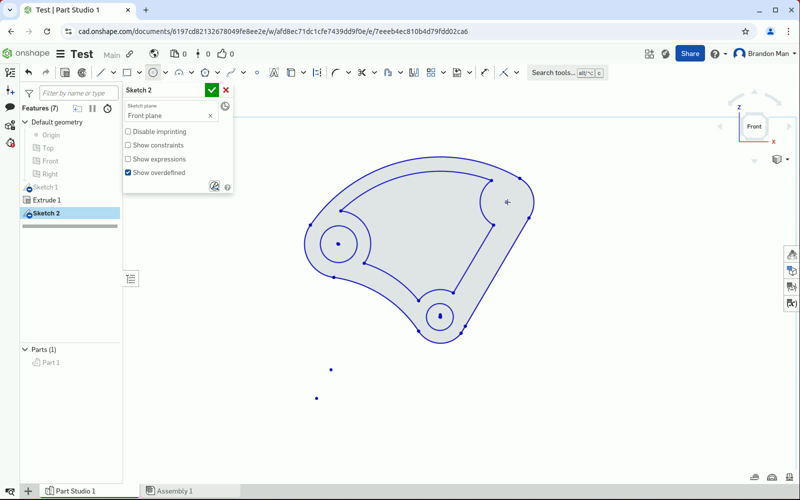
scroll(6)
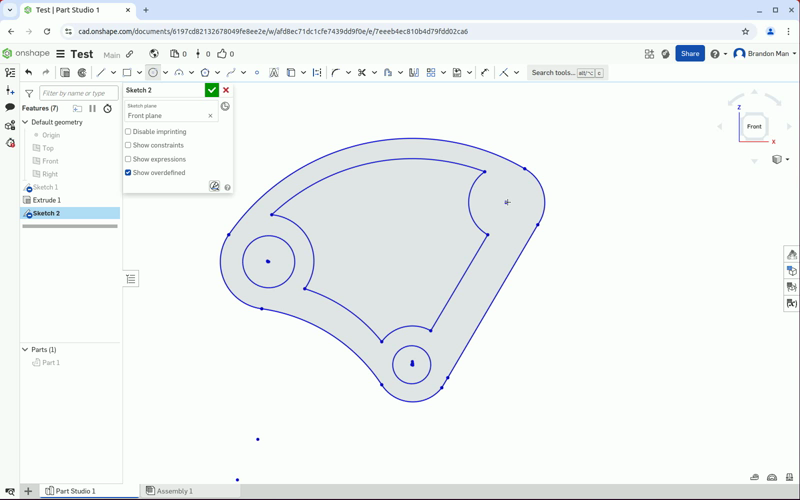
scroll(6)
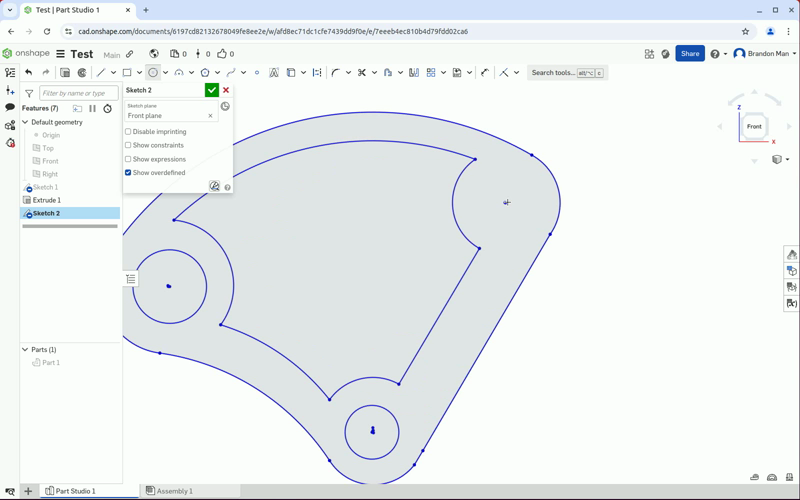
scroll(6)
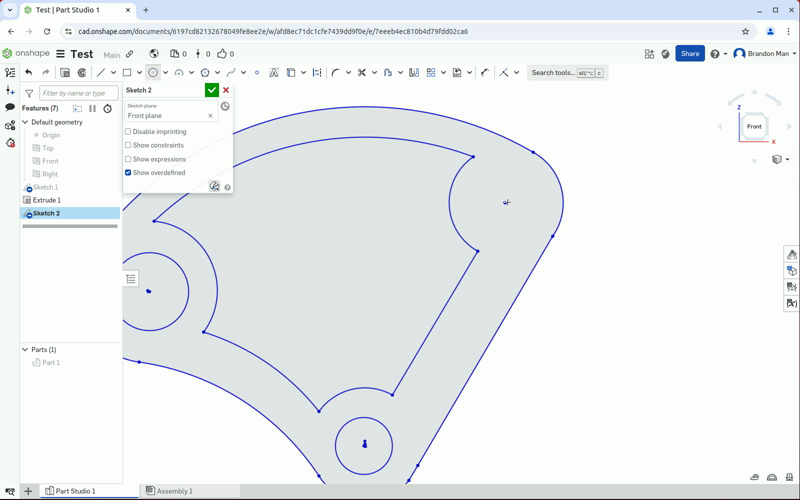
scroll(6)
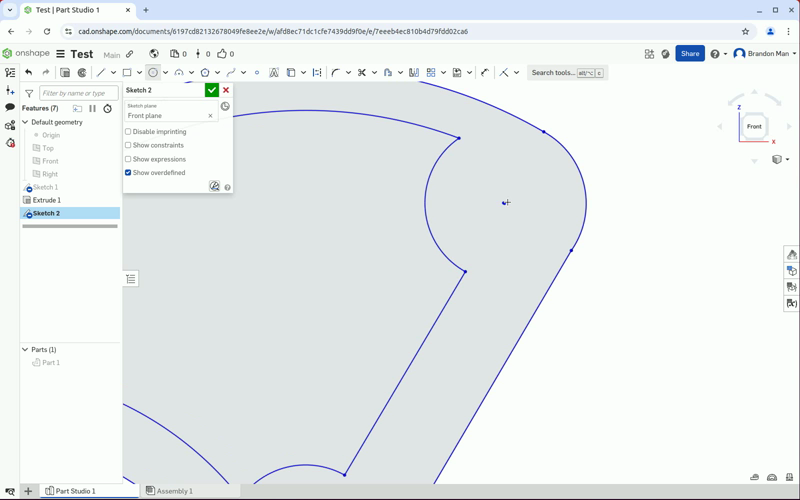
scroll(6)
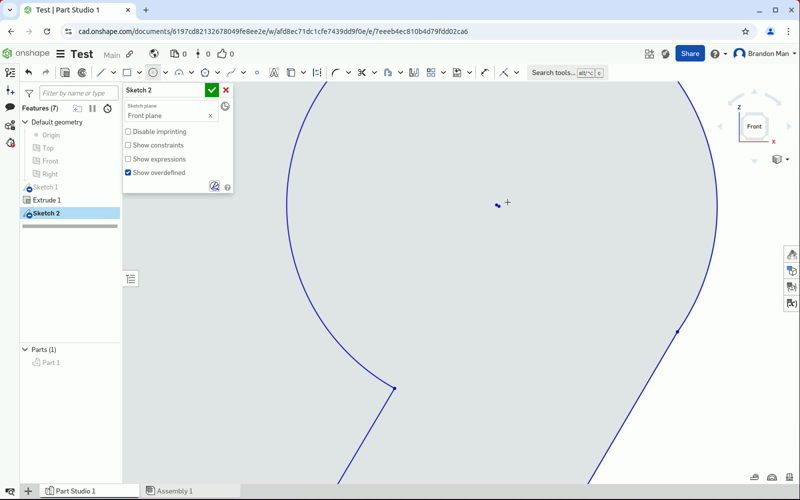
click(507, 201)
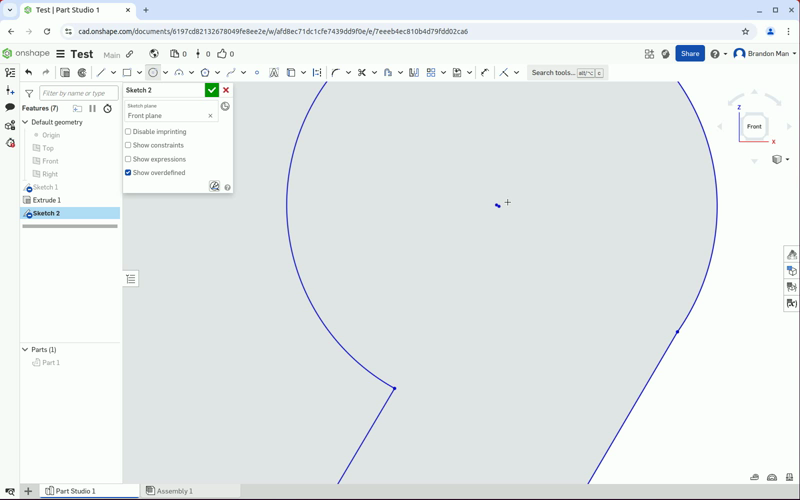
scroll(-6)
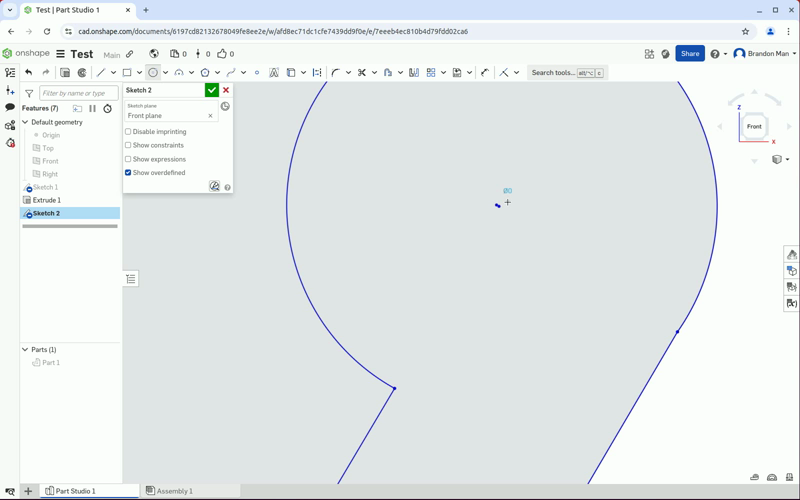
scroll(-6)
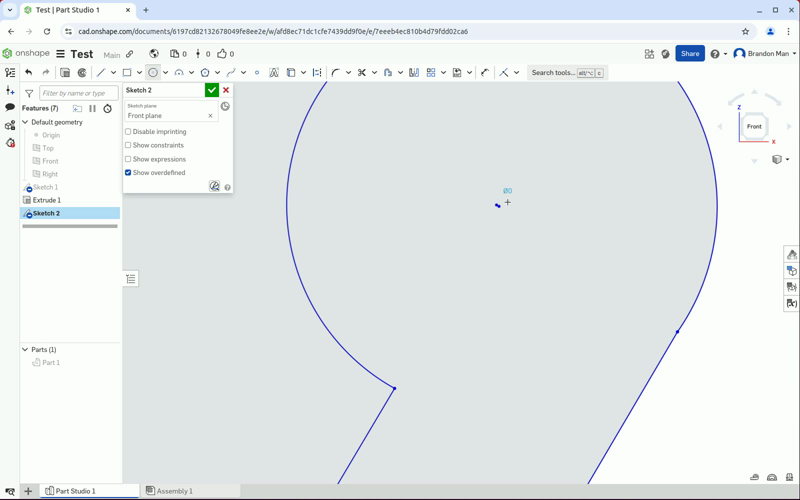
scroll(-6)
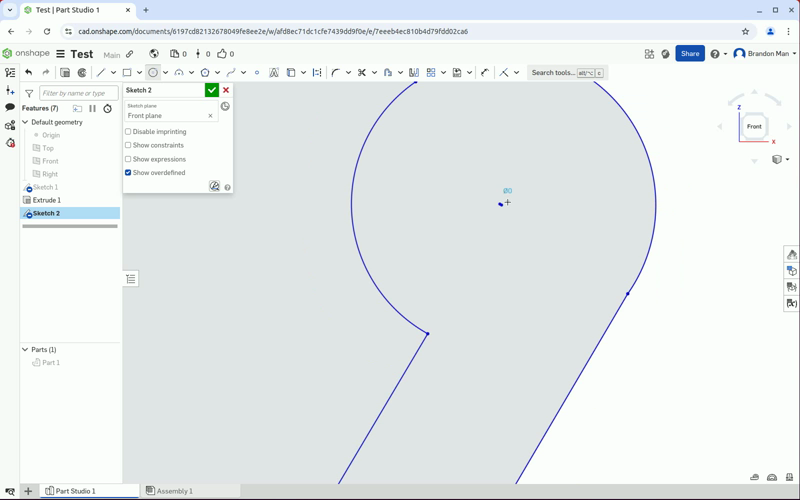
scroll(-6)
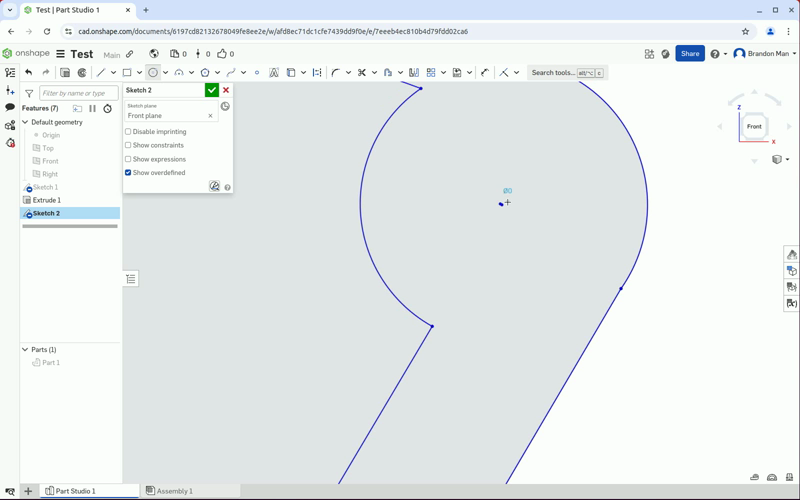
scroll(-6)
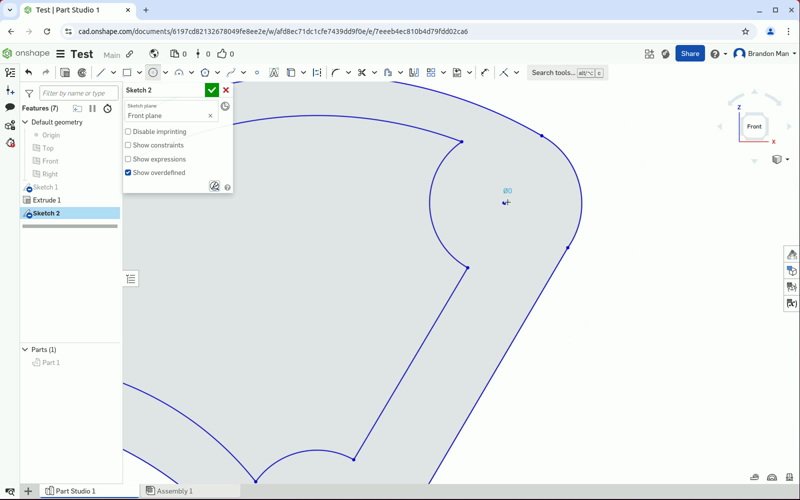
scroll(-6)
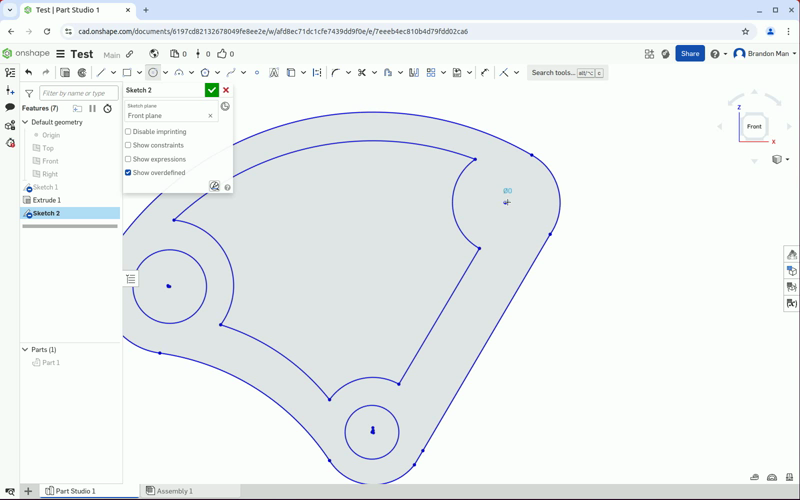
scroll(-6)
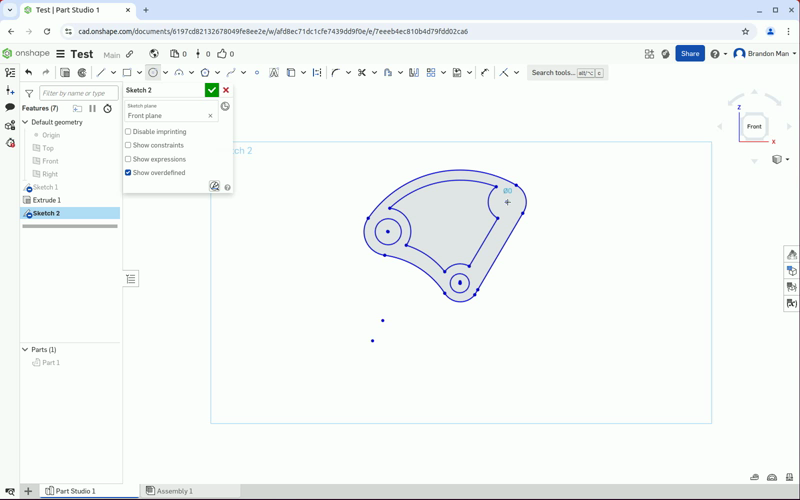
key_up(shift)
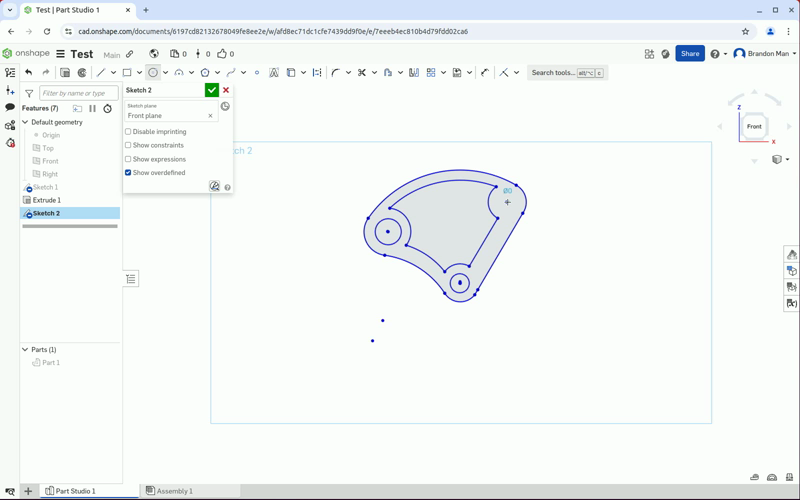
mouse_move(517, 201)
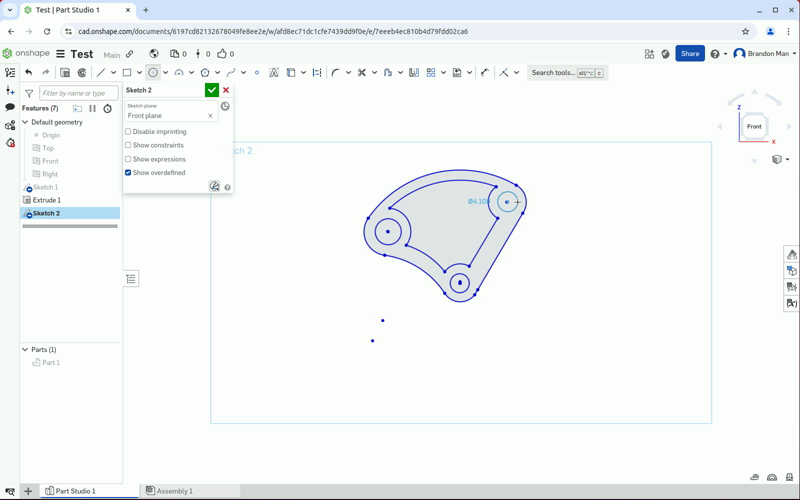
click(517, 201)
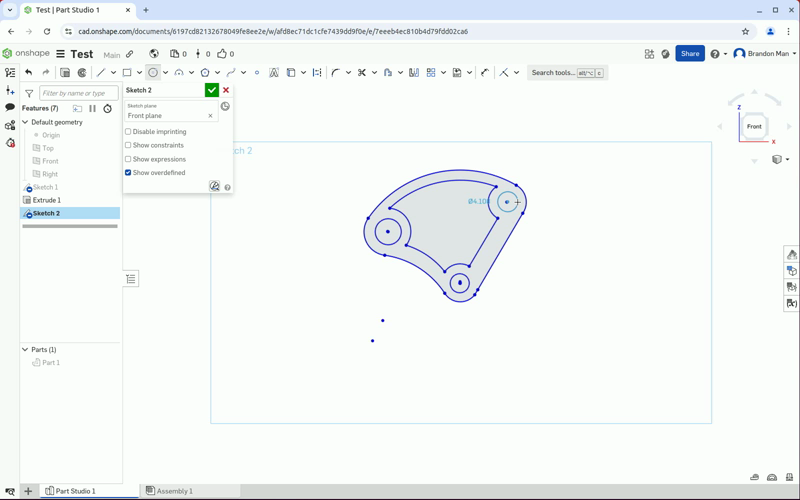
key(esc)
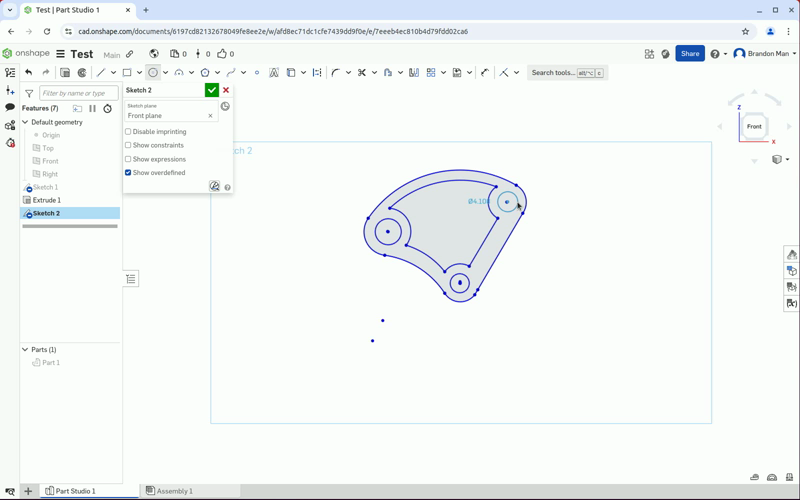
mouse_move(433, 265)
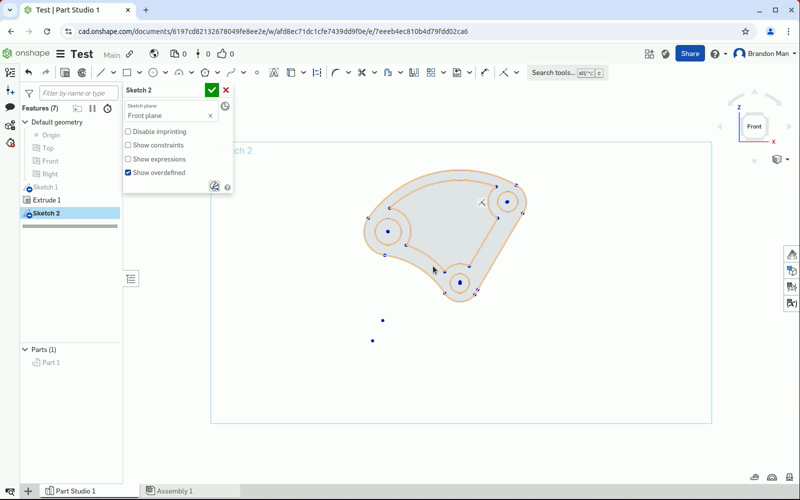
click(433, 265)
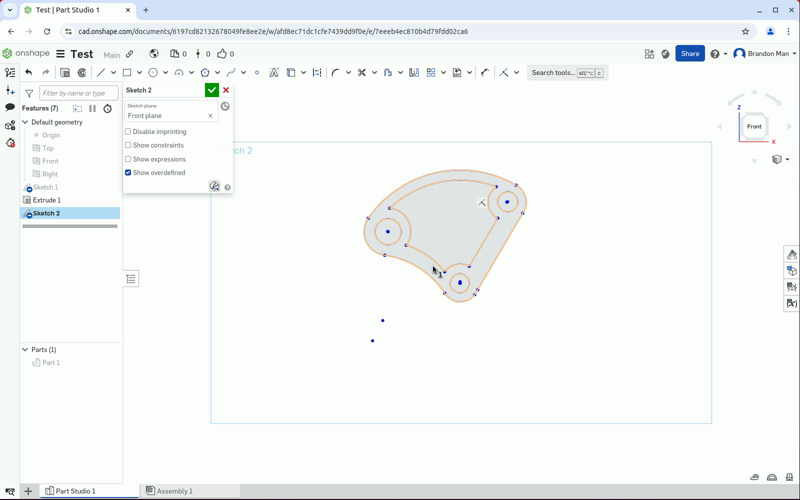
mouse_move(73, 352)
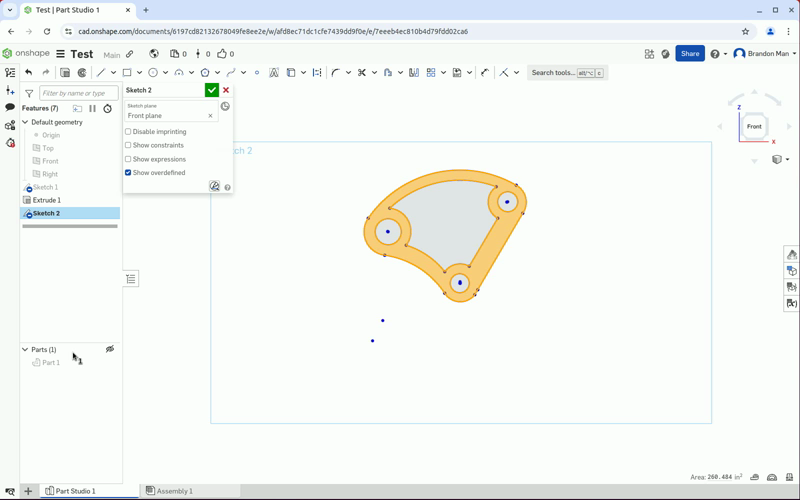
key(shift+y)
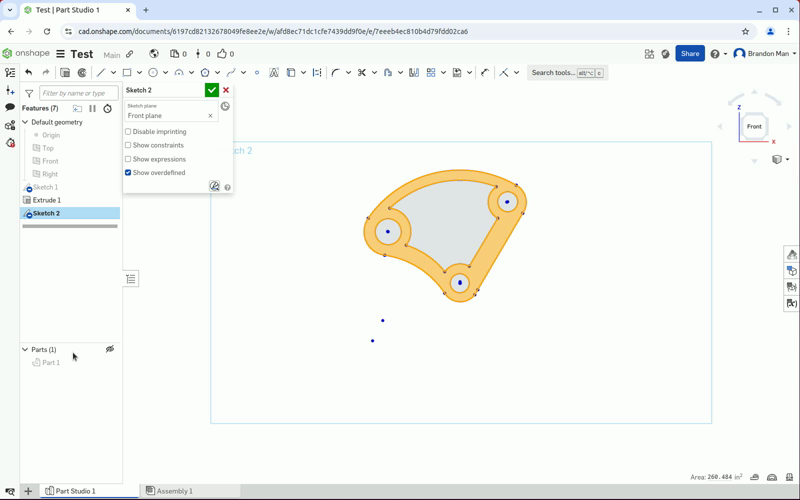
key(shift+e)
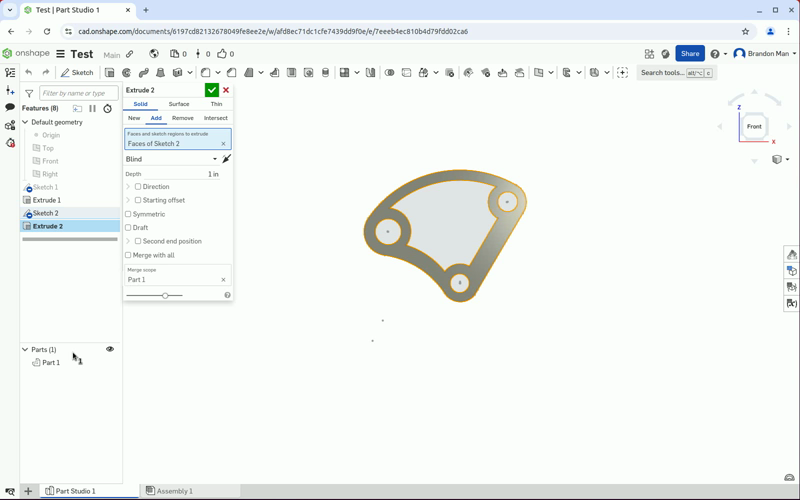
mouse_move(143, 106)
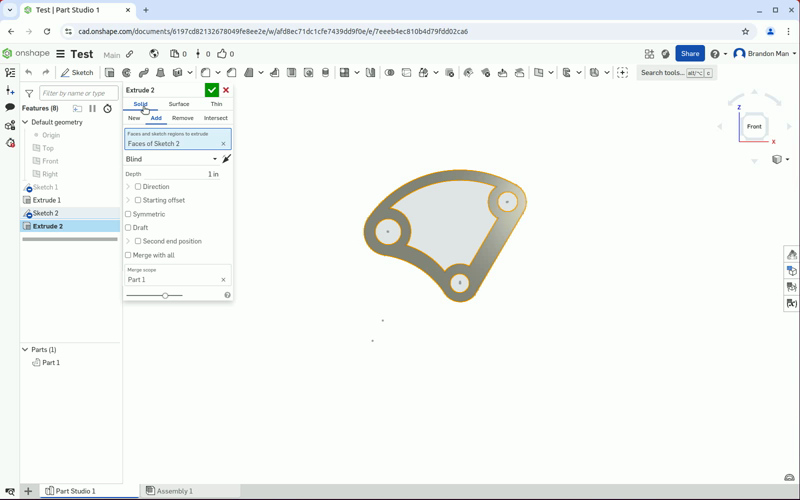
click(143, 106)
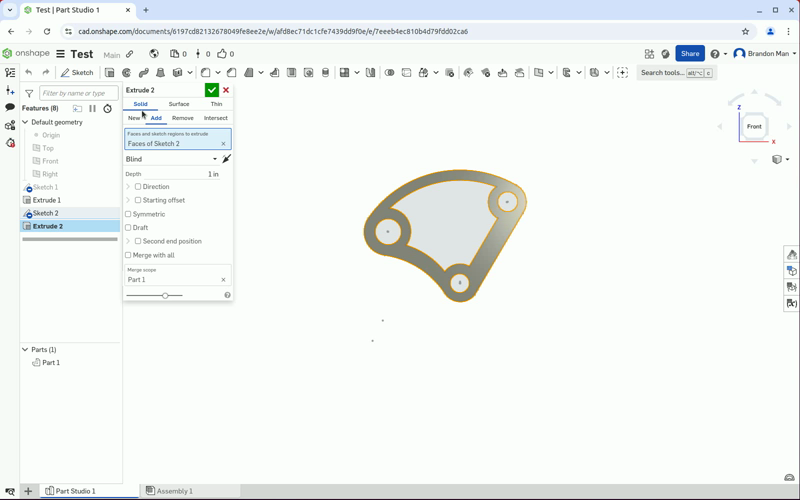
mouse_move(137, 120)
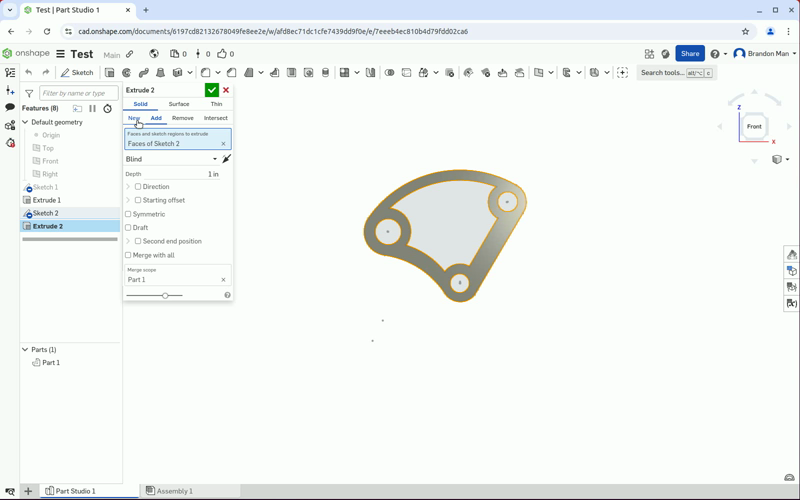
click(137, 120)
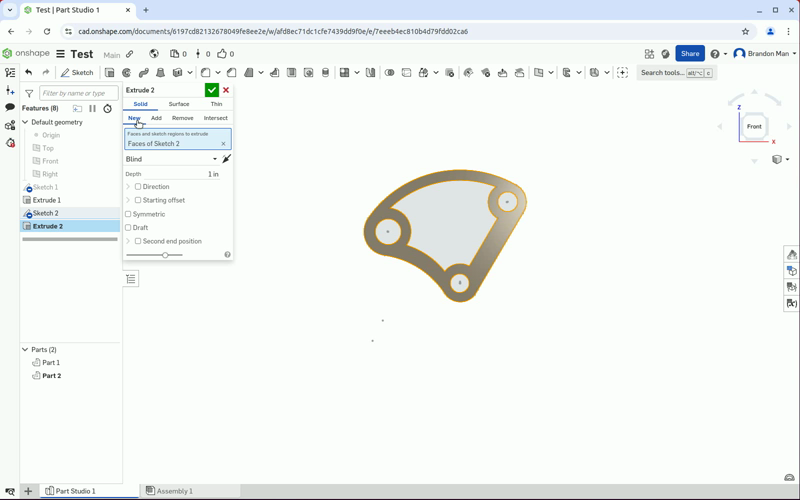
key(tab, 4)
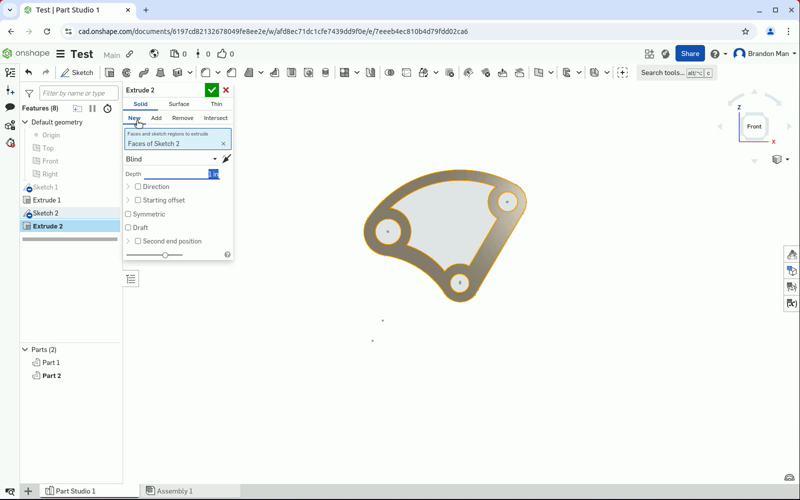
text(1.926)
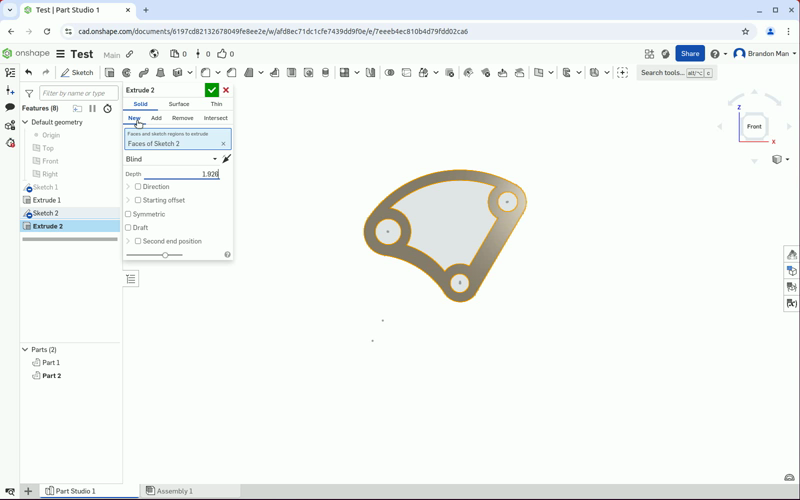
key(enter)
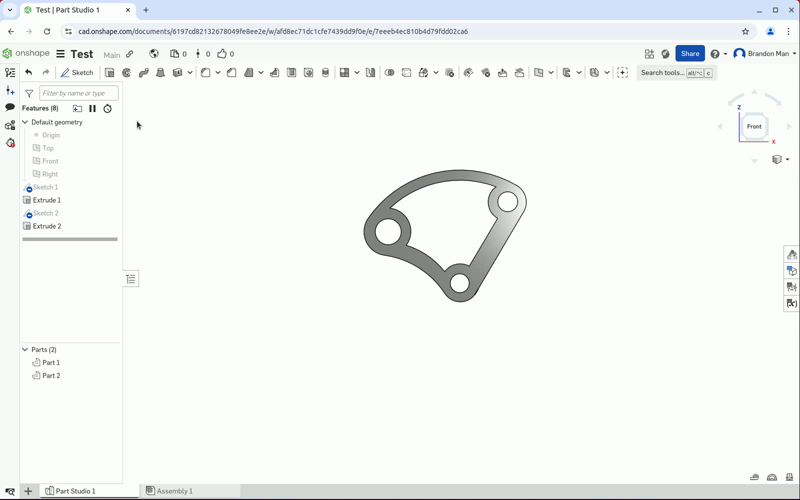
key(shift+h)
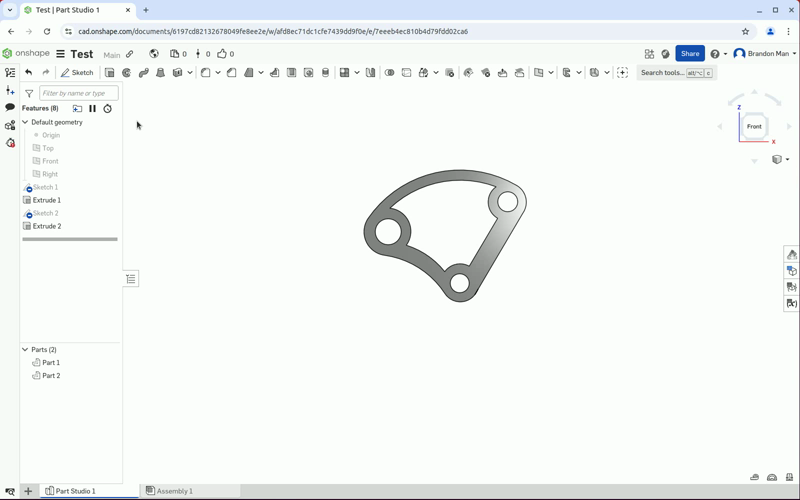
key(shift+h)
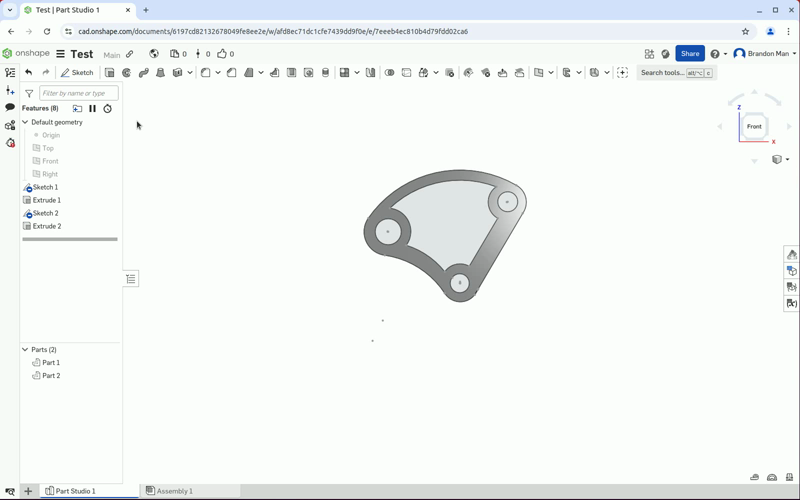
key(shift+7)
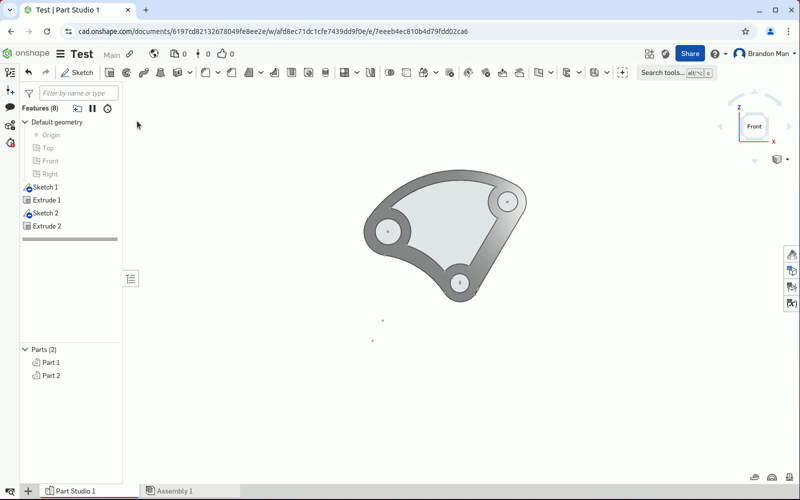
key(left, 2)
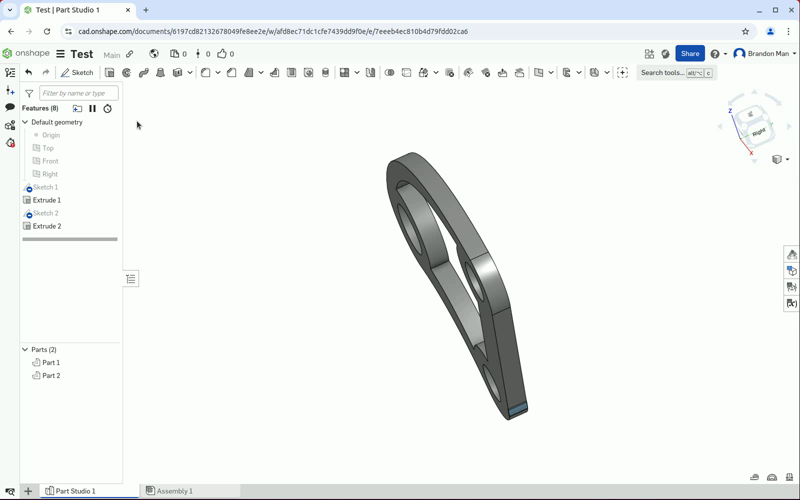
key(down, 2)
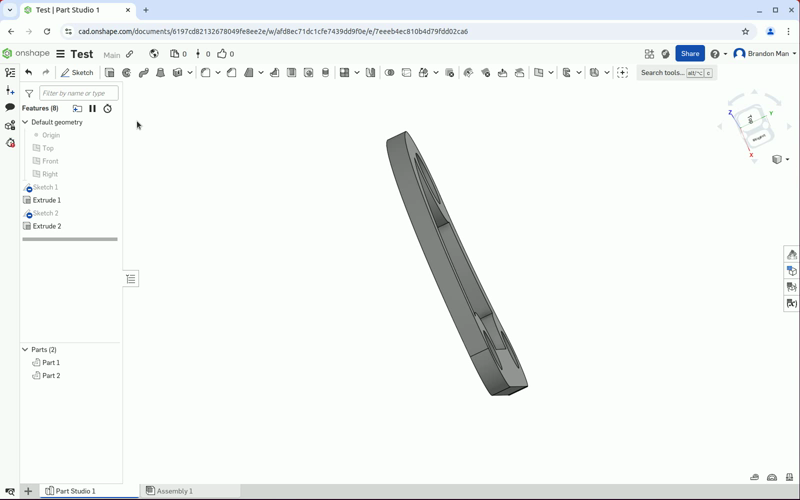
key(up, 2)
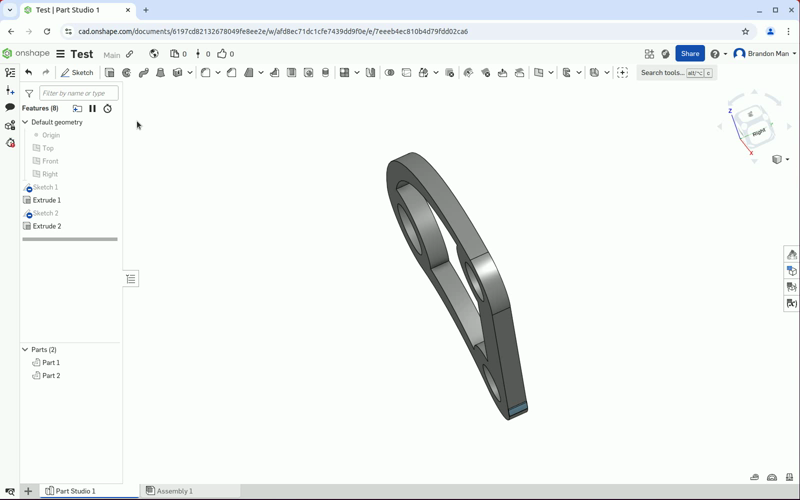
key(right, 2)
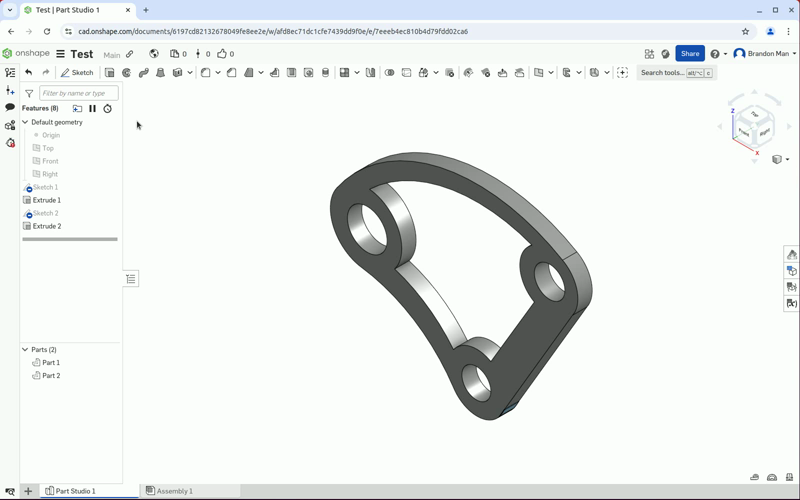
mouse_move(73, 189)
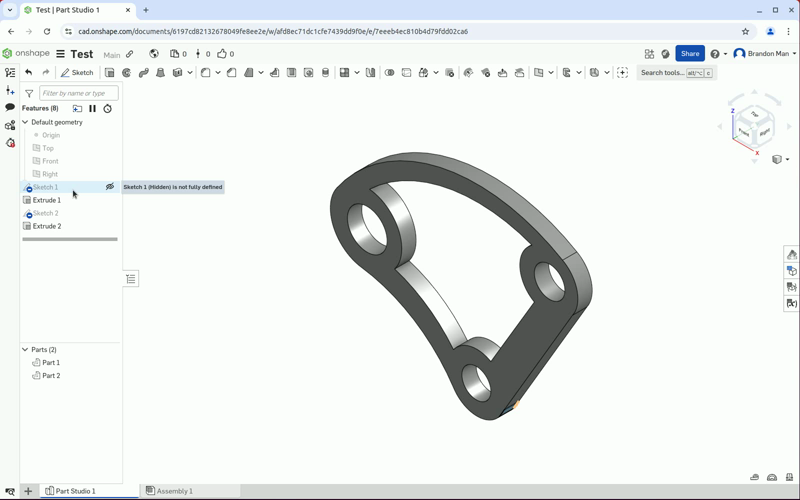
click(73, 189)